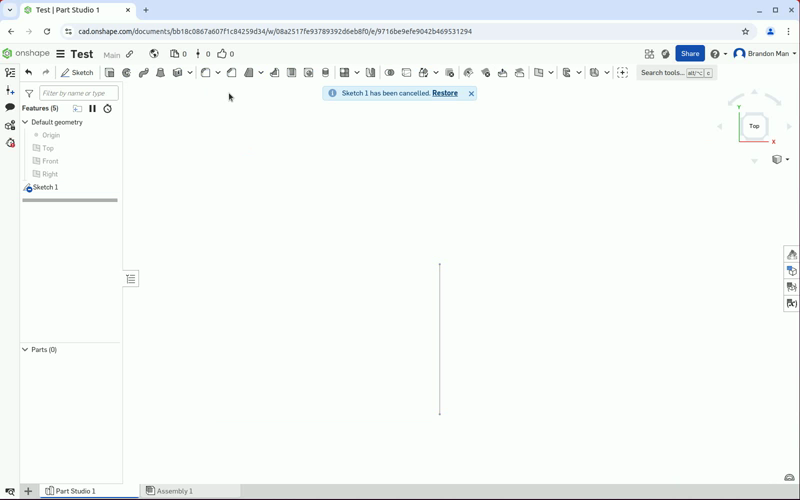
key(shift+h)
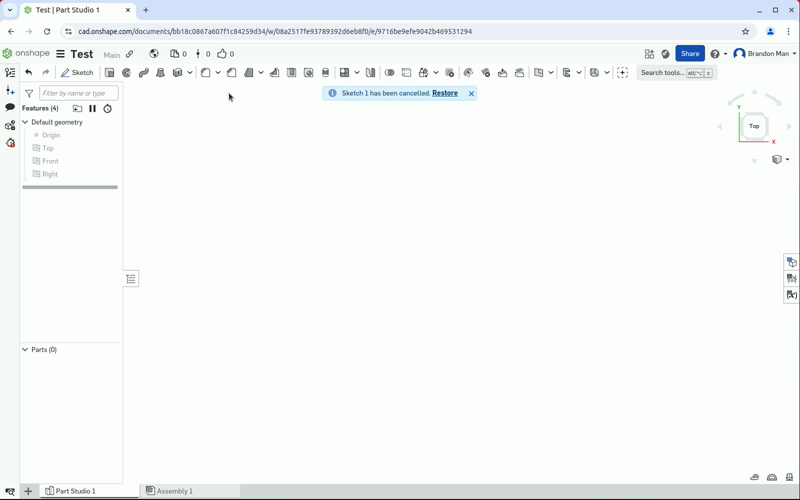
mouse_move(73, 352)
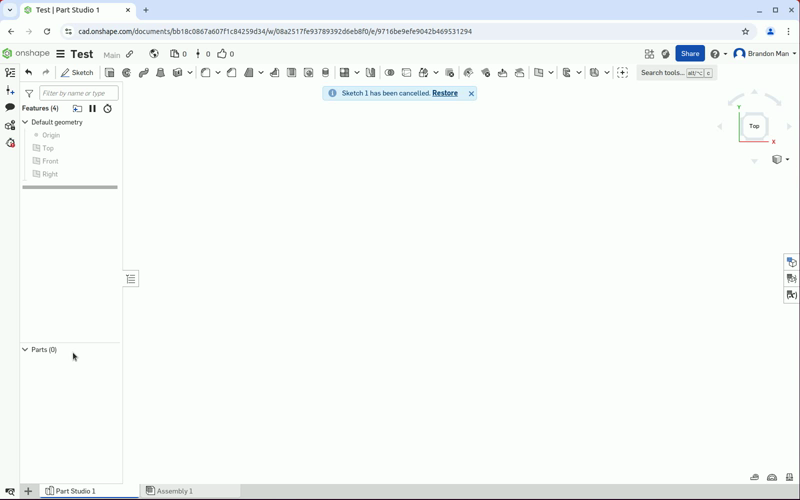
key(y)
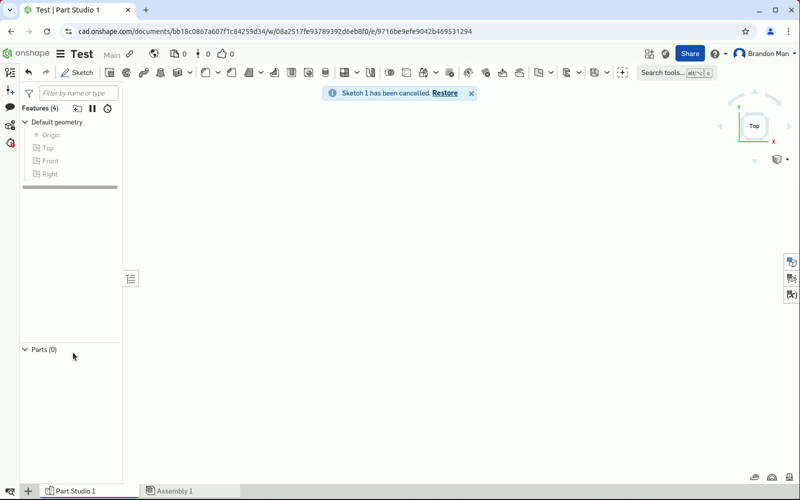
key(shift+p)
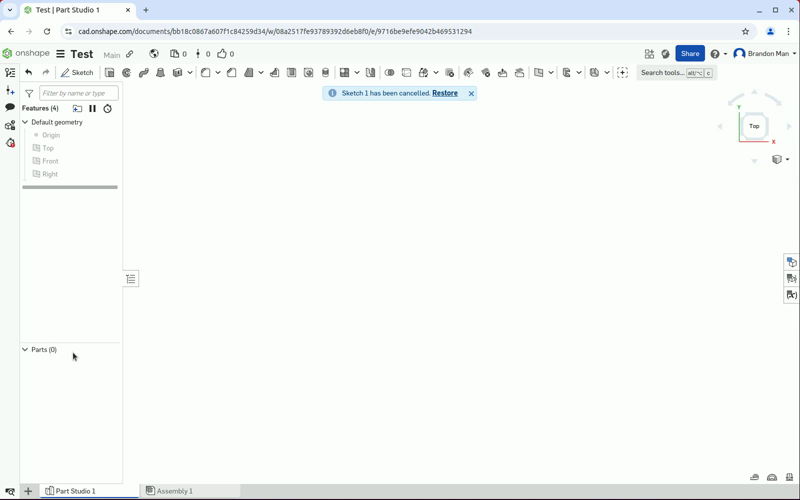
key(space)
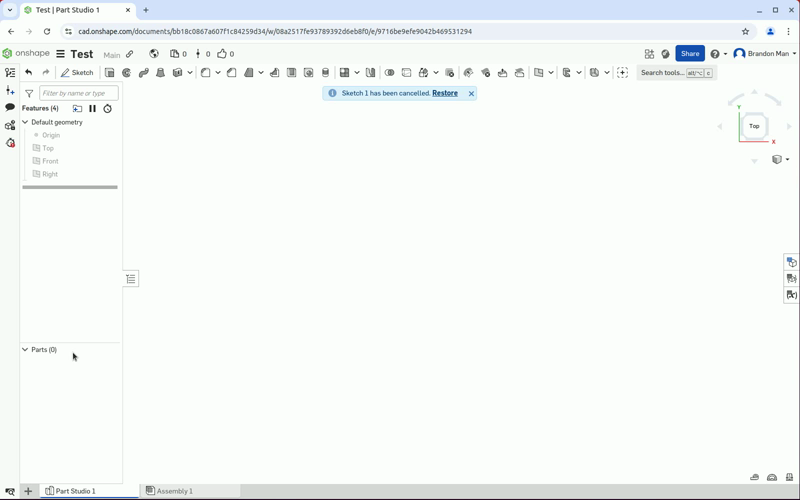
key_down(shift)
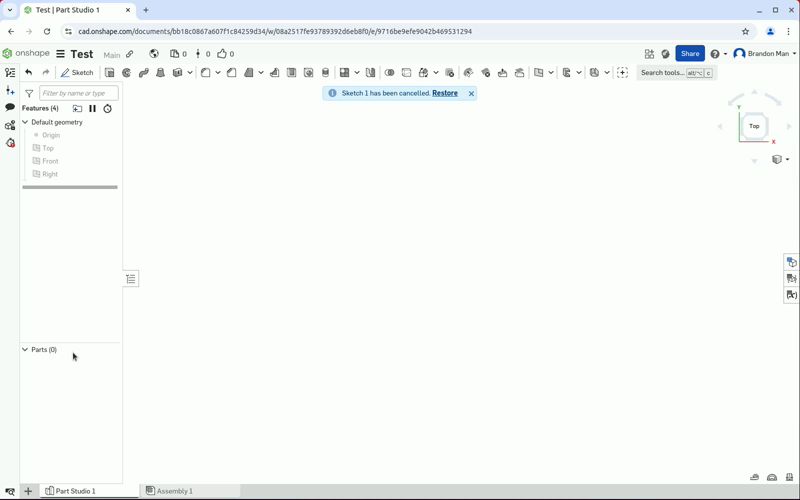
key(up)
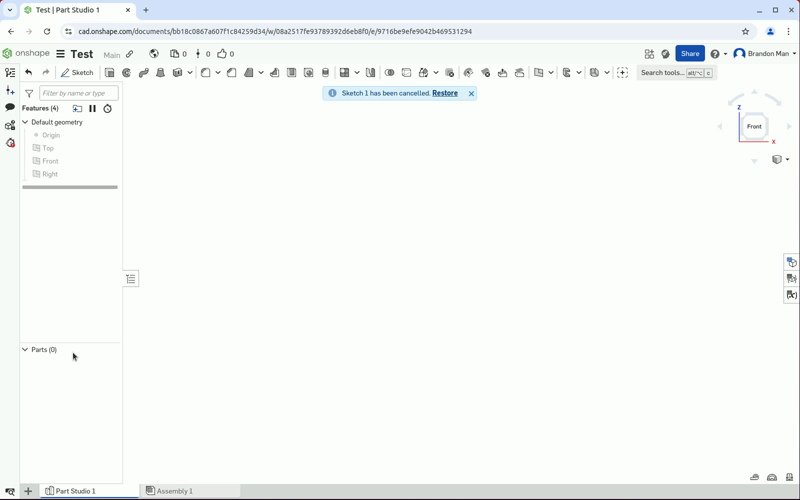
key_up(shift)
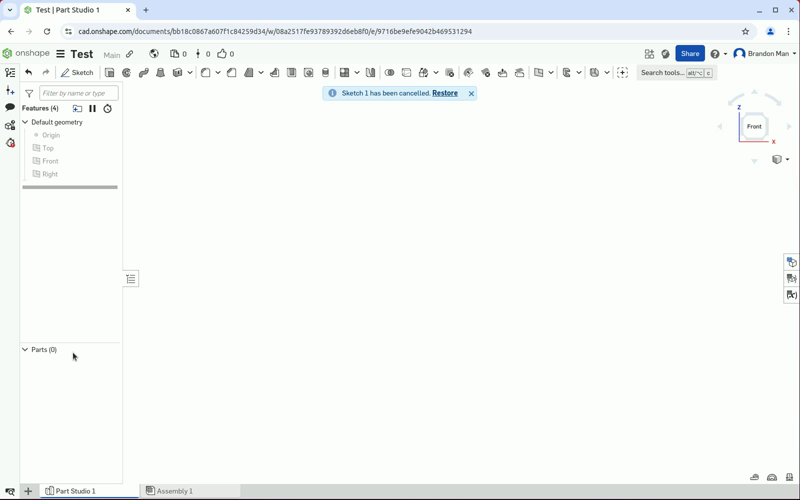
key(space)
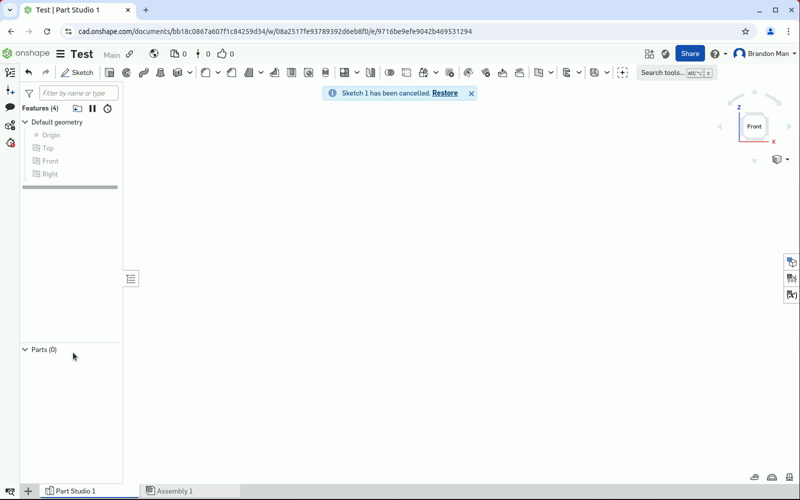
key_down(shift)
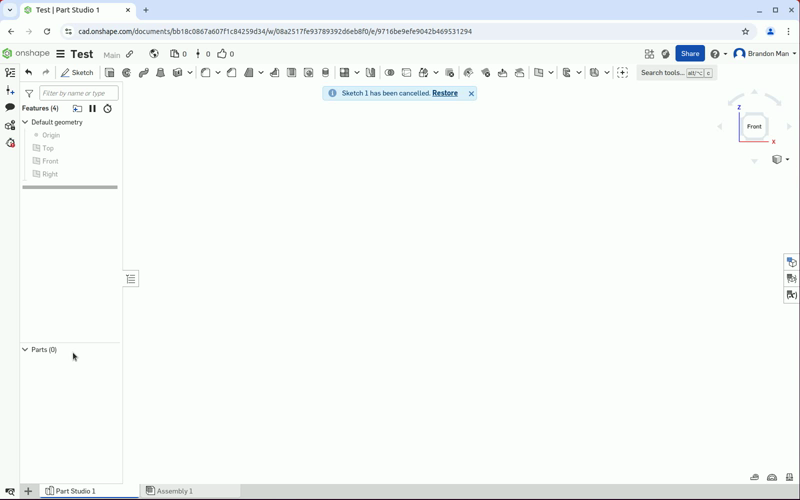
key(left)
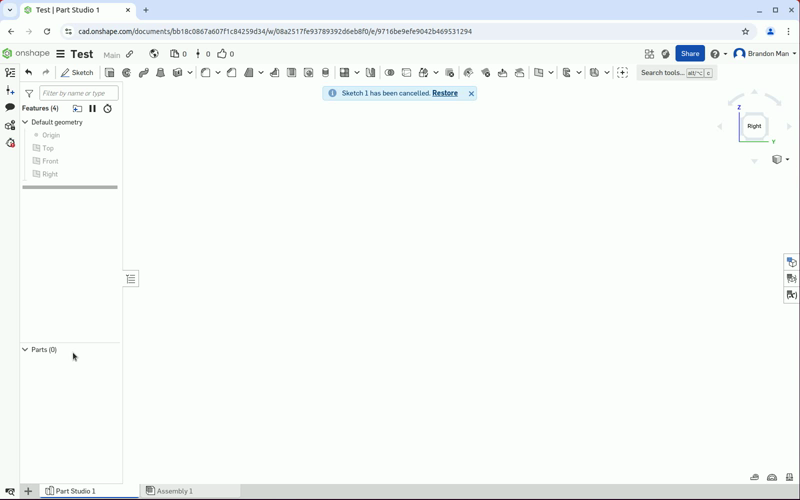
key_up(shift)
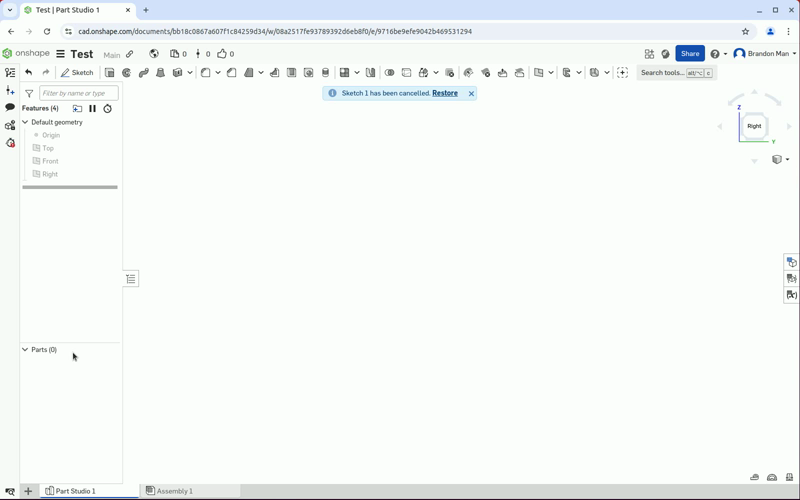
mouse_move(73, 352)
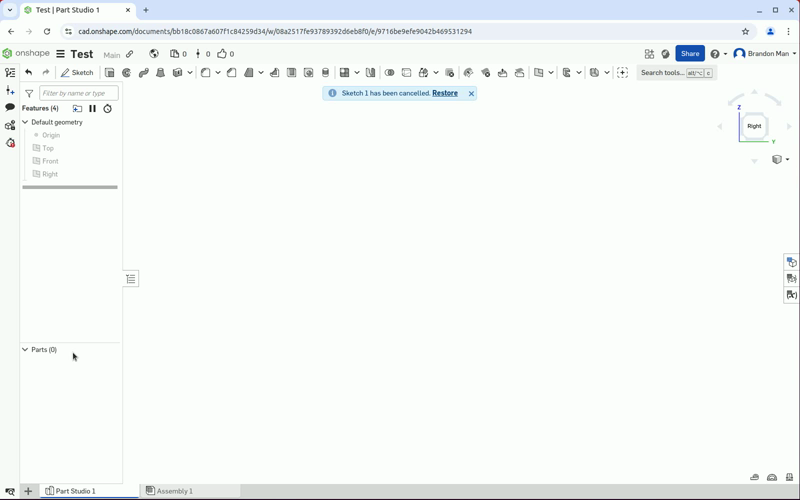
key(shift+y)
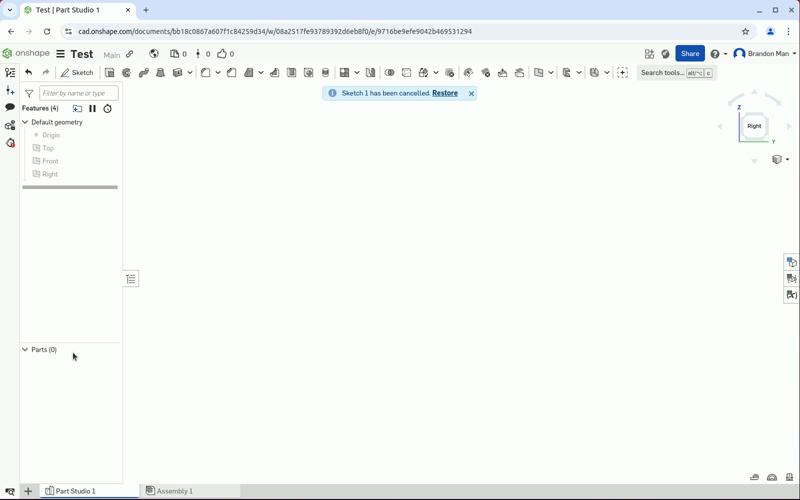
key(shift+s)
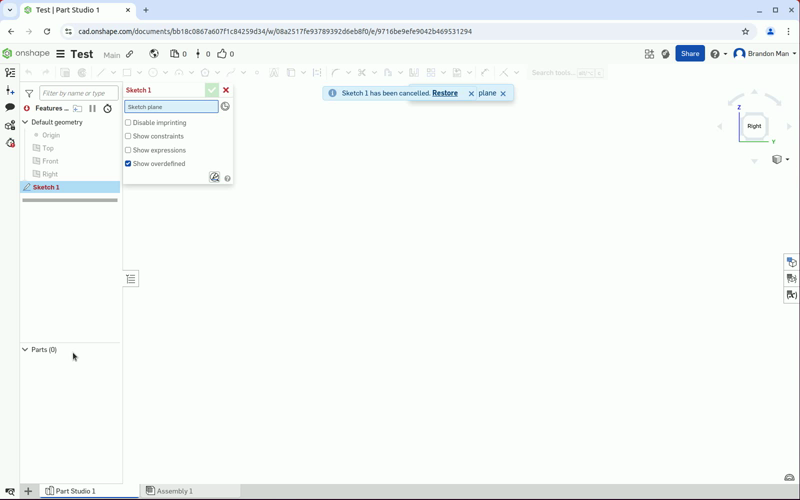
mouse_move(73, 176)
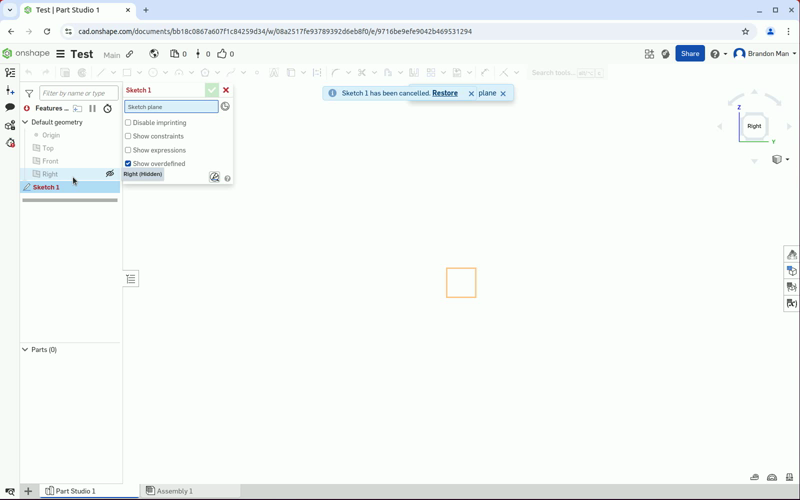
click(73, 176)
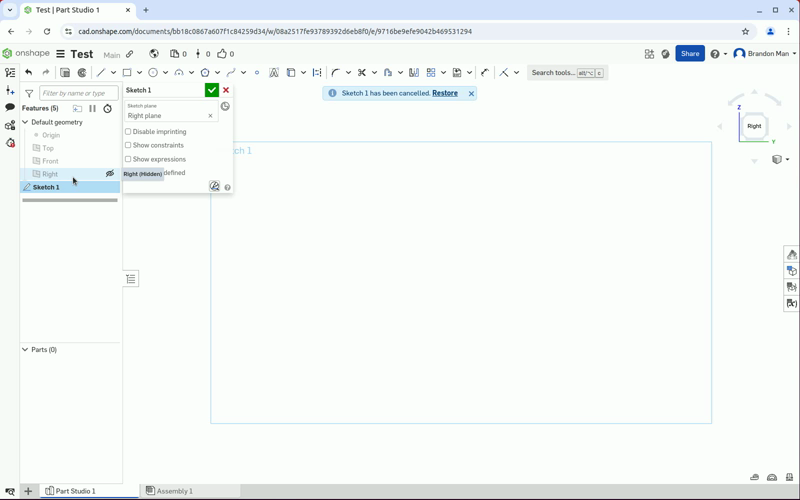
mouse_move(73, 352)
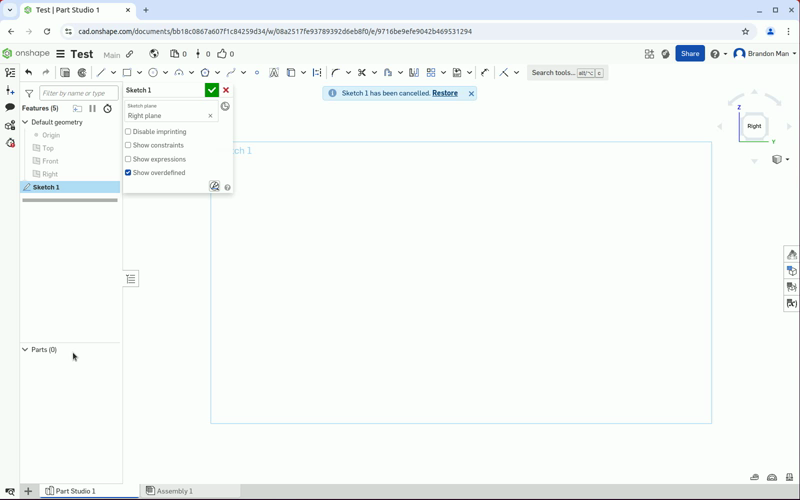
key(y)
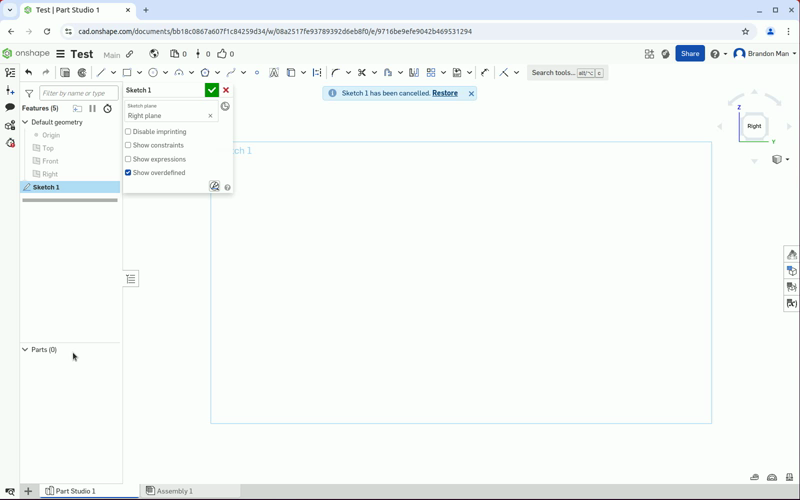
key(l)
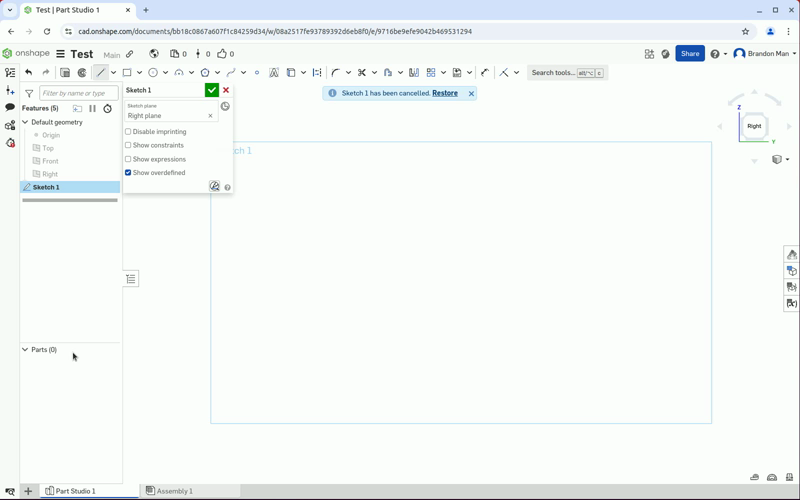
key_down(shift)
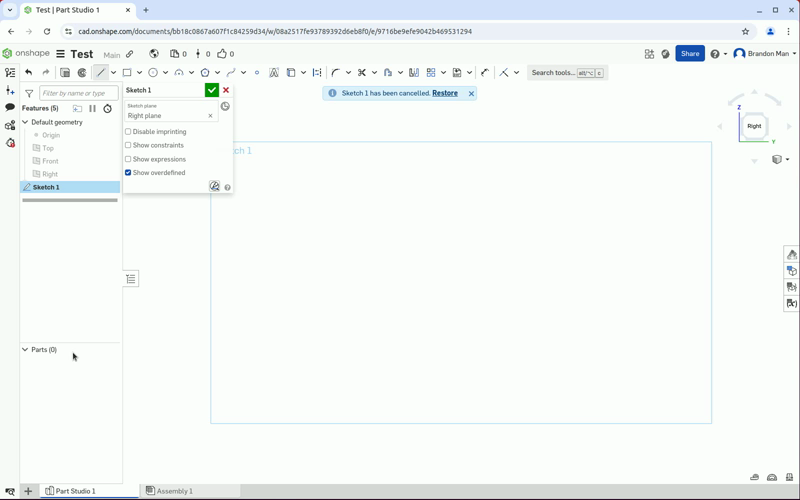
mouse_move(348, 241)
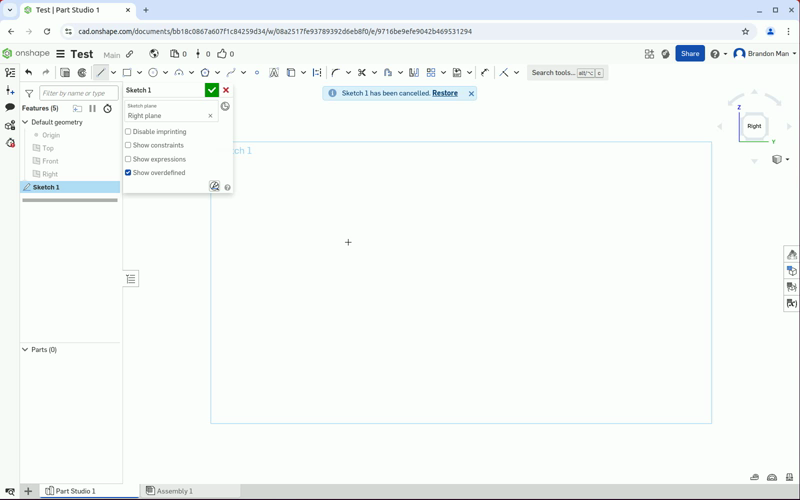
click(348, 241)
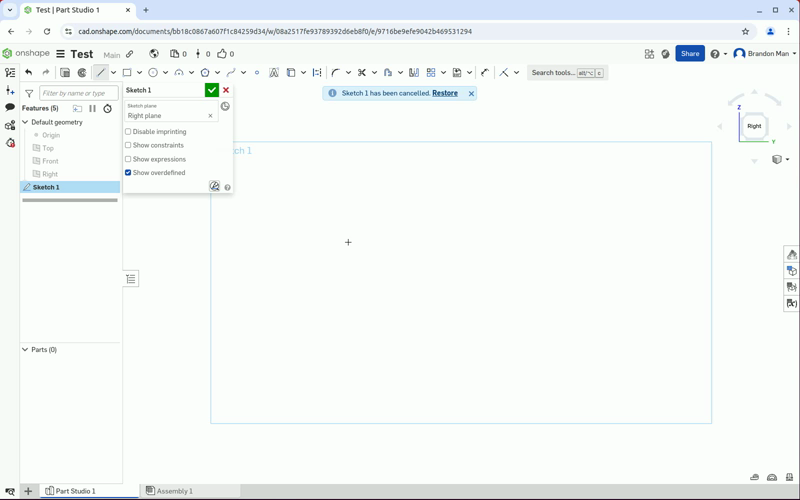
key_up(shift)
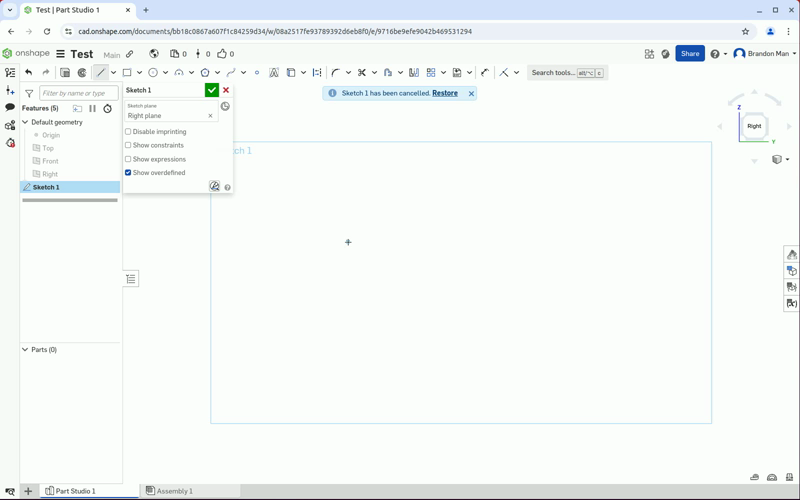
key_down(shift)
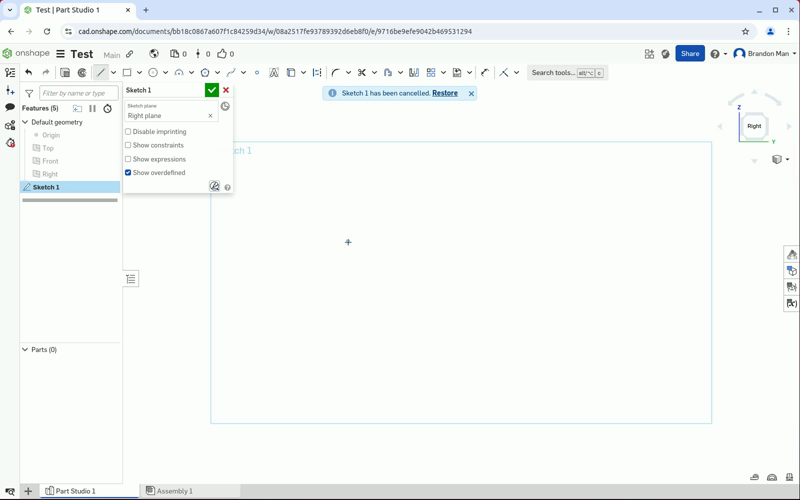
mouse_move(461, 241)
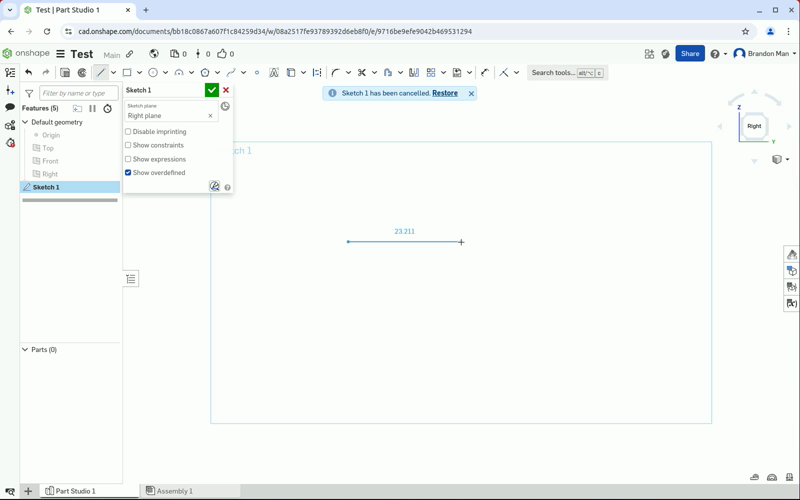
click(461, 241)
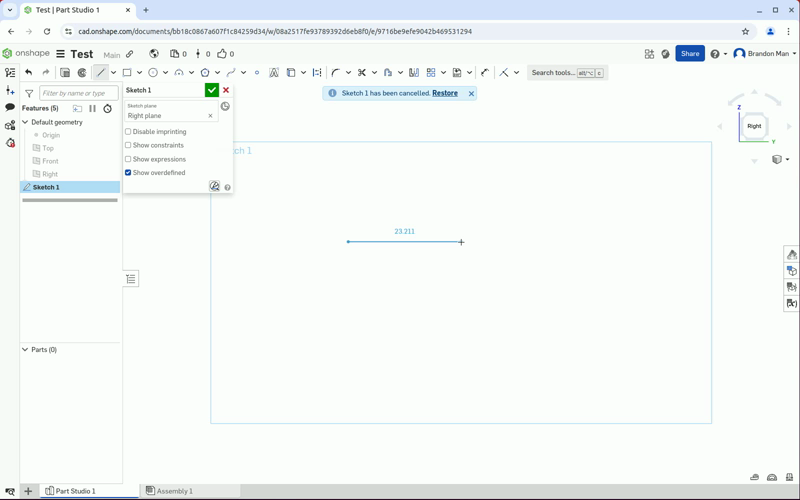
key_up(shift)
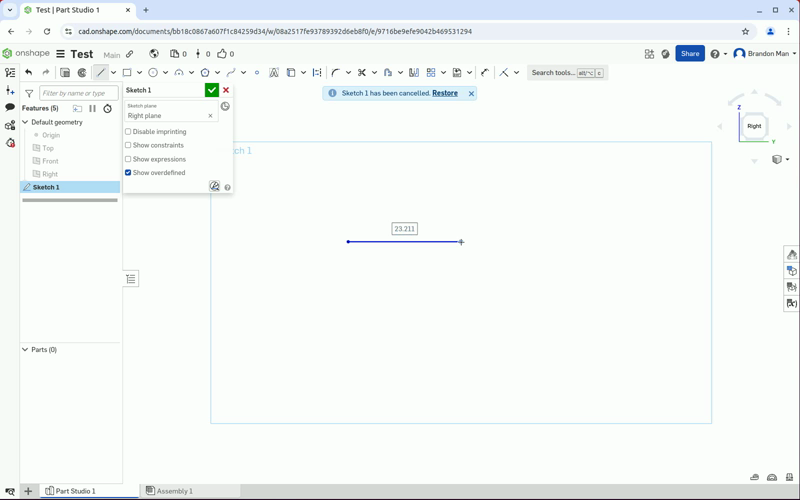
key_down(shift)
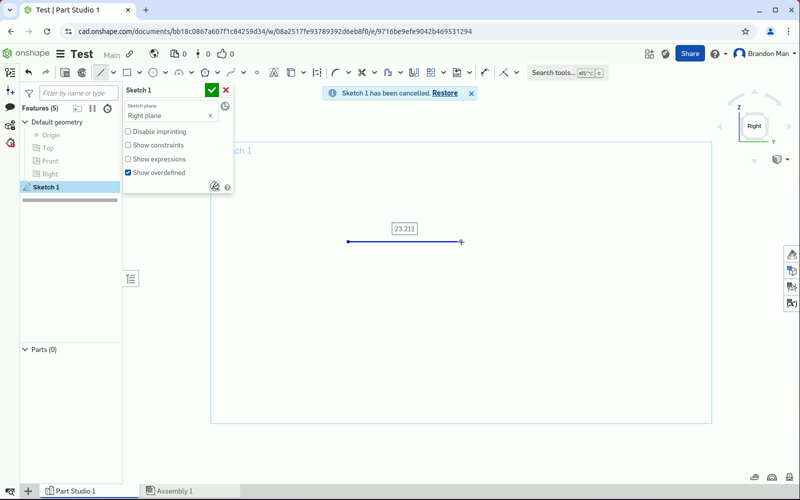
mouse_move(572, 242)
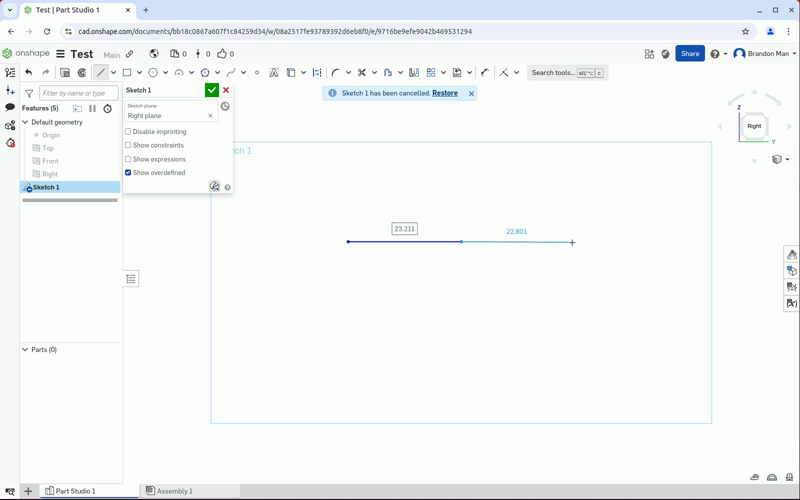
click(572, 242)
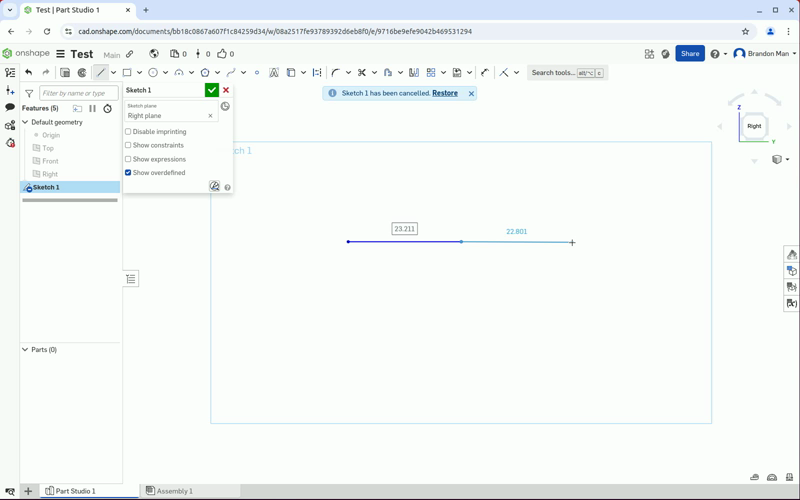
key_up(shift)
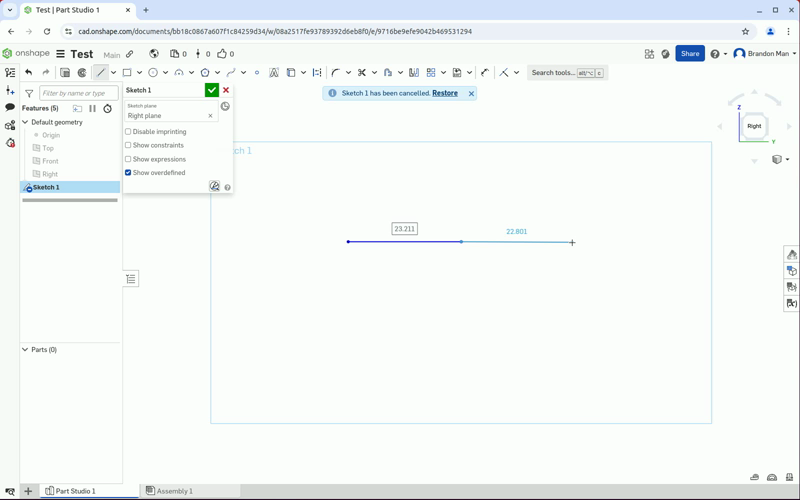
key_down(shift)
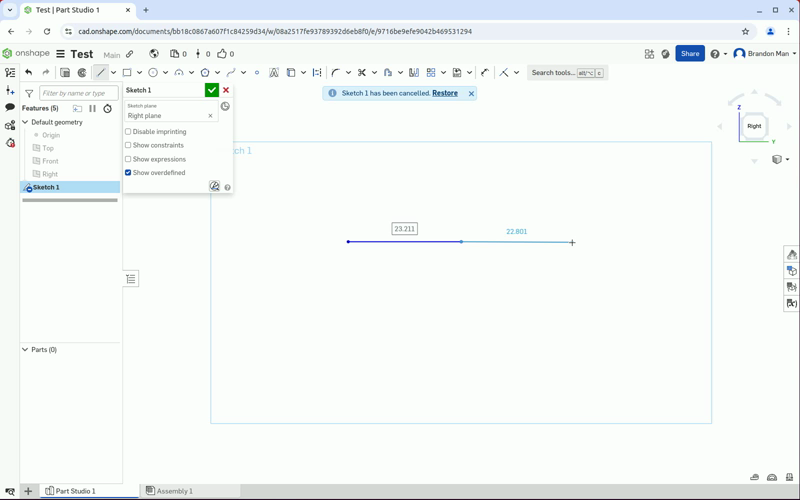
mouse_move(589, 242)
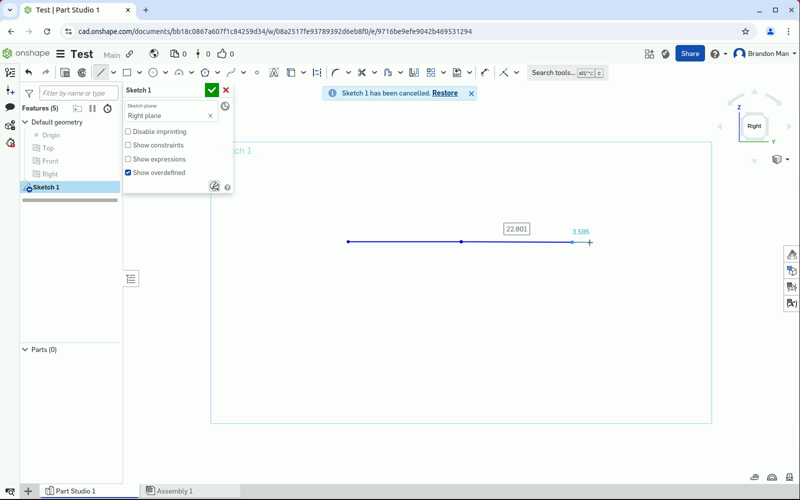
mouse_move(572, 220)
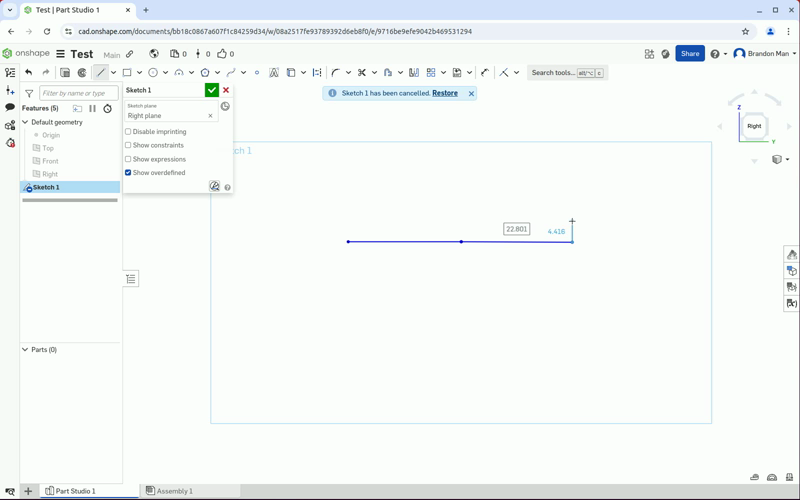
click(572, 220)
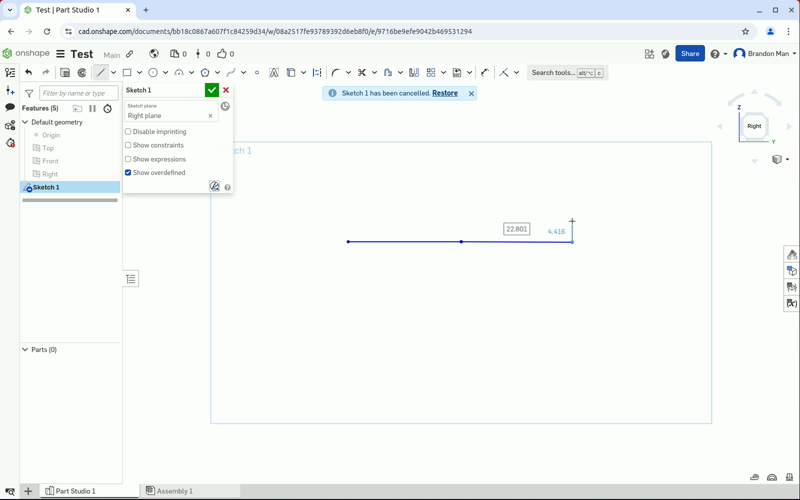
key_up(shift)
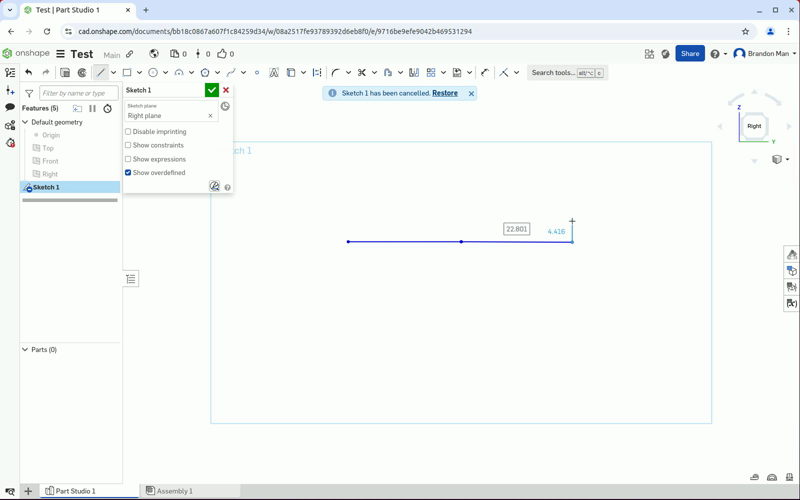
key_down(shift)
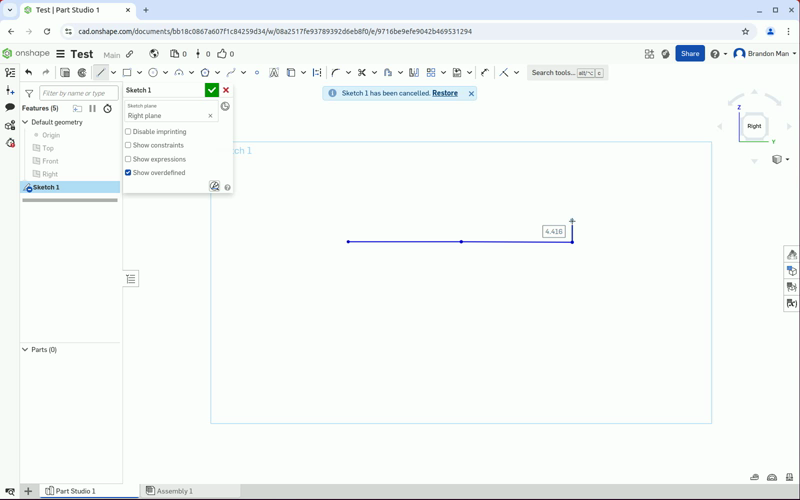
mouse_move(589, 220)
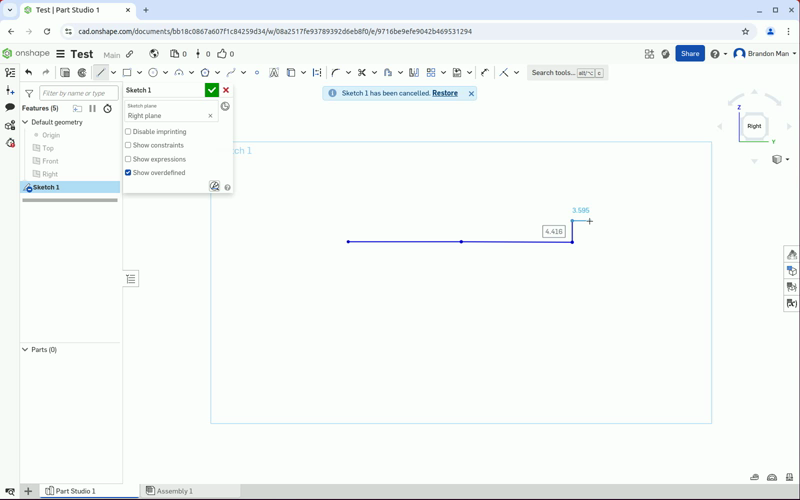
mouse_move(562, 220)
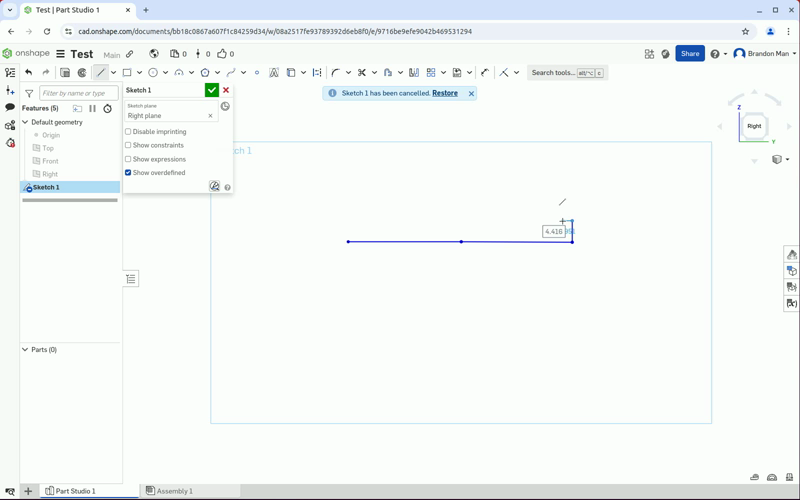
click(562, 220)
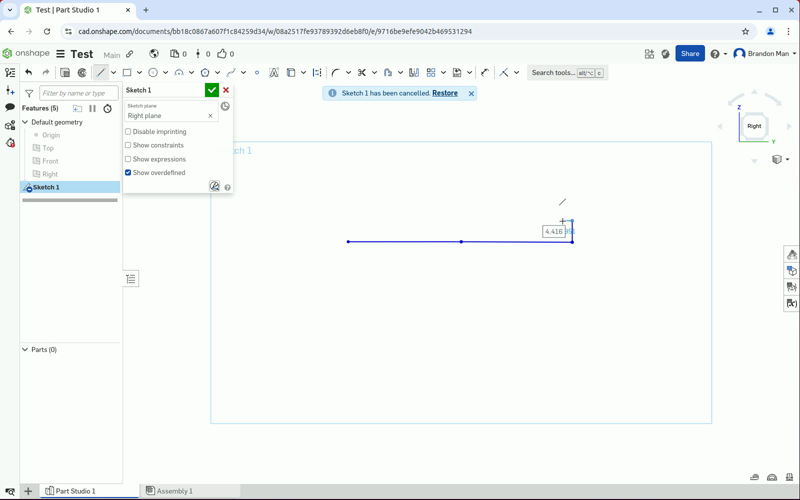
key_up(shift)
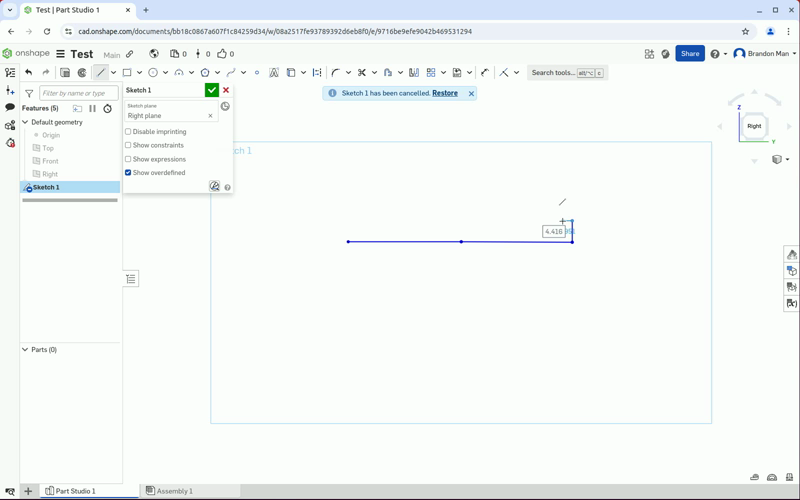
key_down(shift)
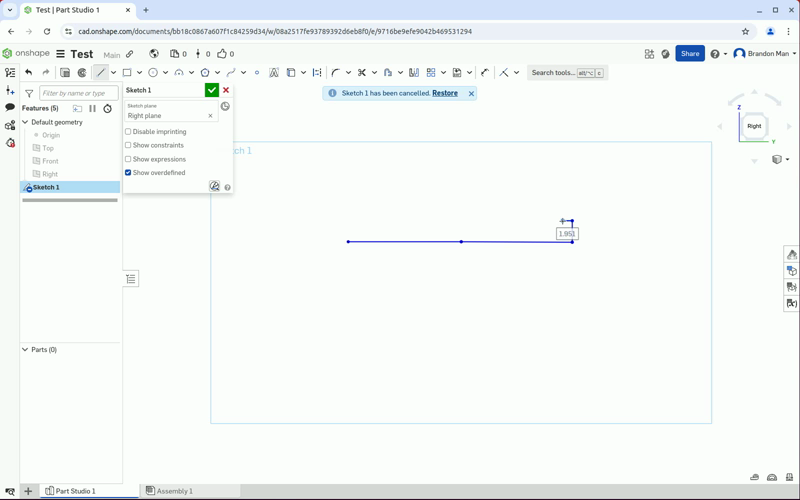
mouse_move(589, 220)
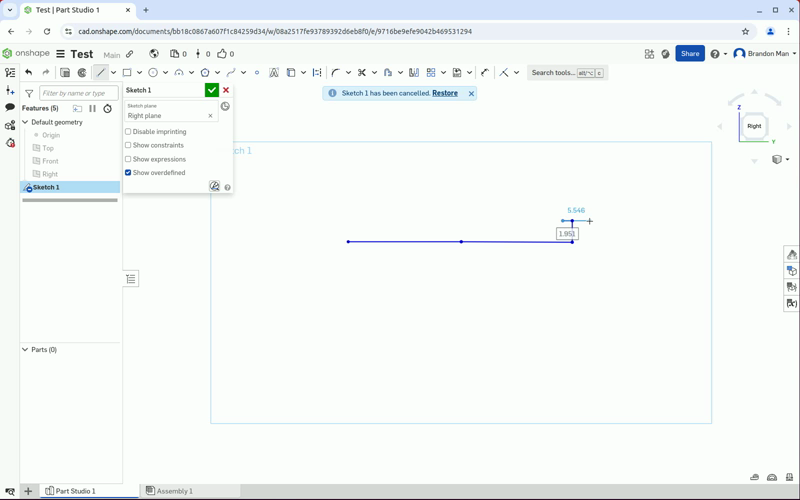
mouse_move(562, 239)
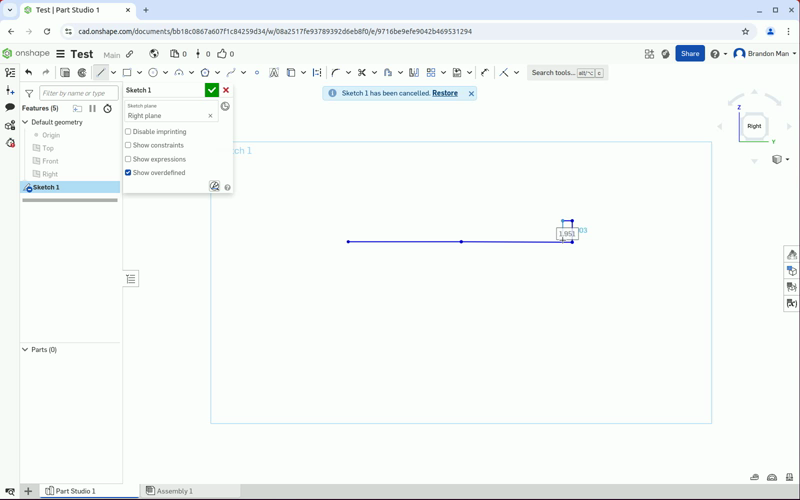
click(562, 239)
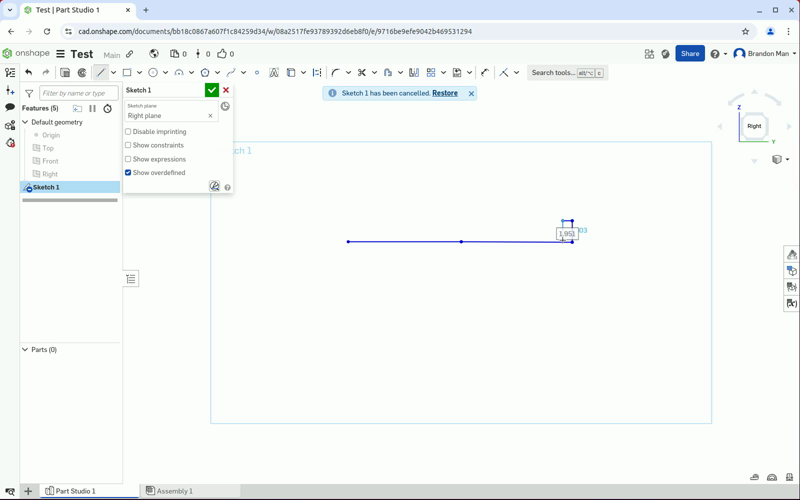
key_up(shift)
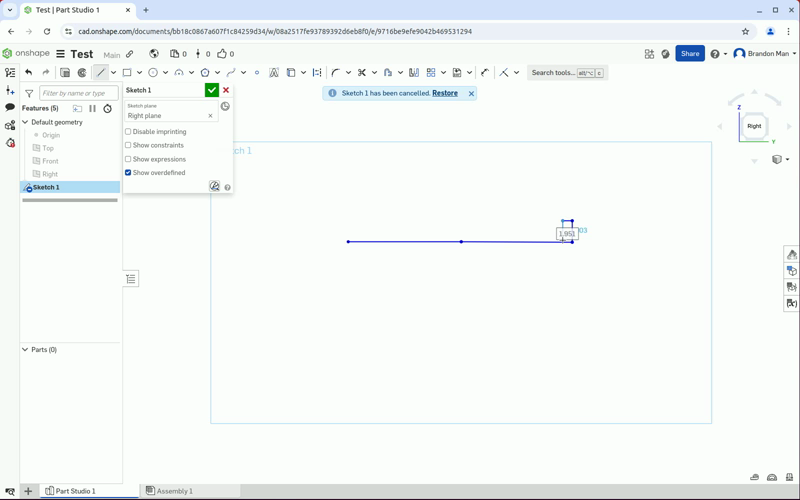
key_down(shift)
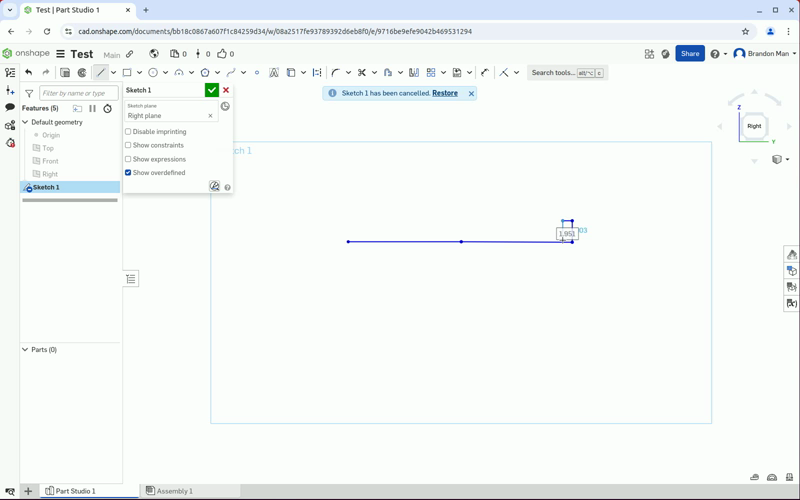
mouse_move(461, 239)
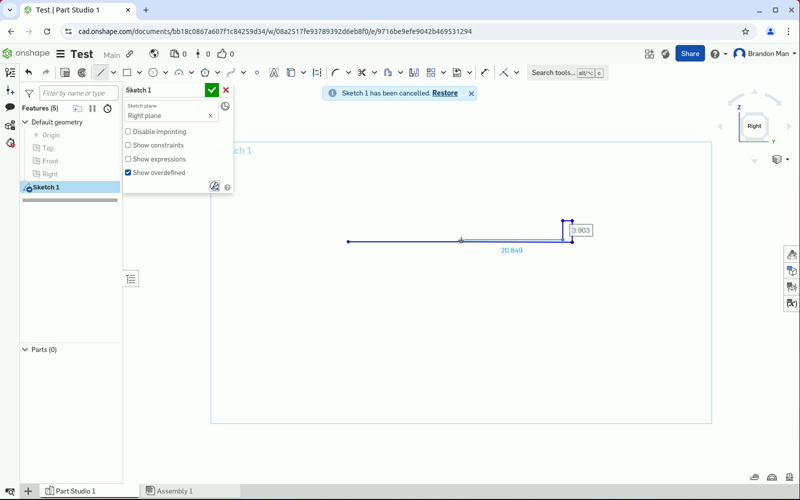
scroll(6)
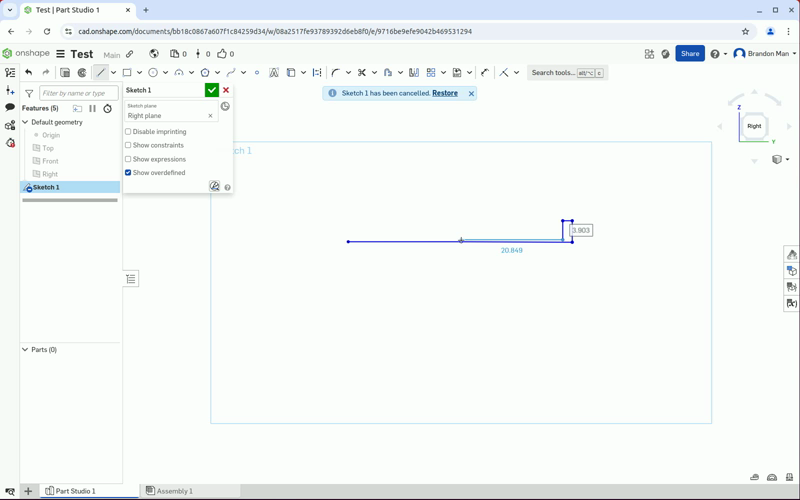
scroll(6)
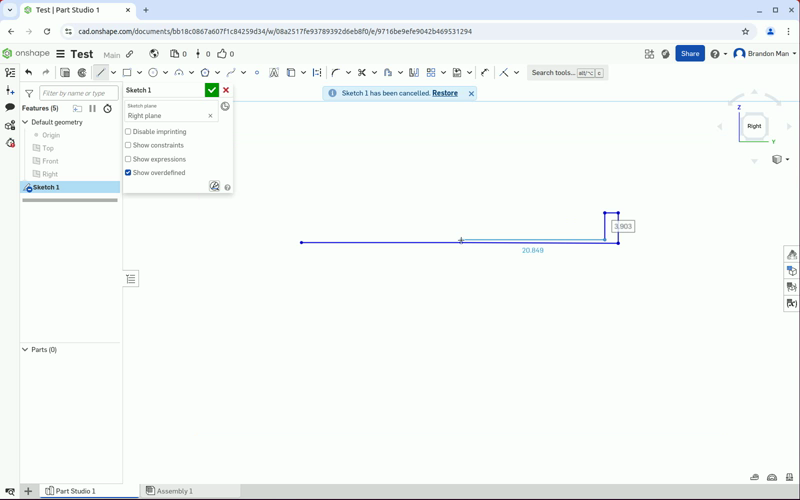
scroll(6)
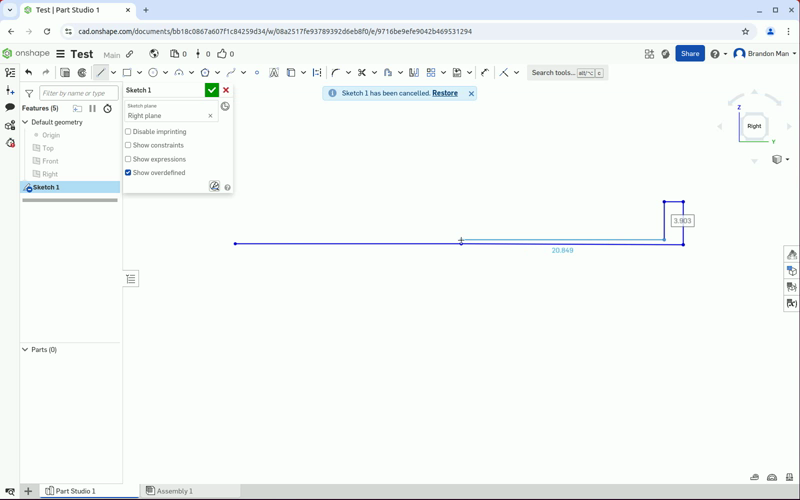
scroll(6)
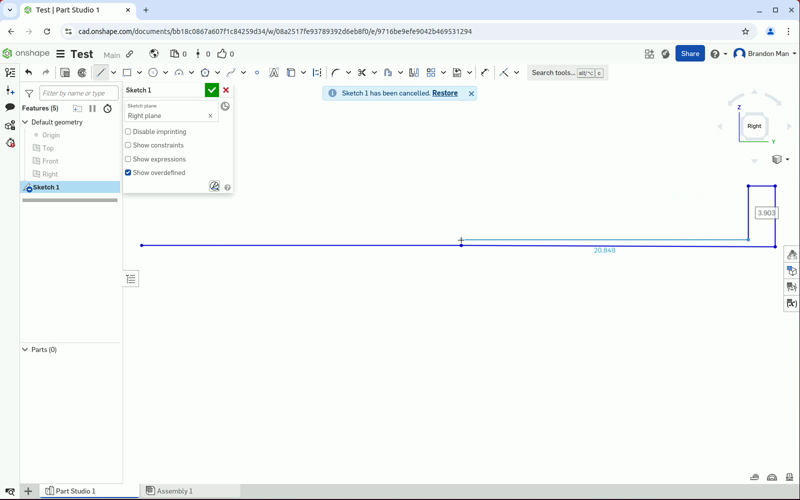
scroll(6)
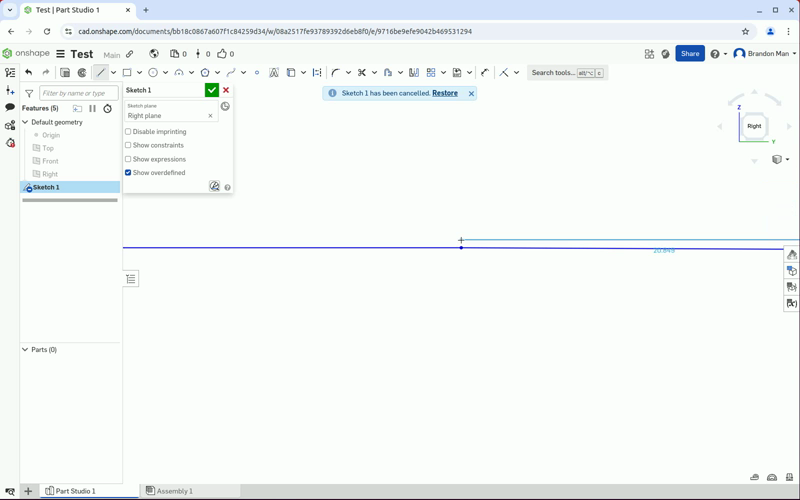
scroll(6)
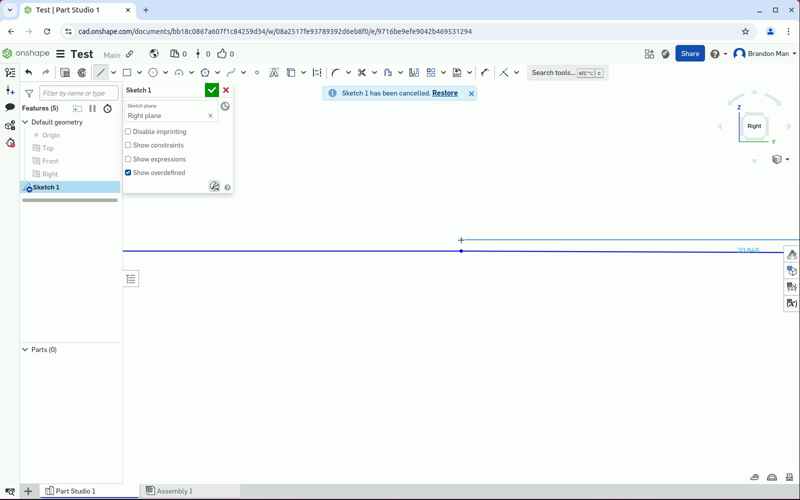
scroll(6)
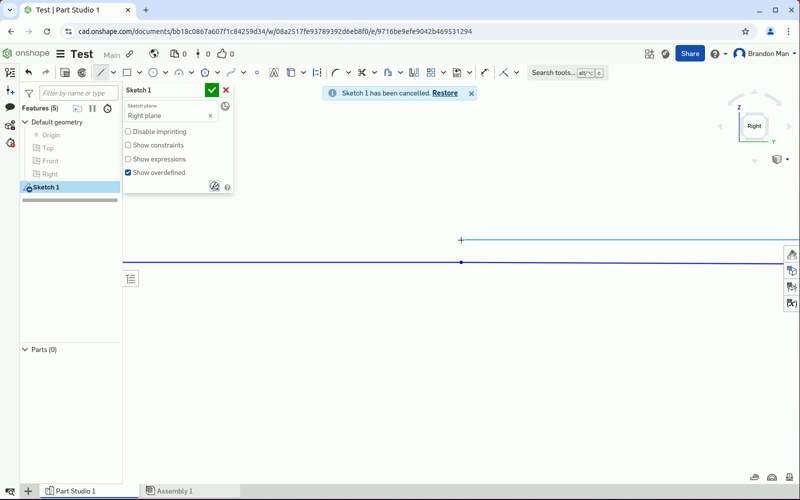
click(461, 239)
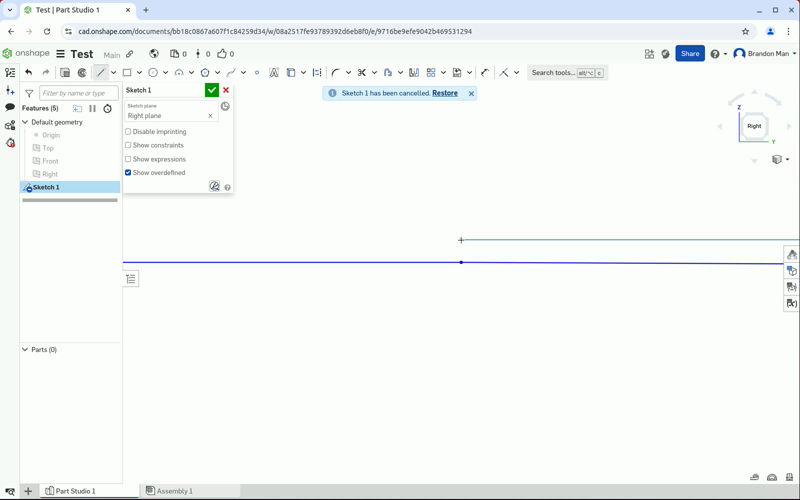
scroll(-6)
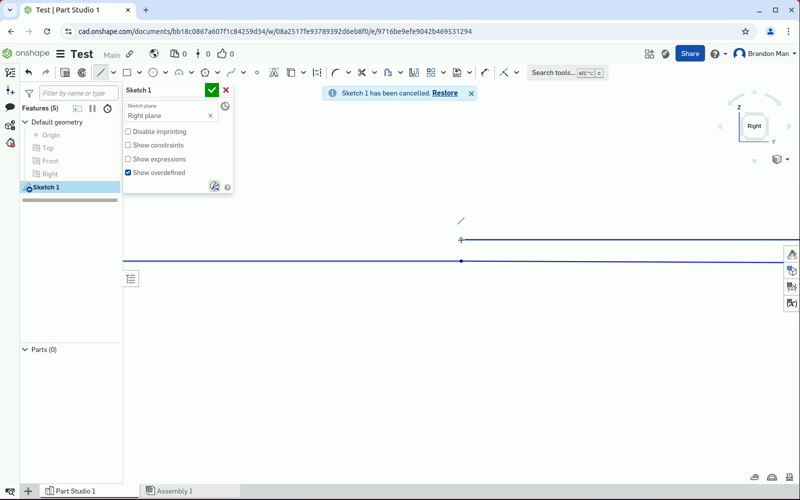
scroll(-6)
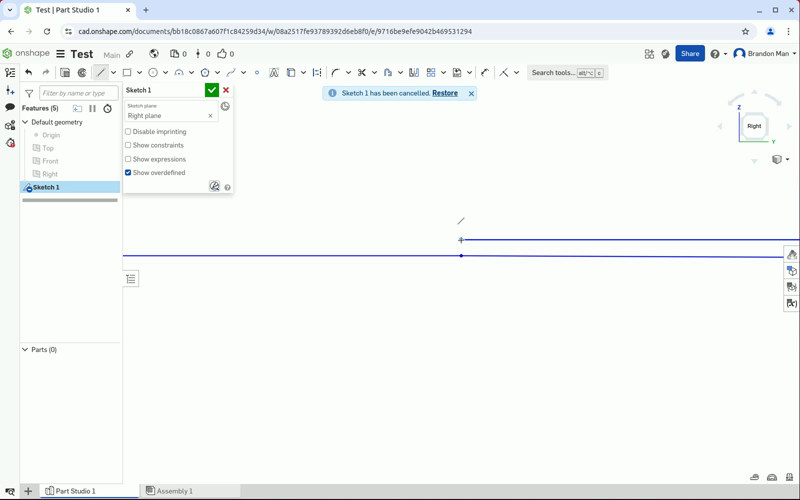
scroll(-6)
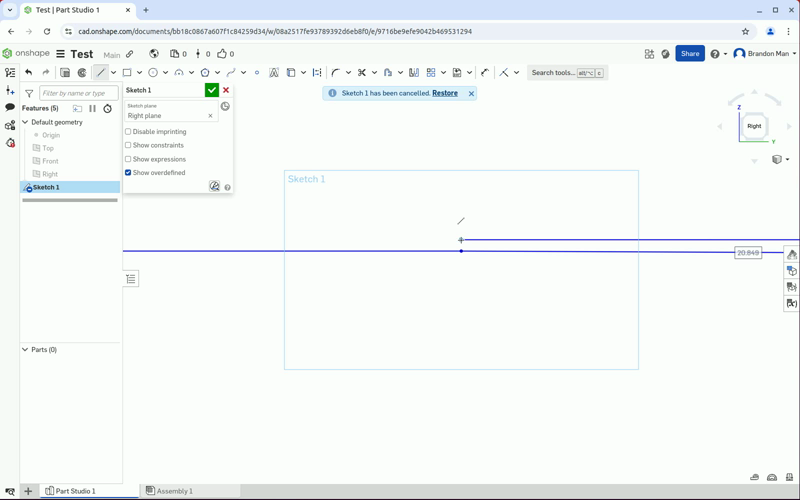
scroll(-6)
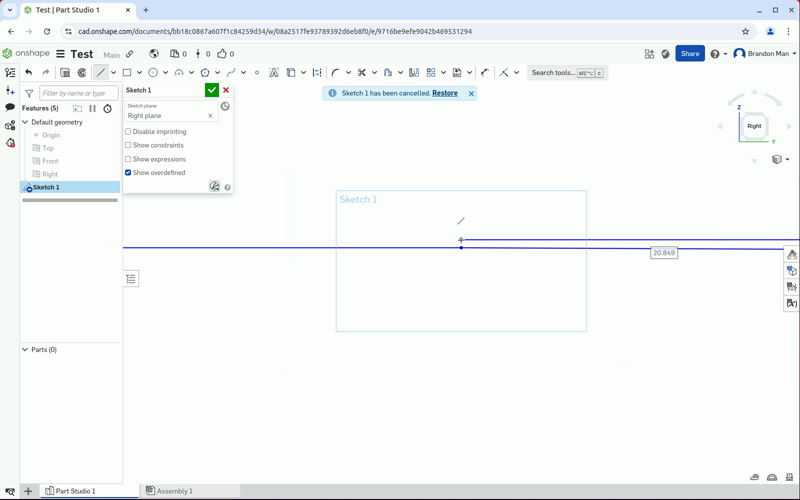
scroll(-6)
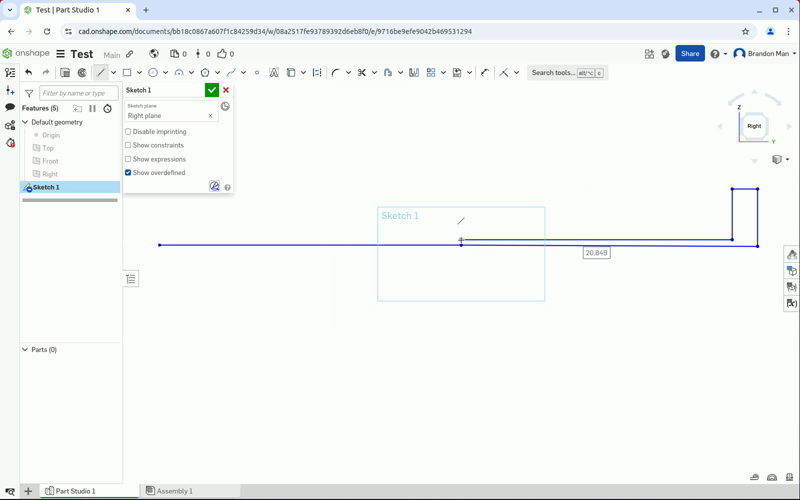
scroll(-6)
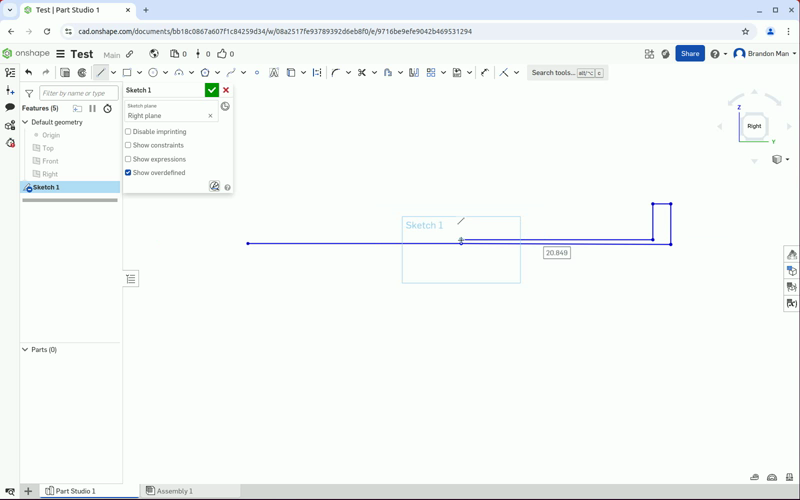
scroll(-6)
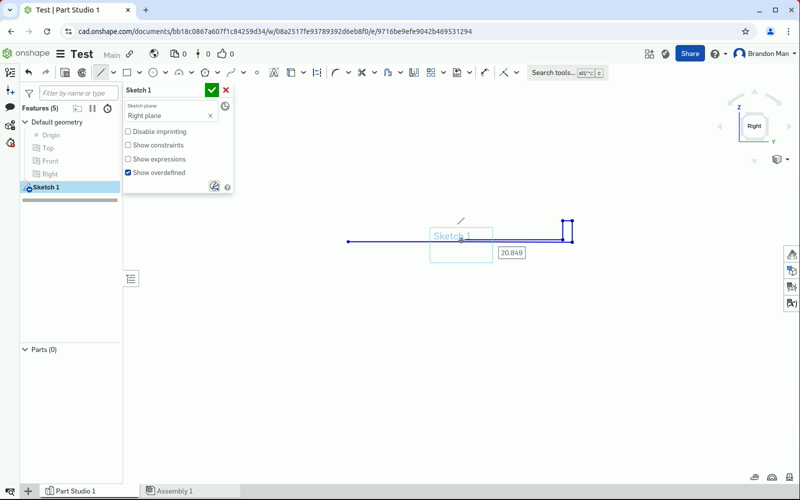
key_up(shift)
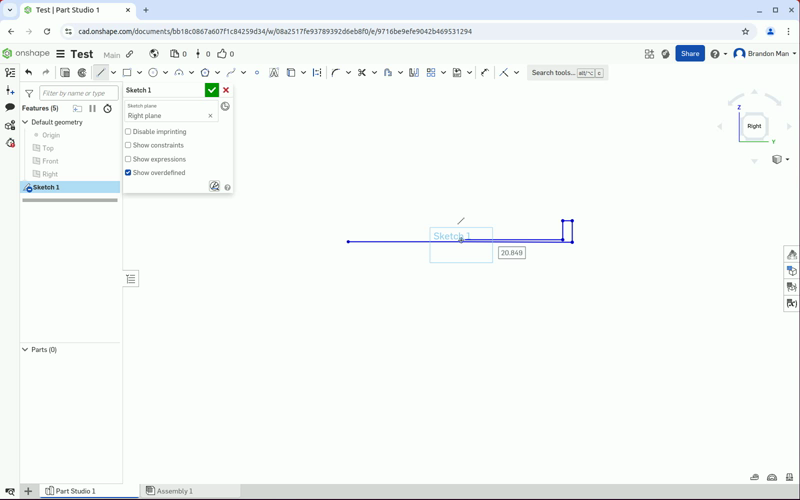
key_down(shift)
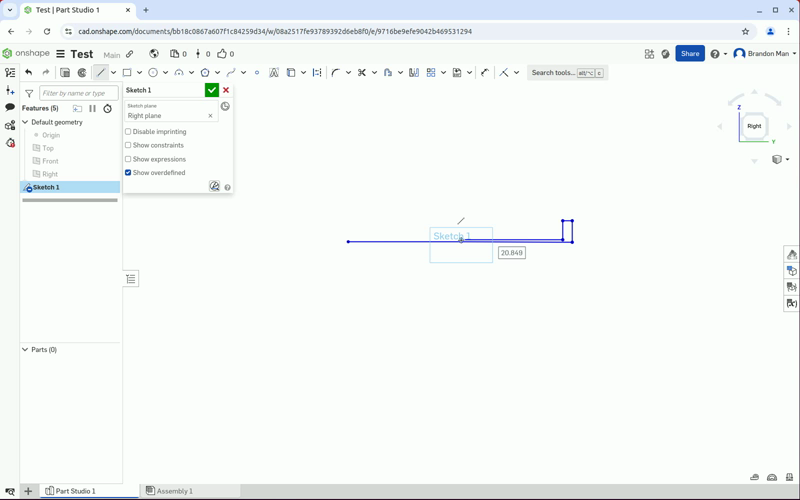
mouse_move(357, 239)
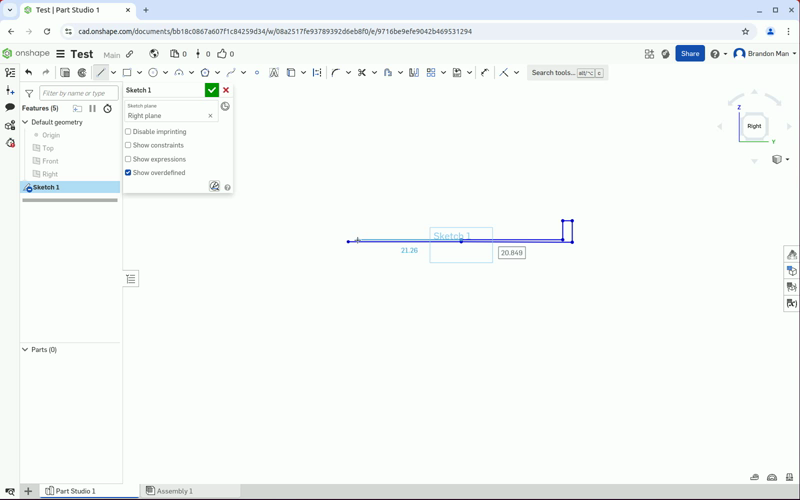
click(357, 239)
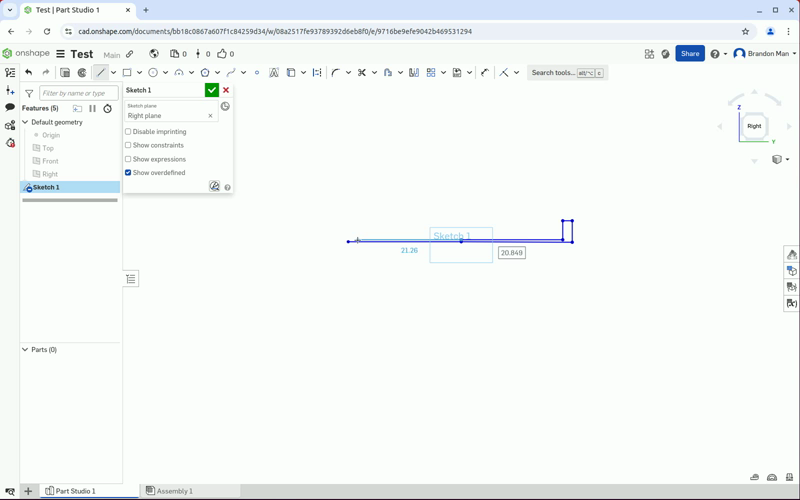
key_up(shift)
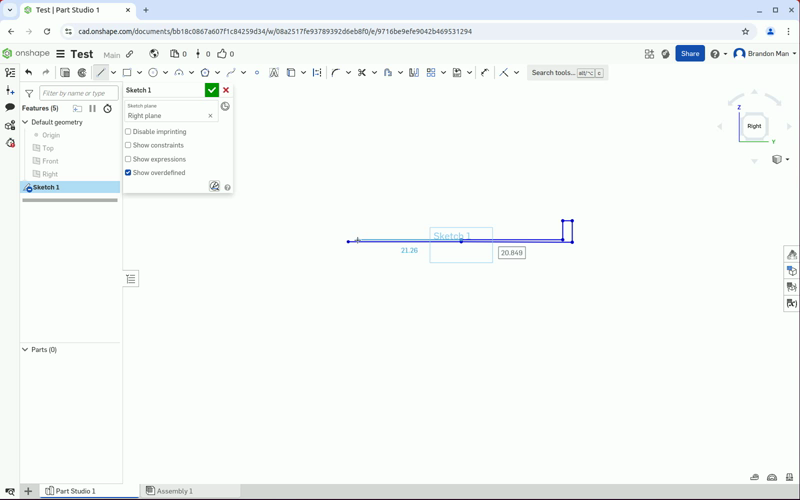
key_down(shift)
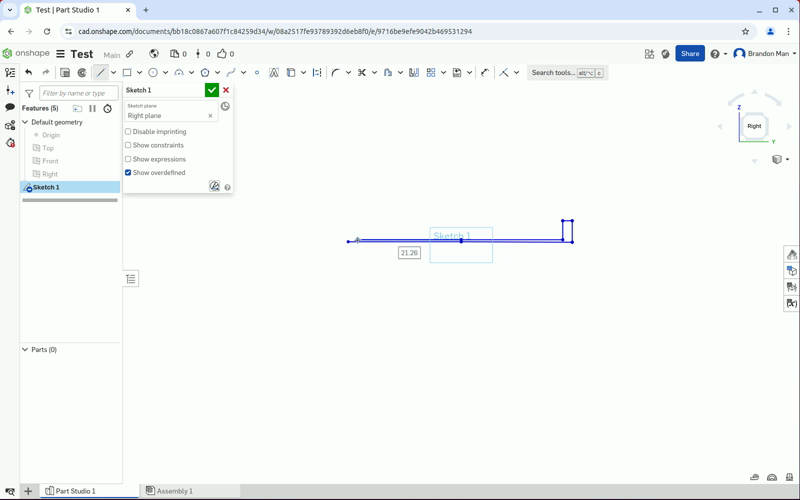
mouse_move(387, 239)
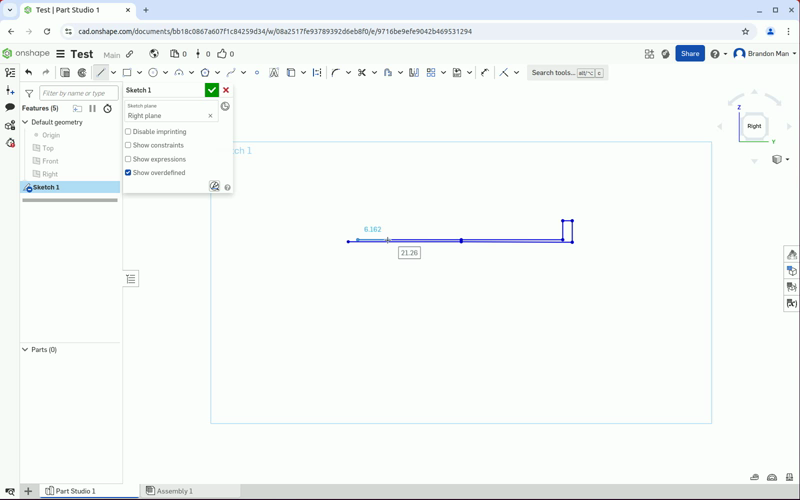
mouse_move(357, 220)
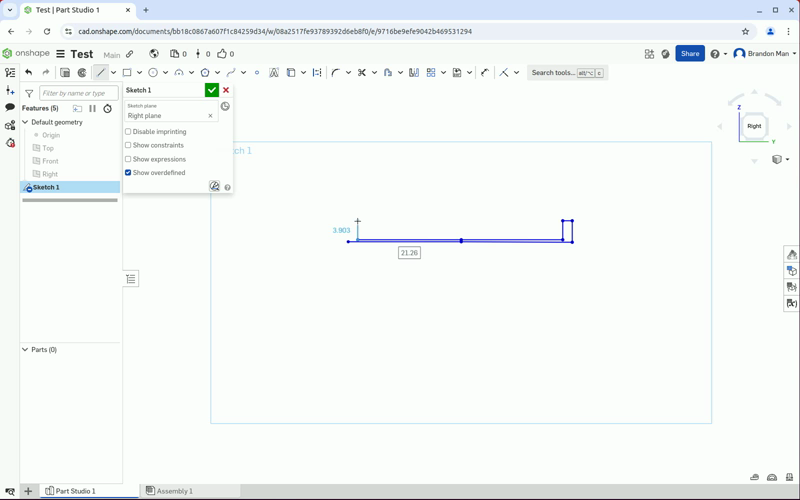
click(357, 220)
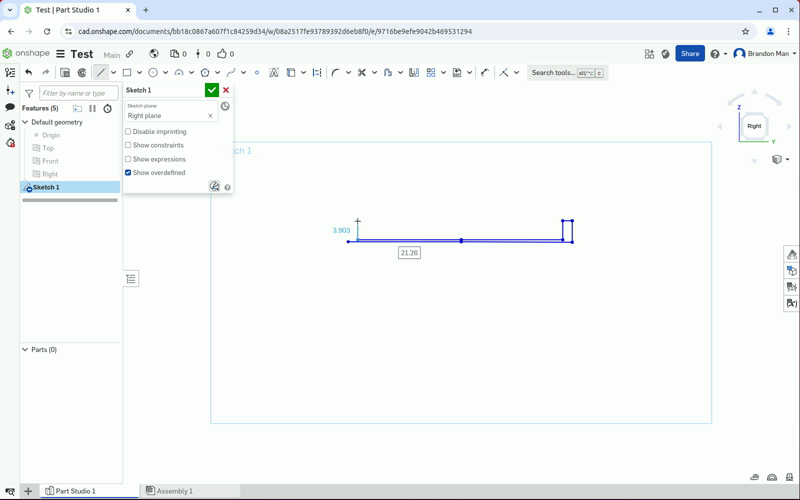
key_up(shift)
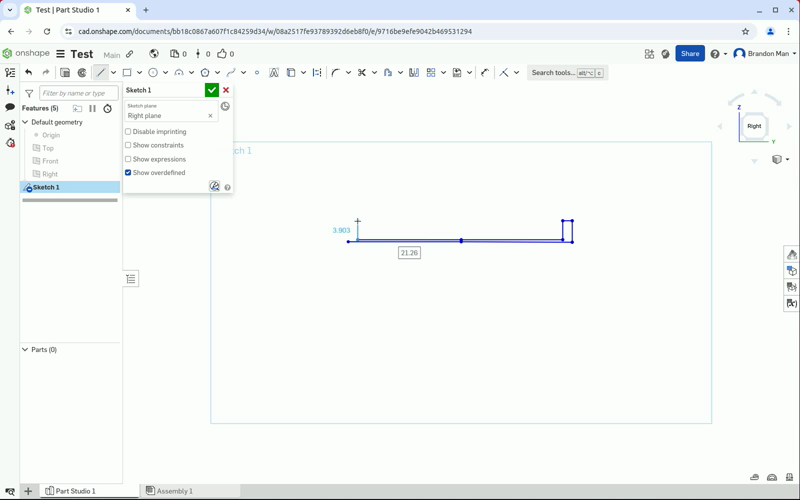
key_down(shift)
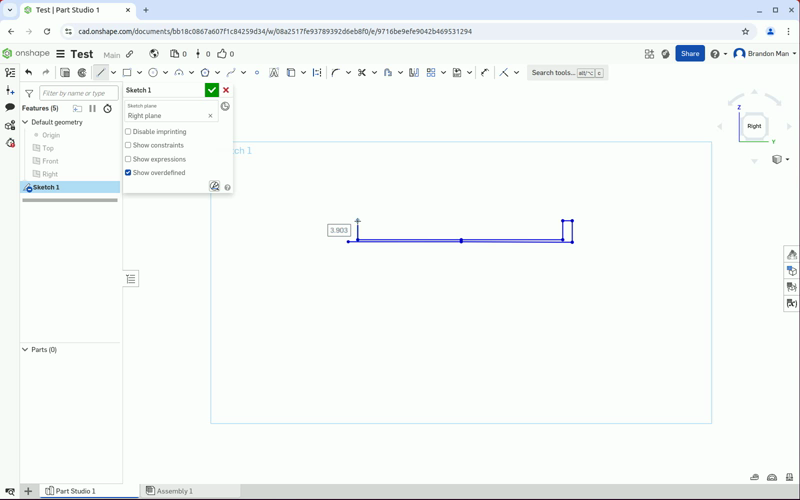
mouse_move(387, 220)
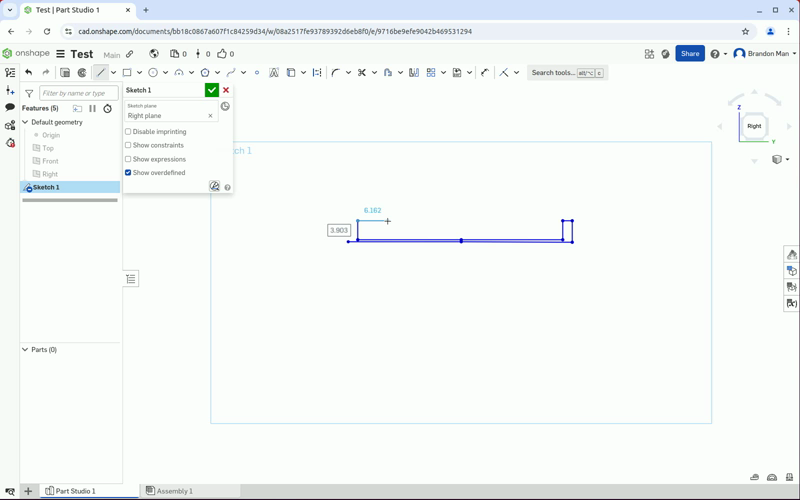
mouse_move(348, 220)
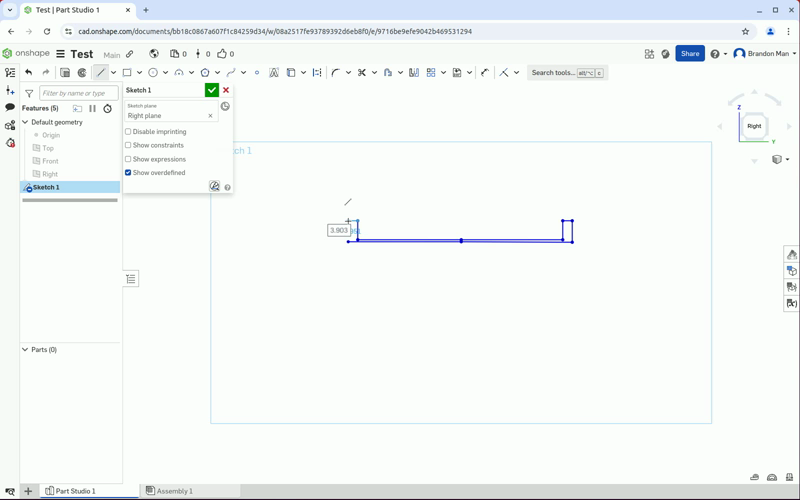
click(348, 220)
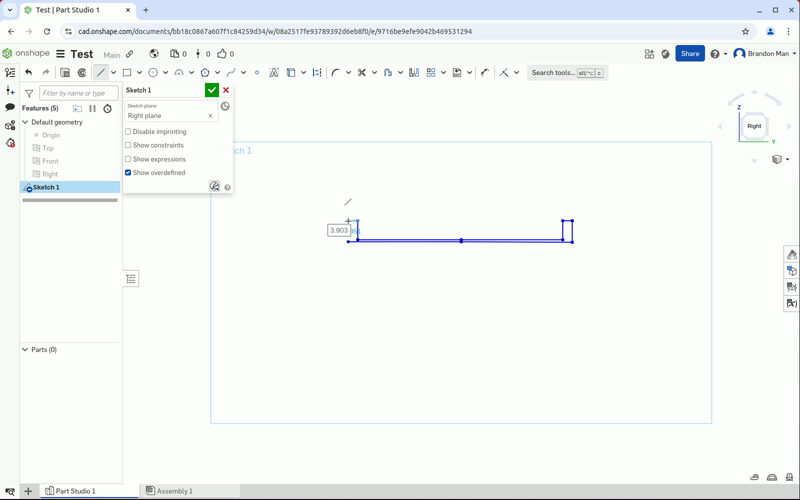
key_up(shift)
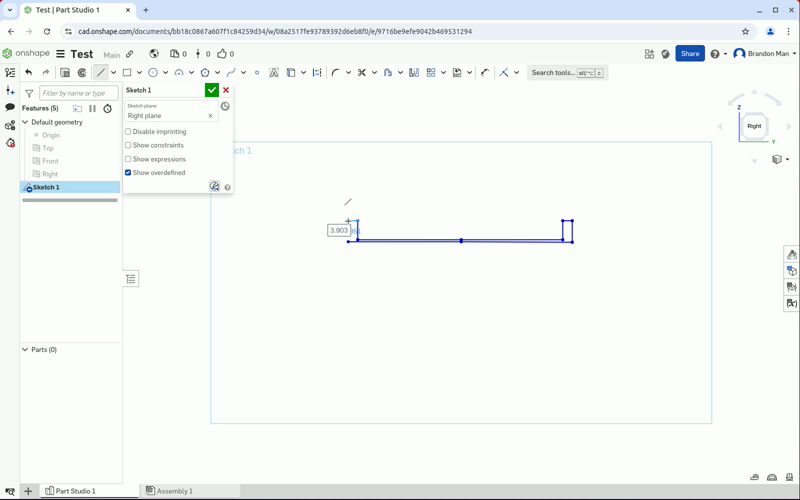
mouse_move(378, 220)
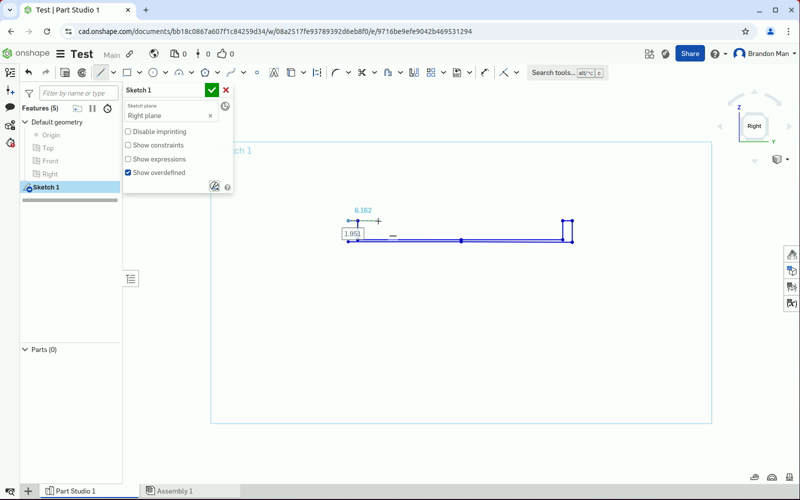
key_down(shift)
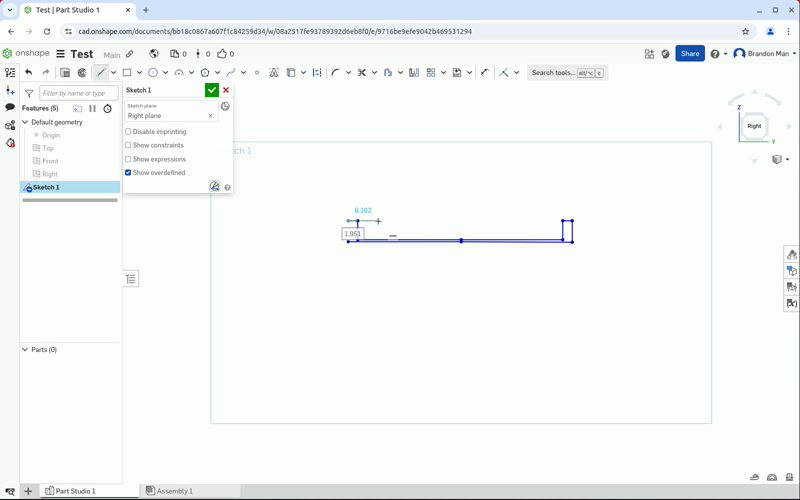
mouse_move(348, 241)
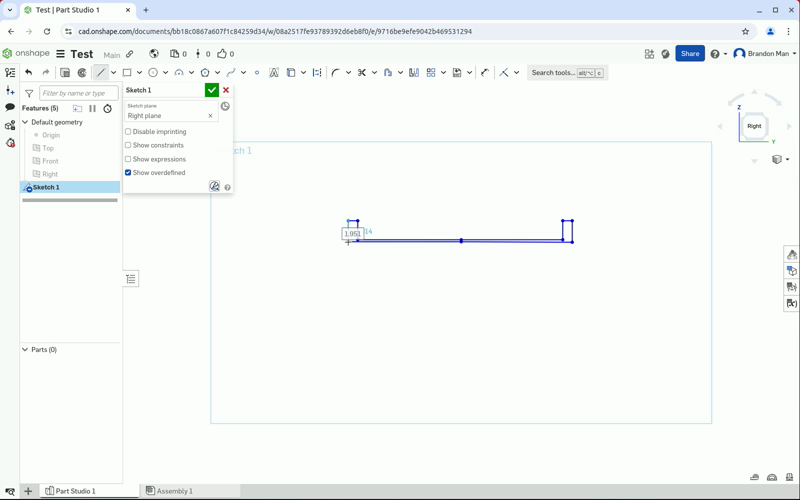
key_up(shift)
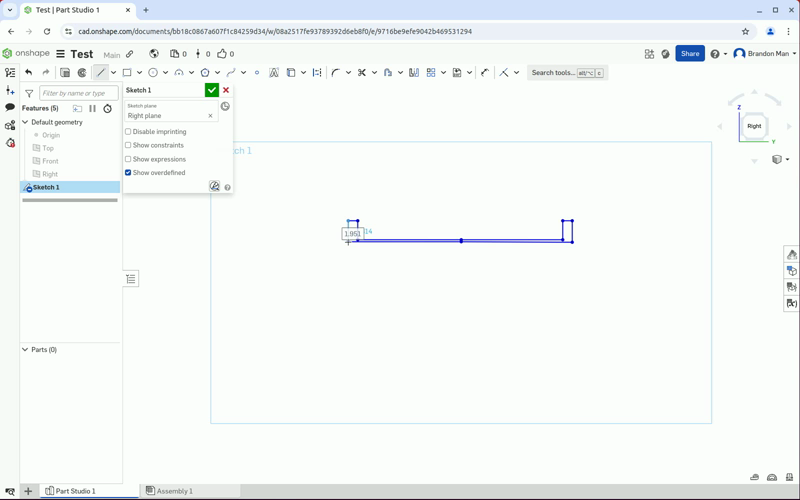
click(348, 241)
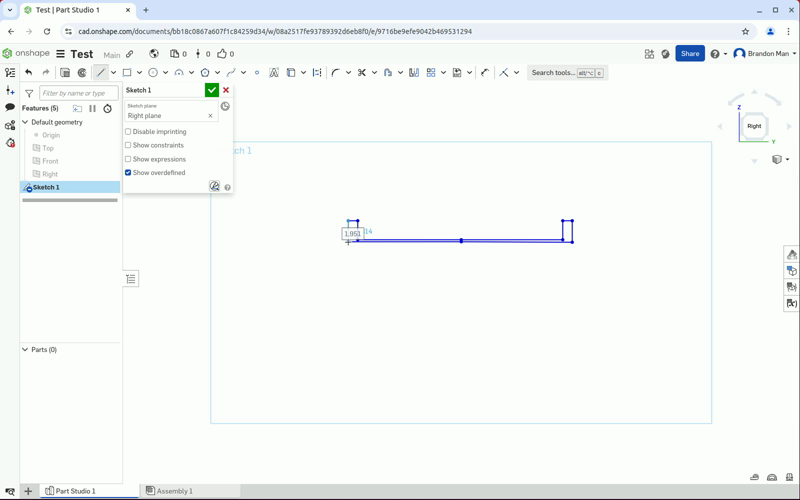
key(esc)
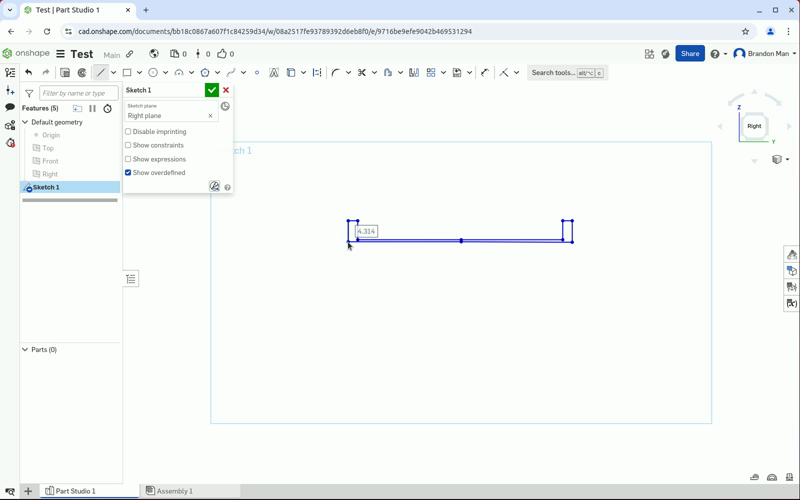
mouse_move(474, 241)
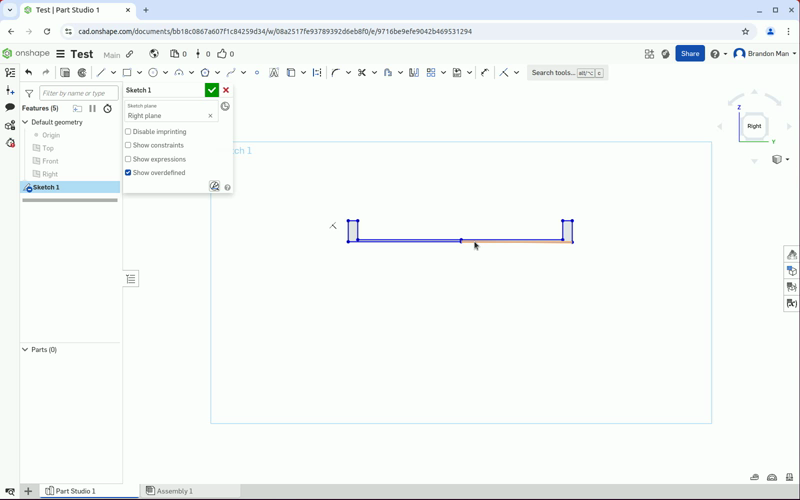
scroll(6)
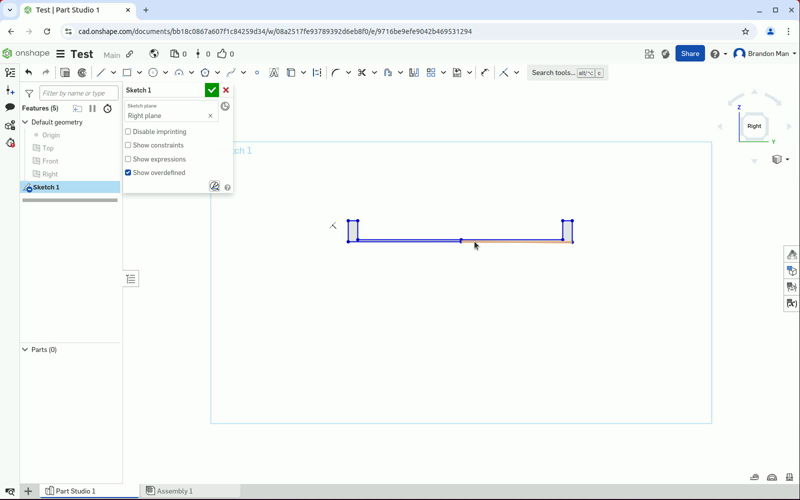
scroll(6)
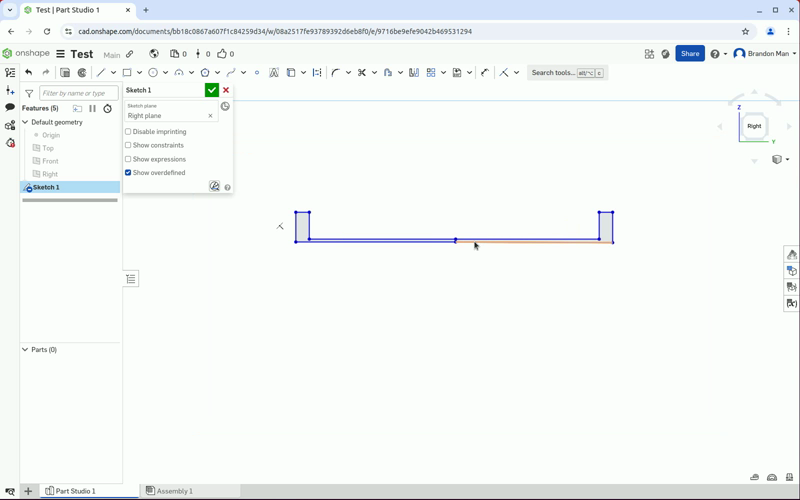
scroll(6)
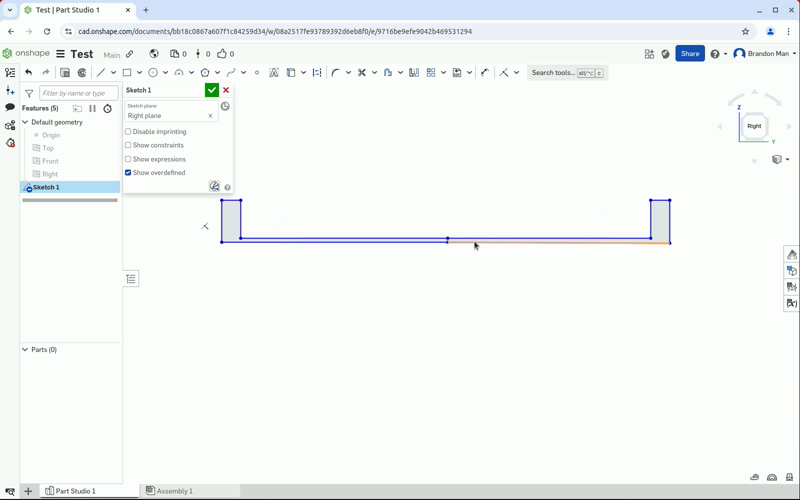
scroll(6)
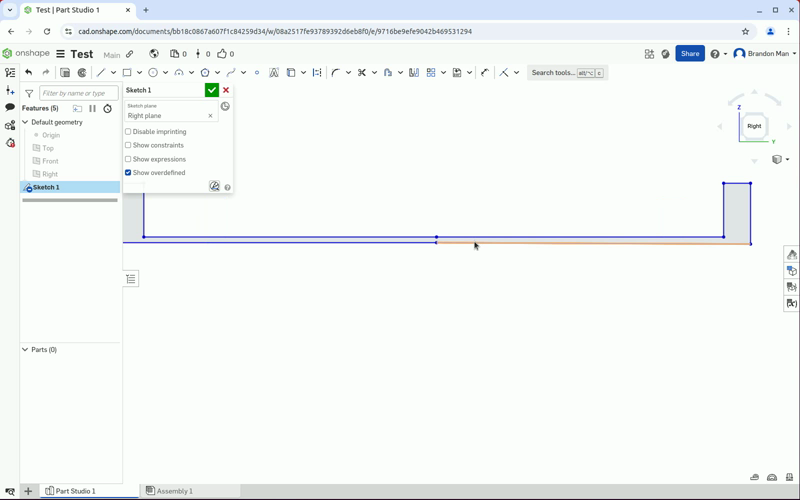
scroll(6)
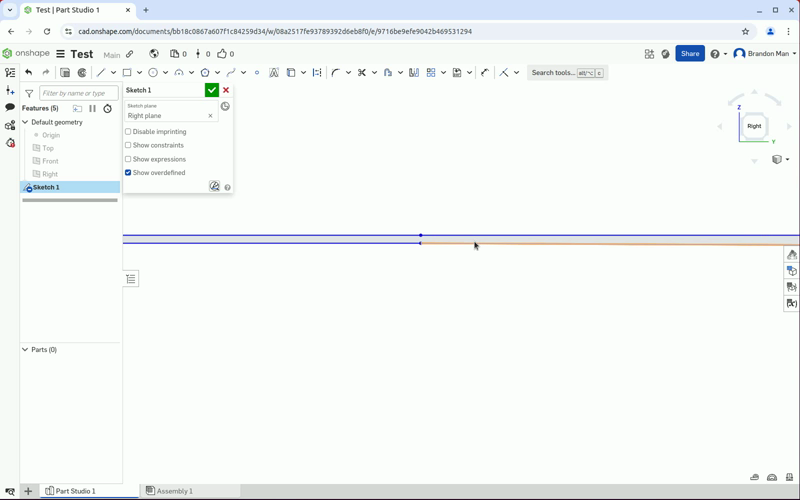
scroll(6)
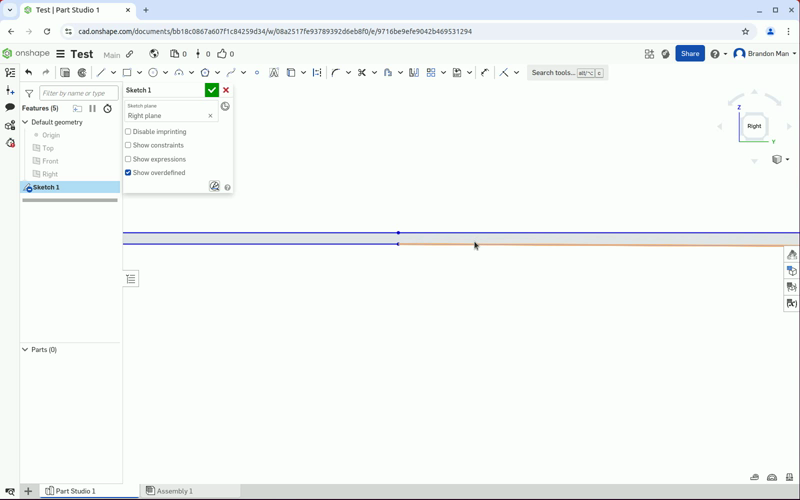
scroll(6)
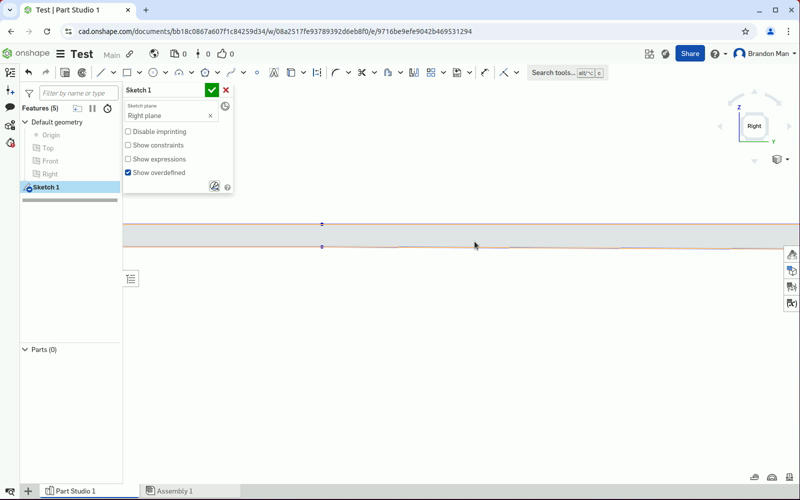
click(474, 241)
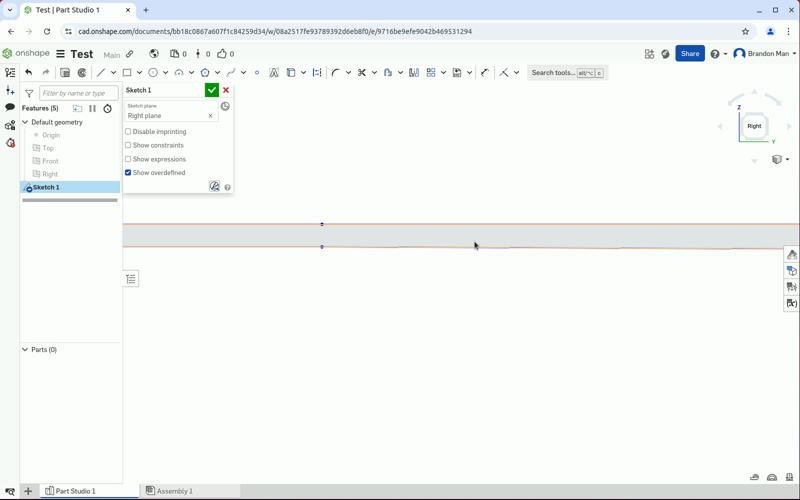
scroll(-6)
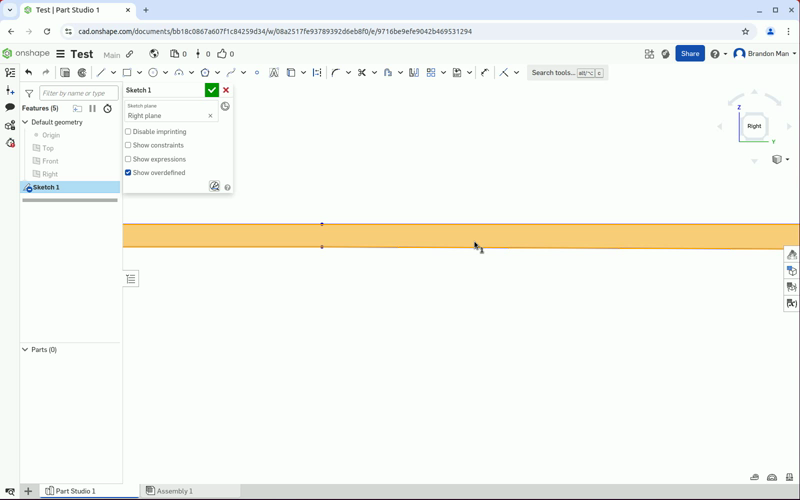
scroll(-6)
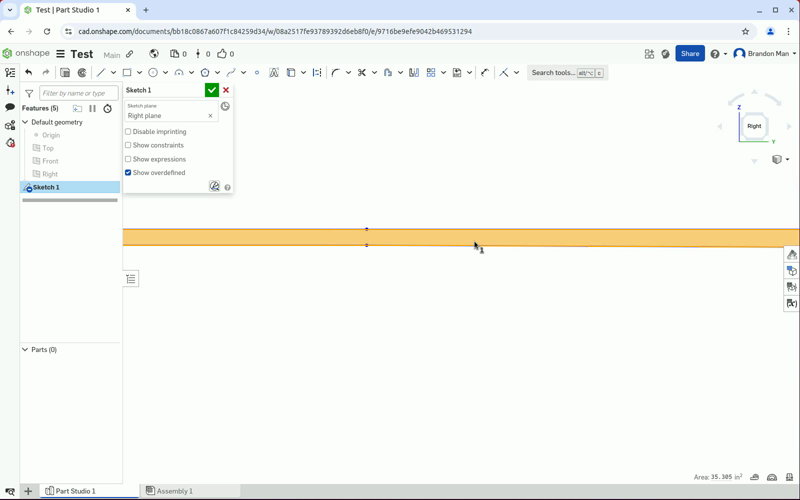
scroll(-6)
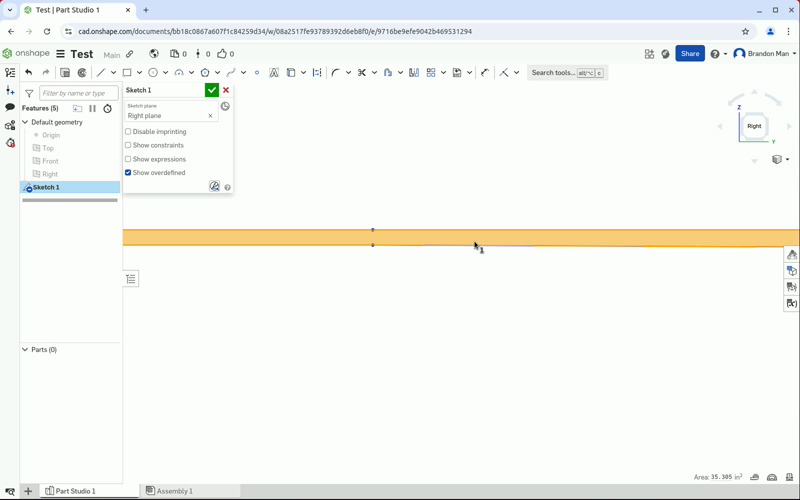
scroll(-6)
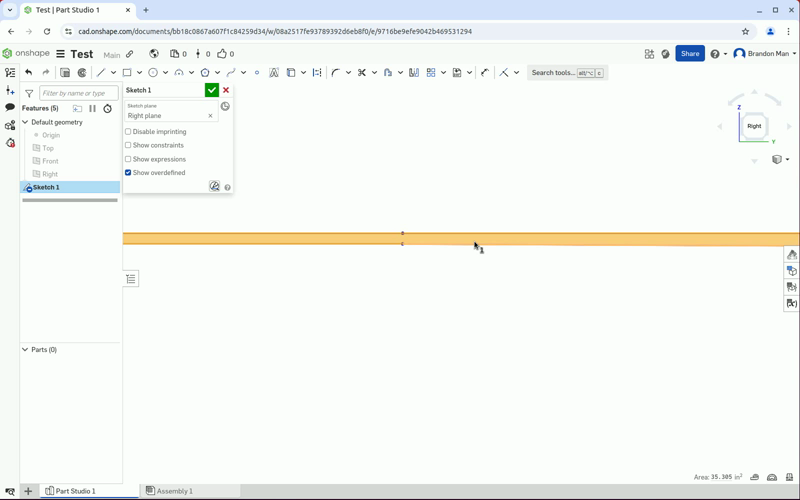
scroll(-6)
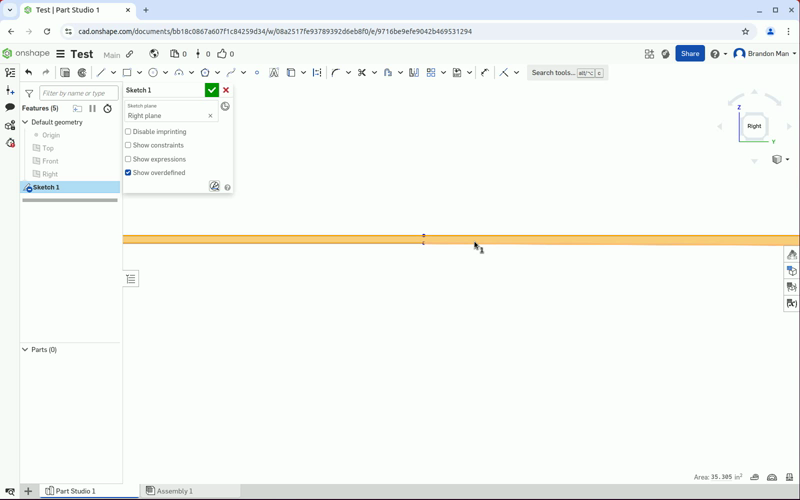
scroll(-6)
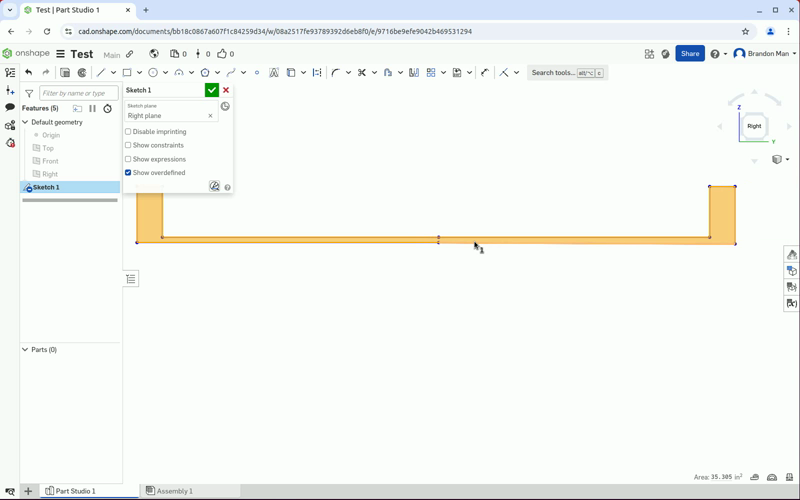
scroll(-6)
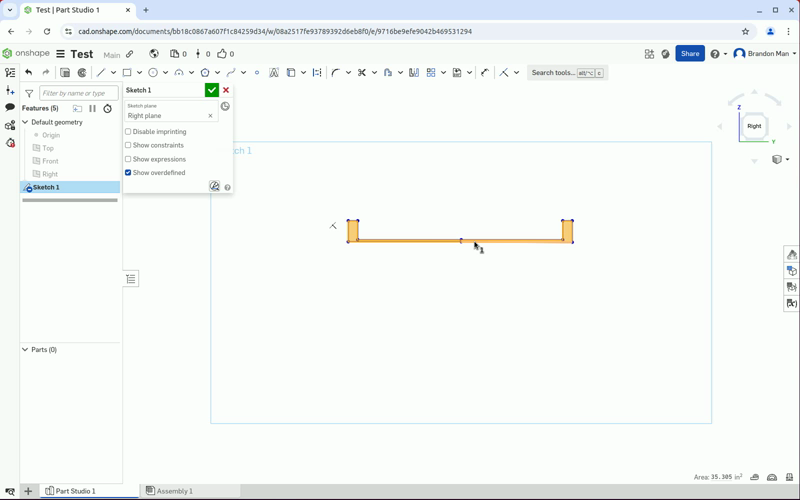
mouse_move(73, 352)
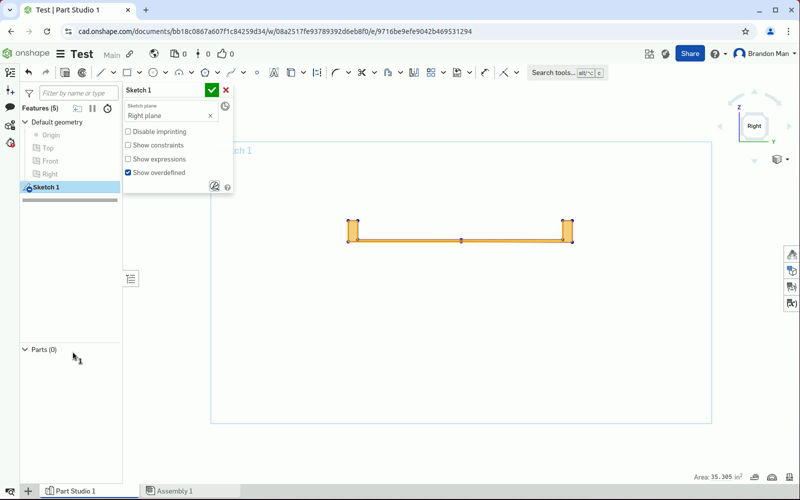
key(shift+y)
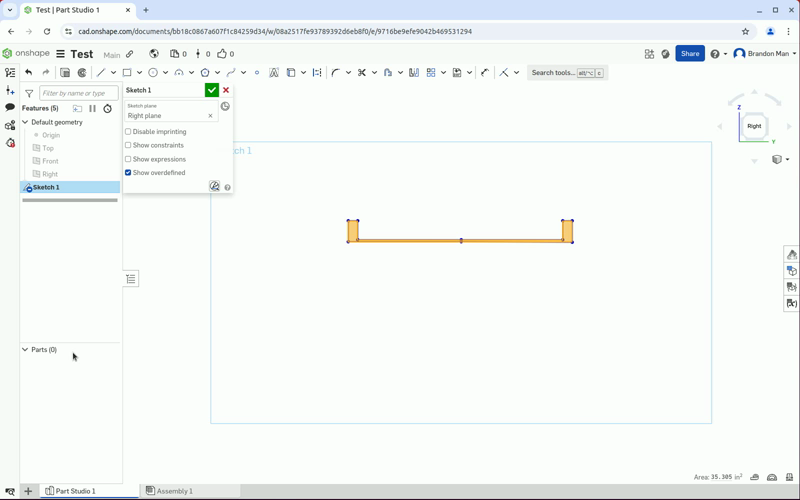
key(shift+e)
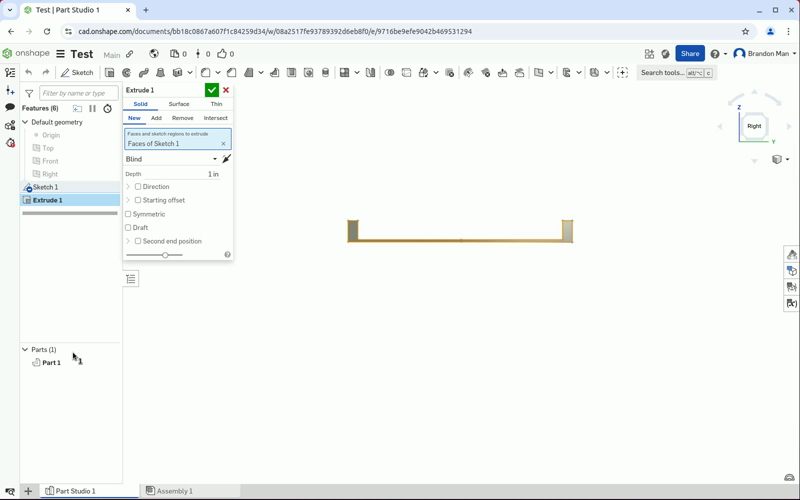
mouse_move(143, 106)
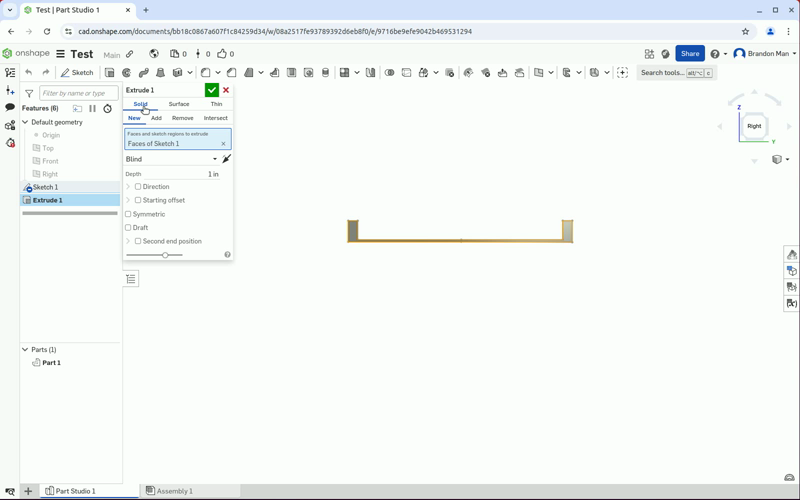
click(143, 106)
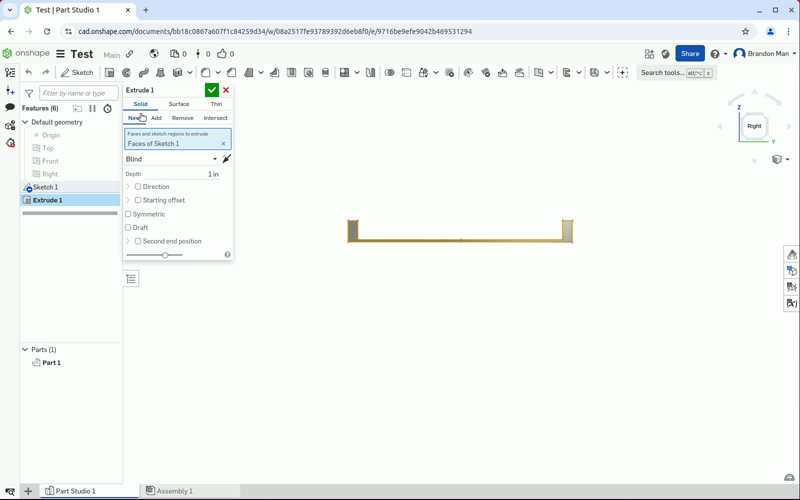
mouse_move(137, 120)
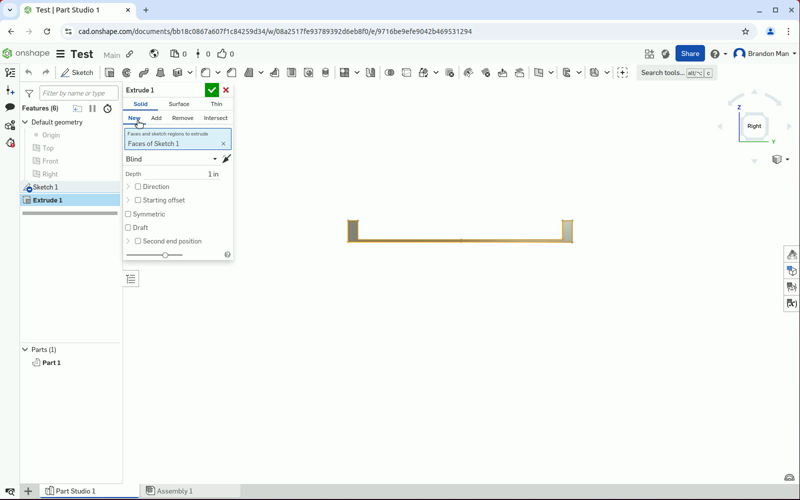
click(137, 120)
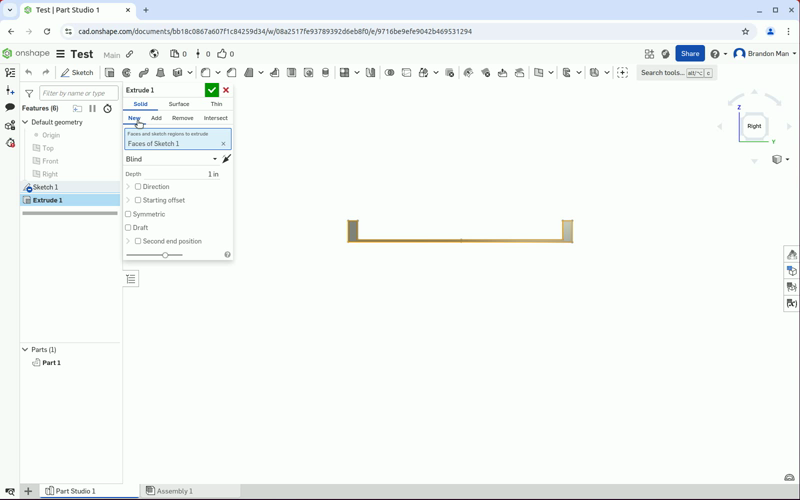
key(tab, 4)
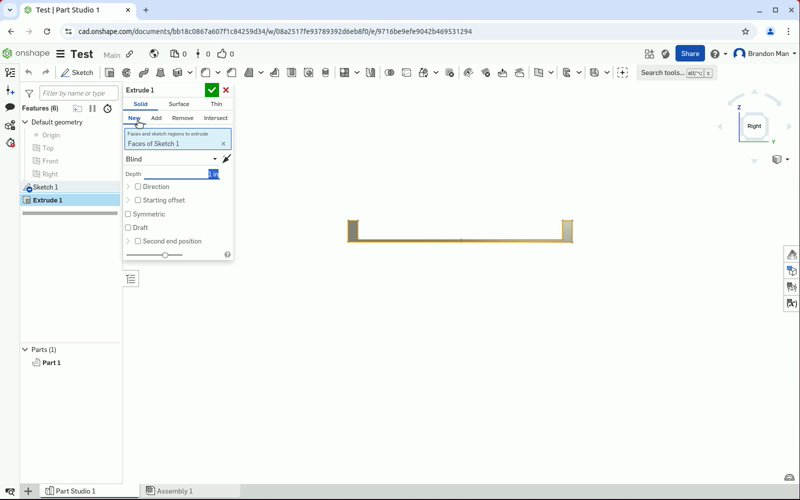
text(38.996)
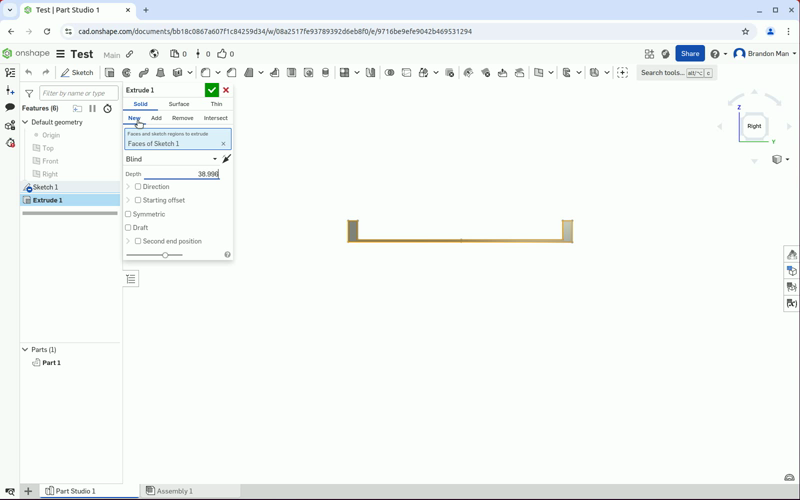
key(tab, 3)
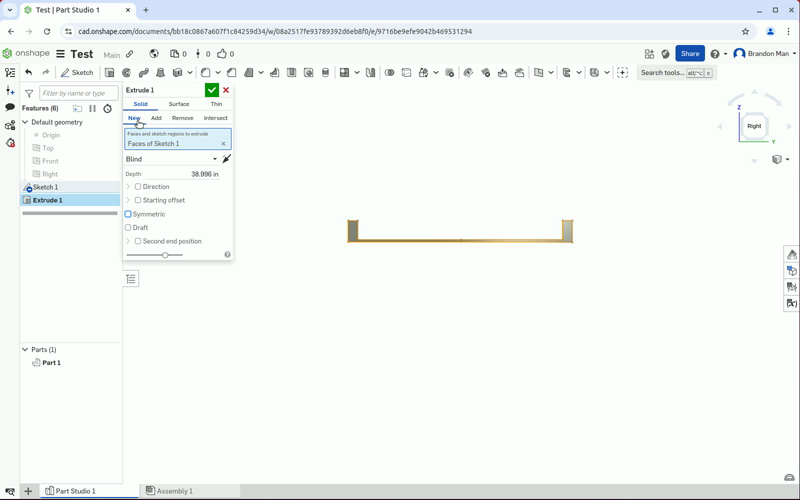
key(space)
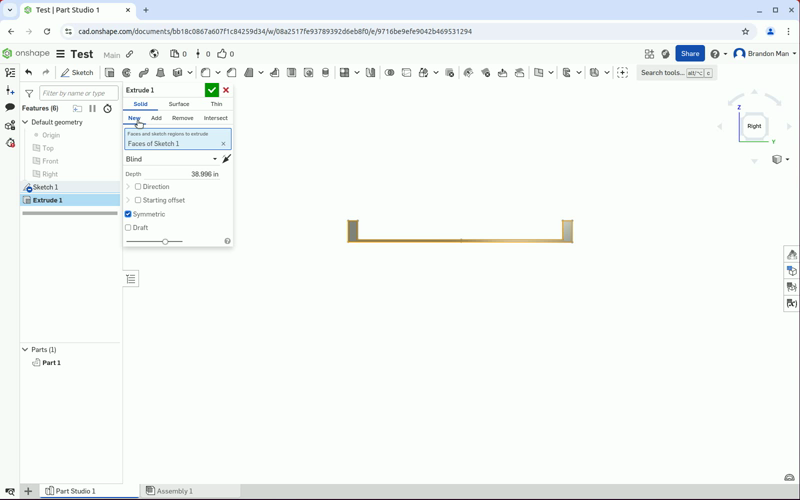
key(enter)
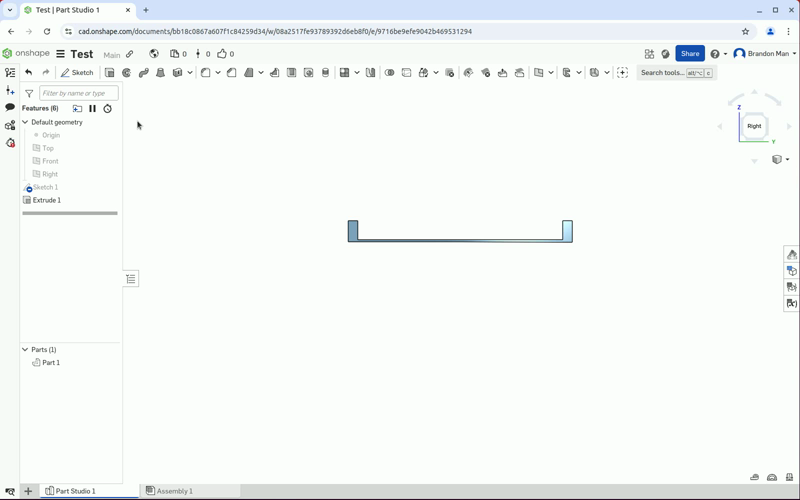
key(shift+h)
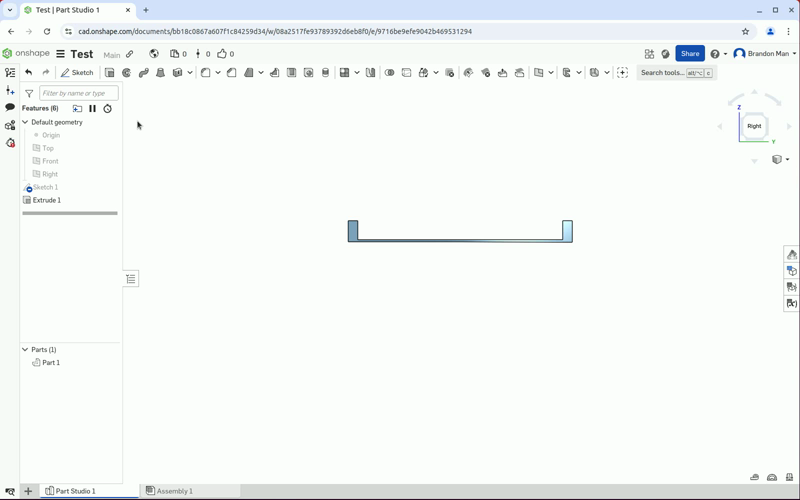
key(shift+h)
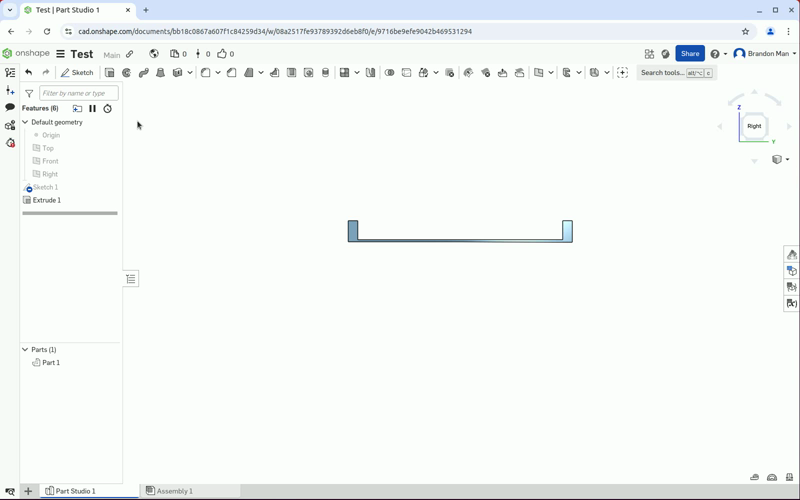
mouse_move(73, 189)
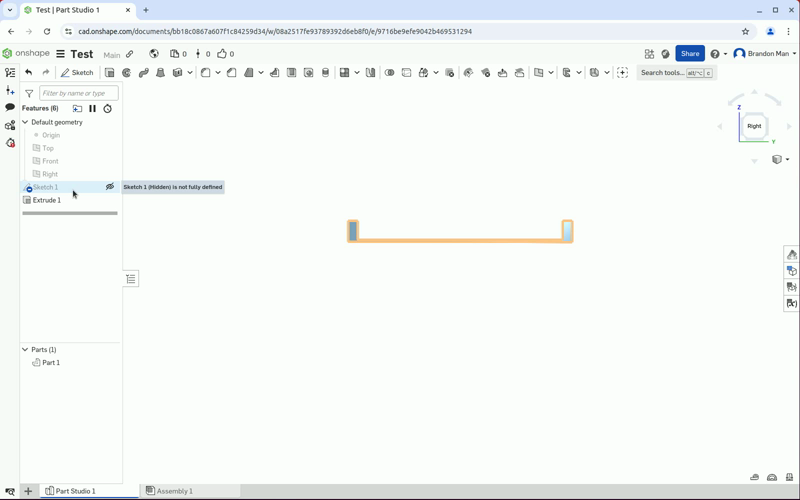
click(73, 189)
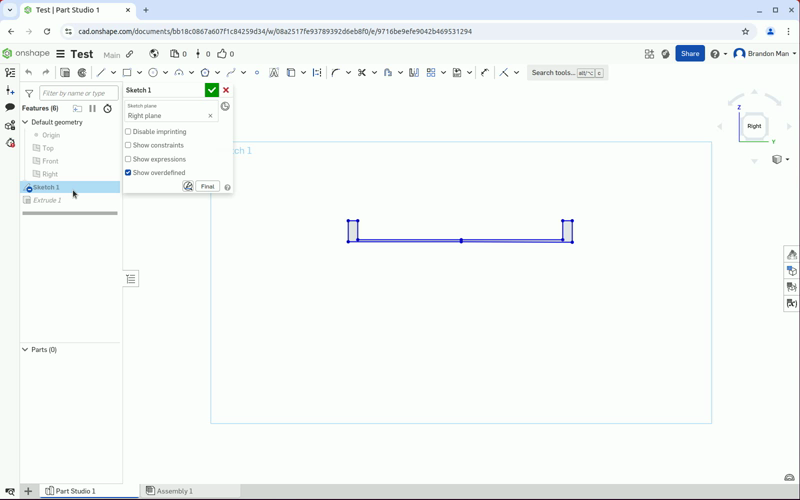
mouse_move(229, 92)
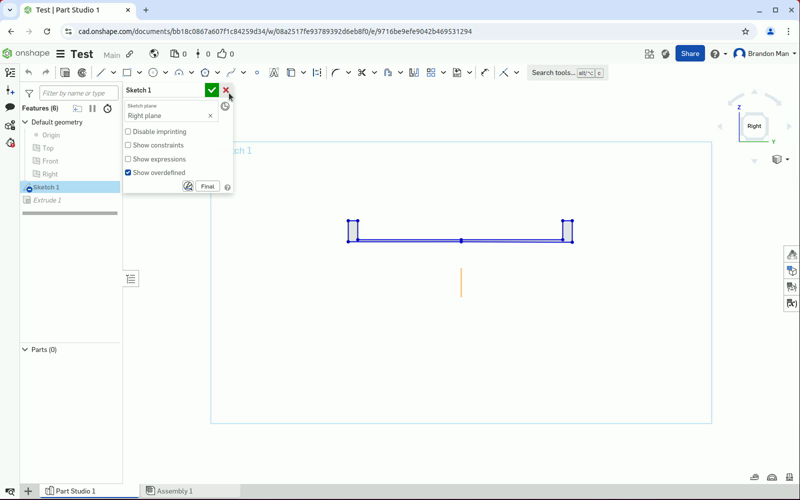
click(229, 92)
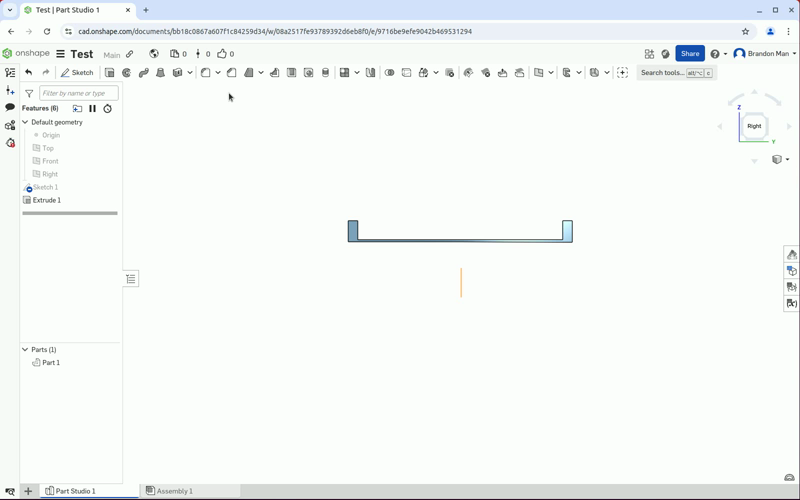
mouse_move(73, 352)
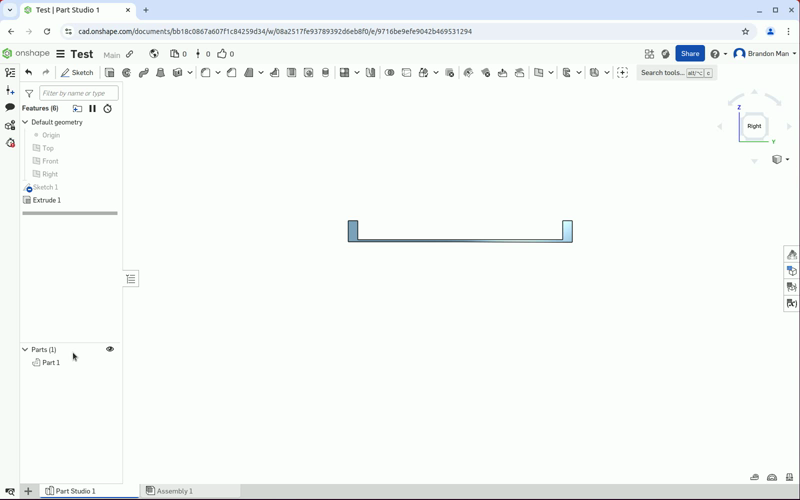
key(y)
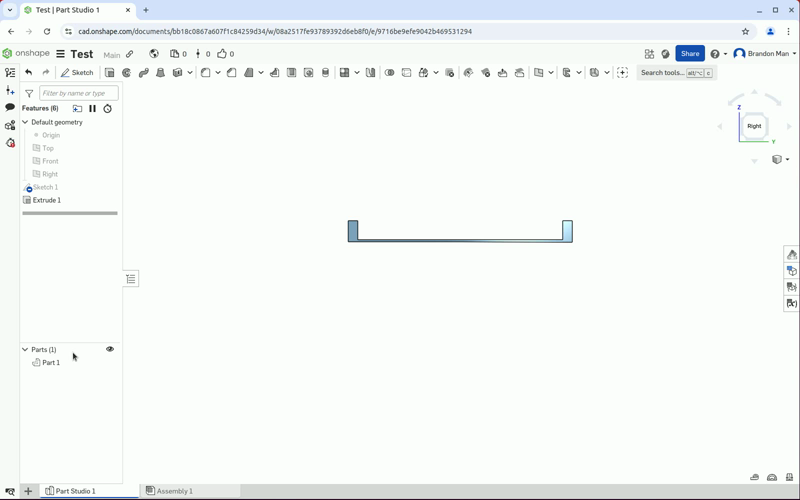
key(shift+p)
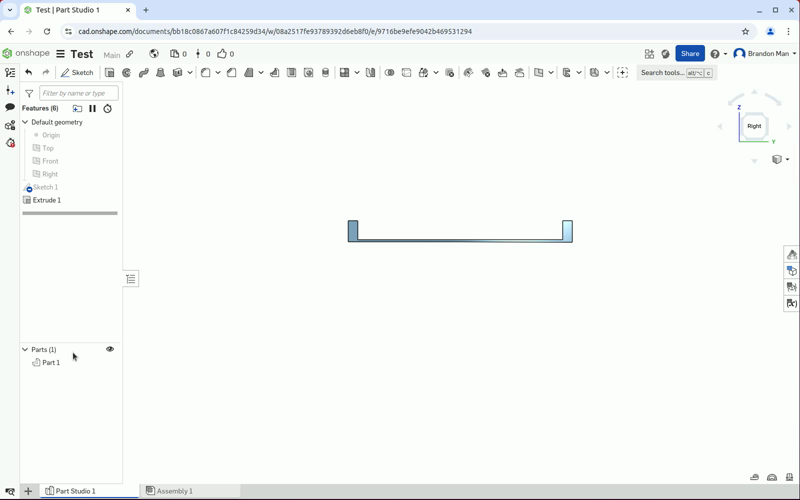
key(space)
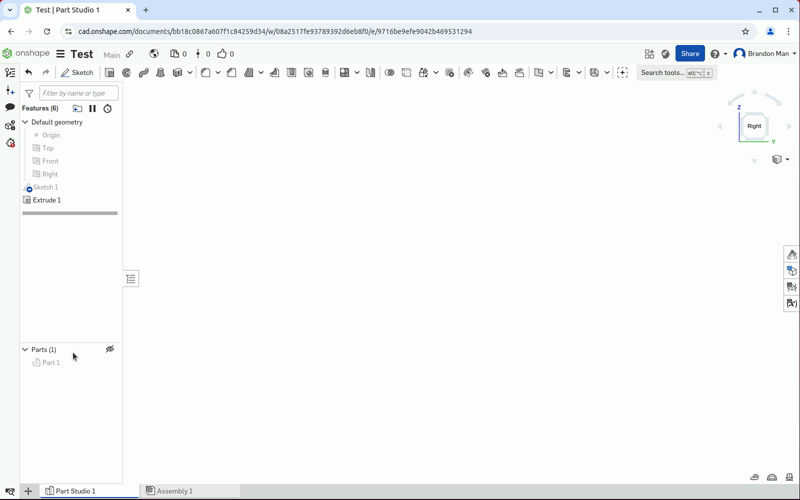
key_down(shift)
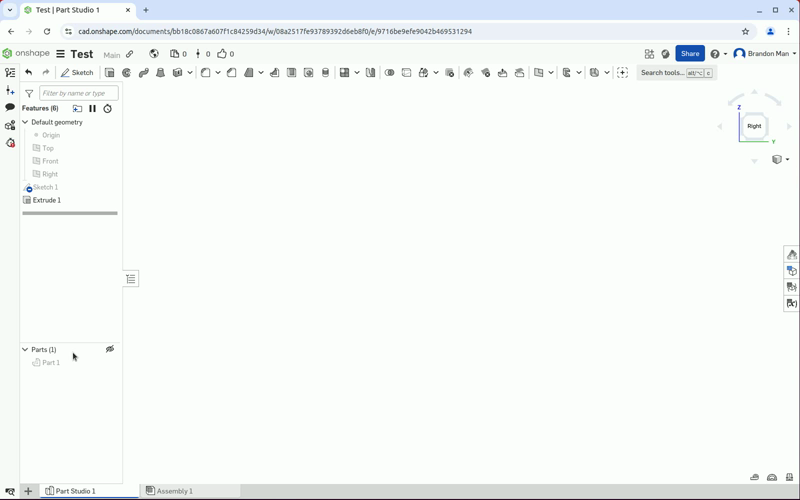
key(right)
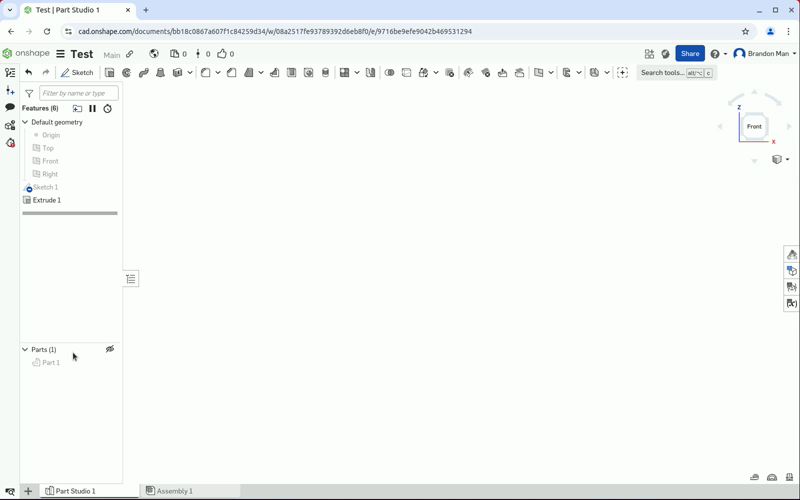
key_up(shift)
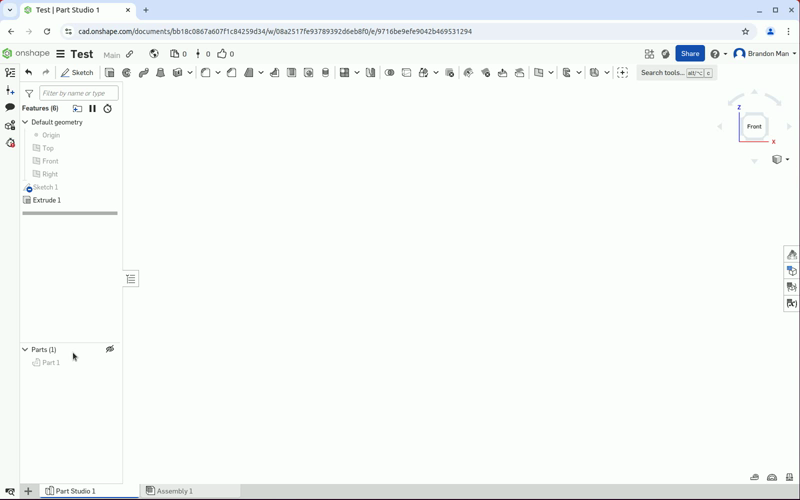
key(space)
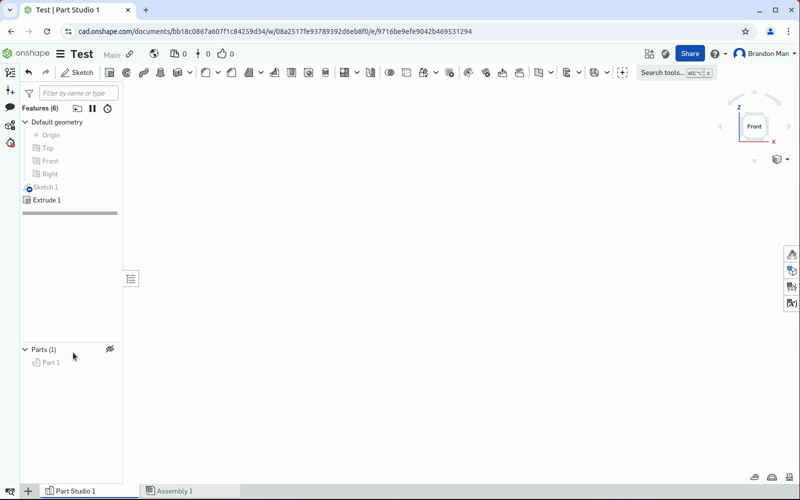
key_down(shift)
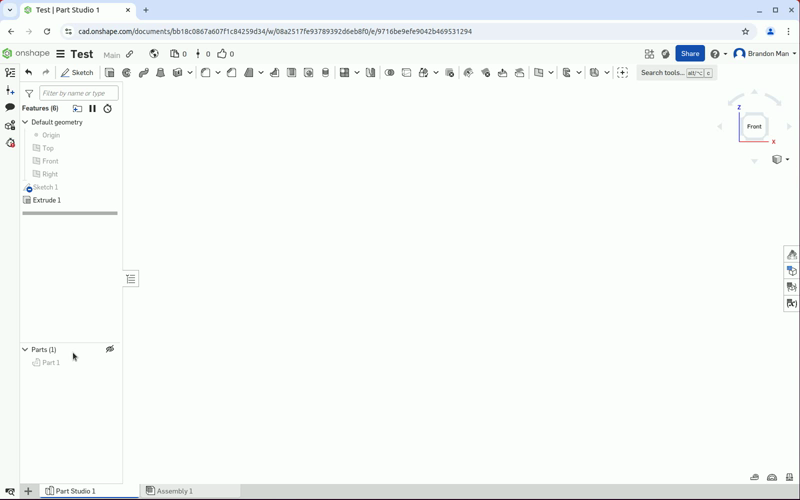
key(down)
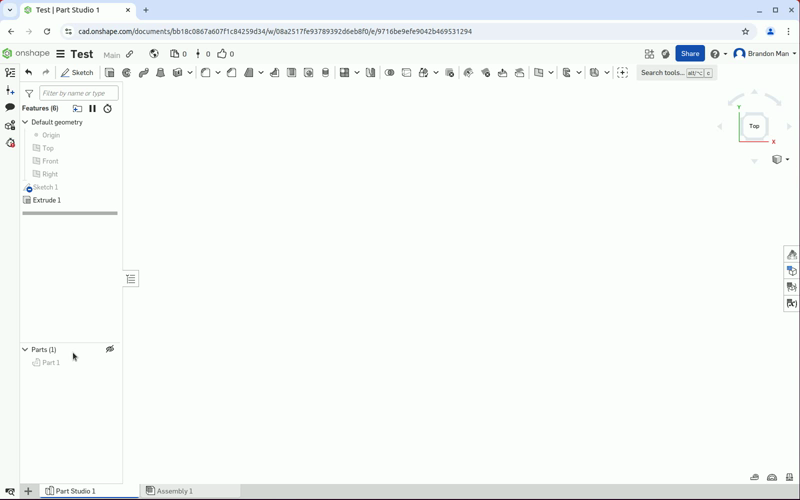
key_up(shift)
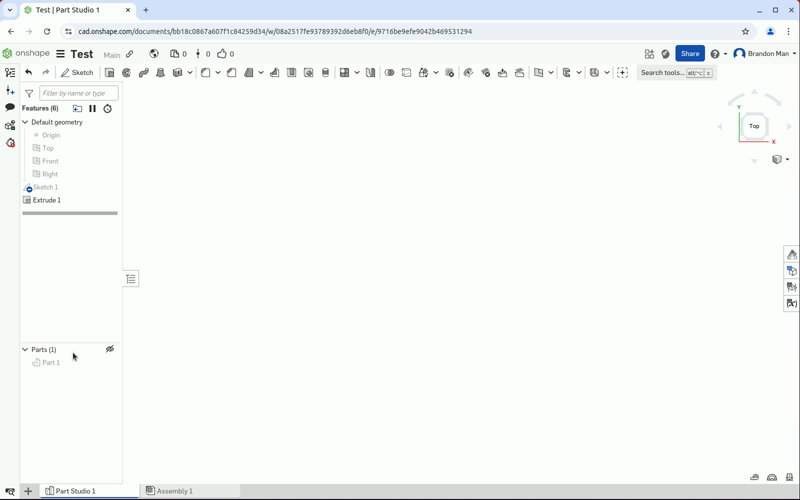
mouse_move(73, 352)
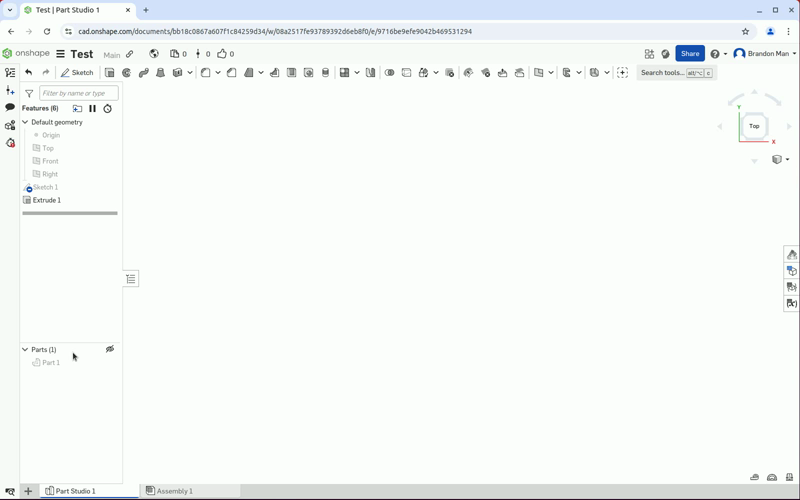
key(shift+y)
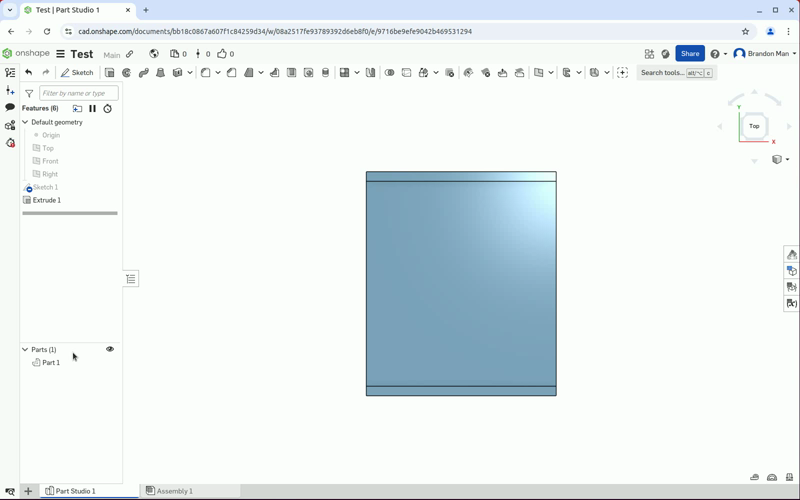
mouse_move(541, 75)
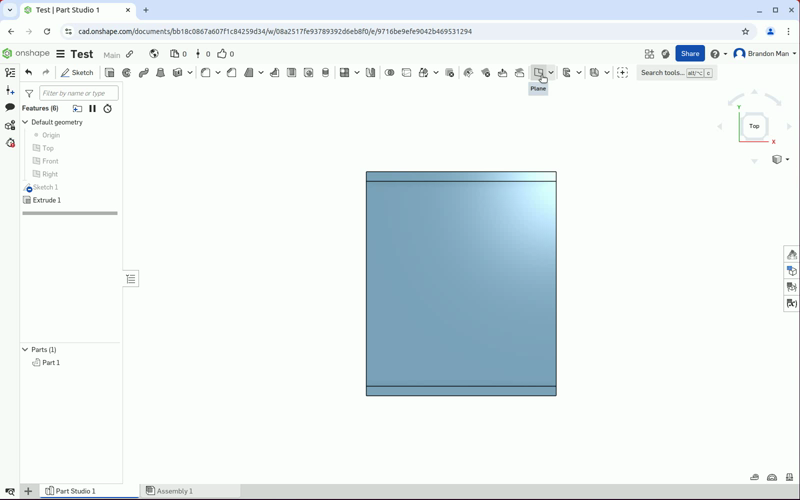
click(541, 75)
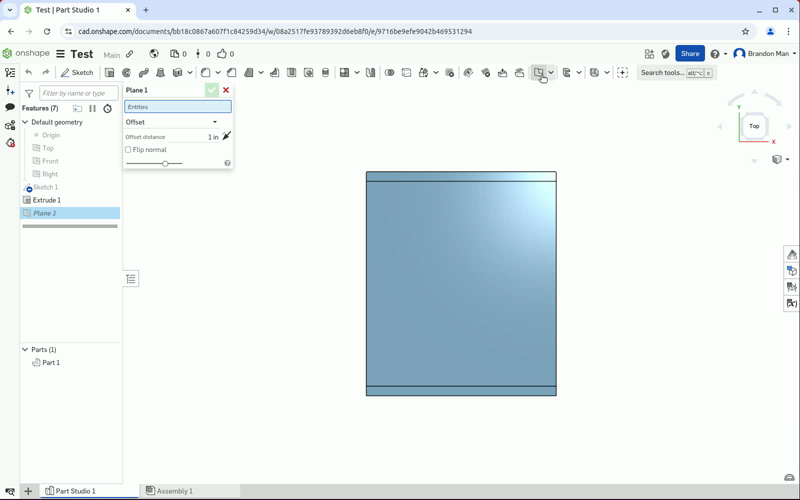
mouse_move(73, 150)
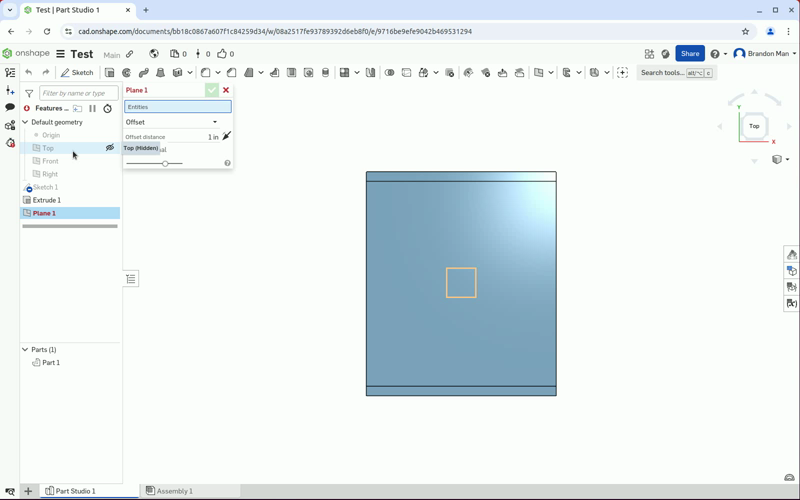
click(73, 150)
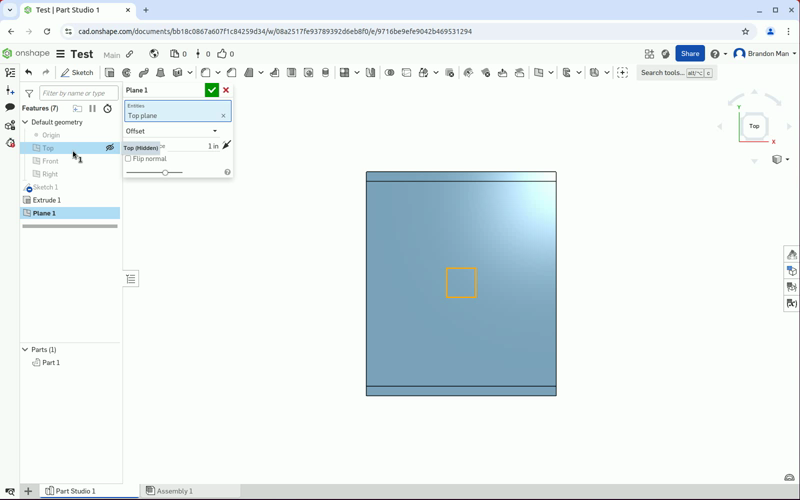
key(tab, 2)
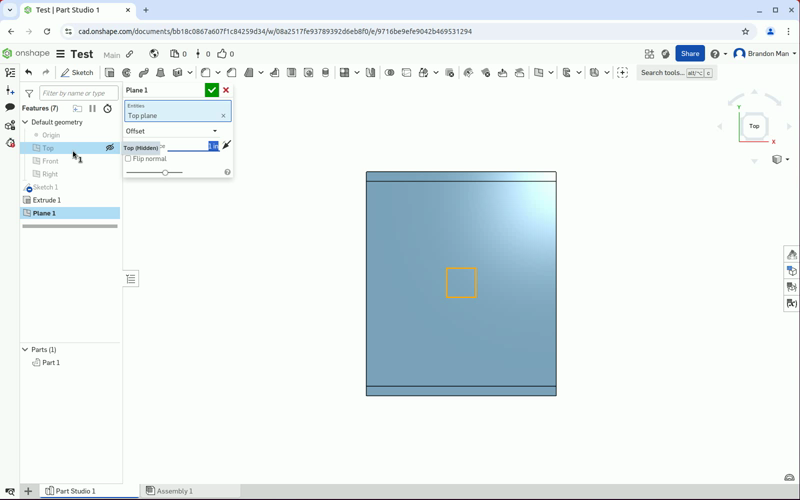
text(12.509)
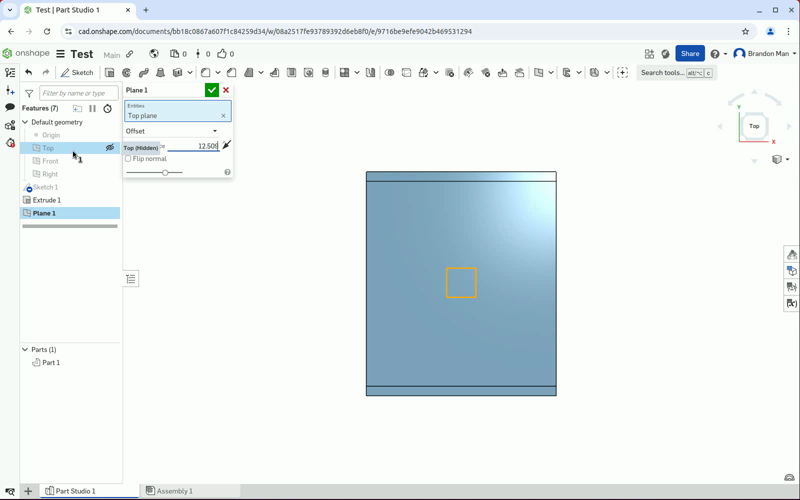
key(enter, 2)
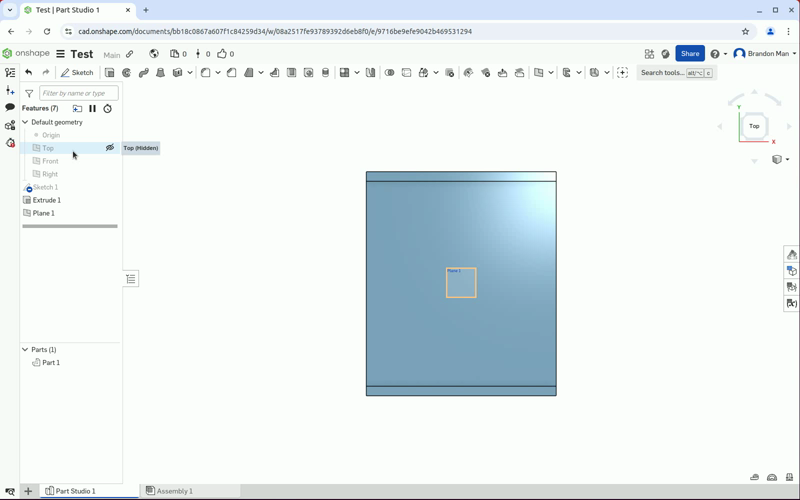
key(shift+s)
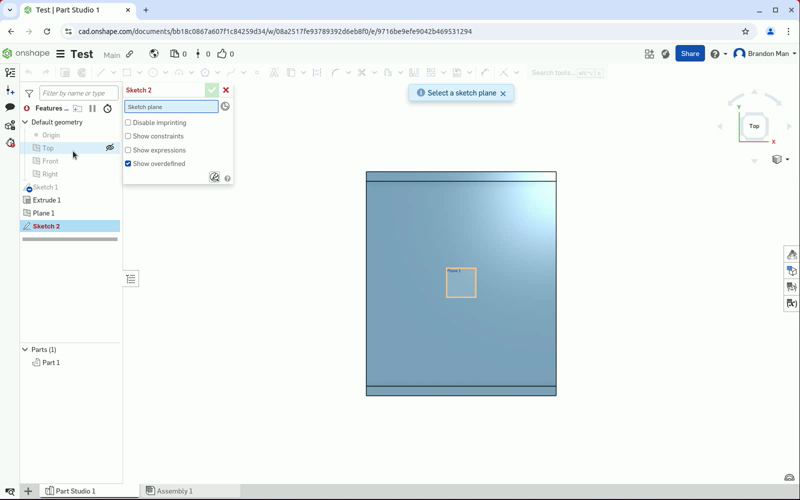
mouse_move(73, 215)
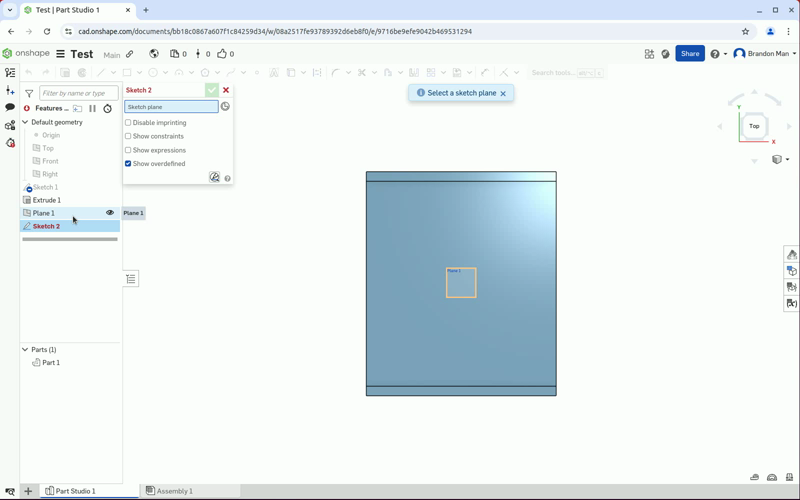
click(73, 215)
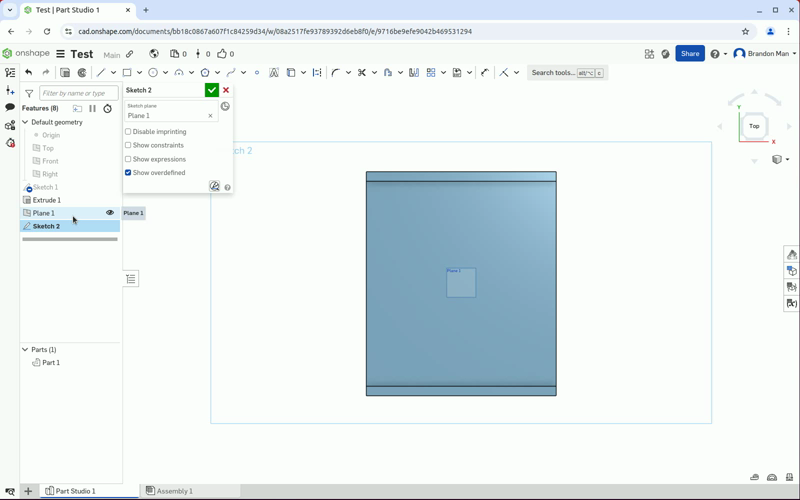
mouse_move(73, 352)
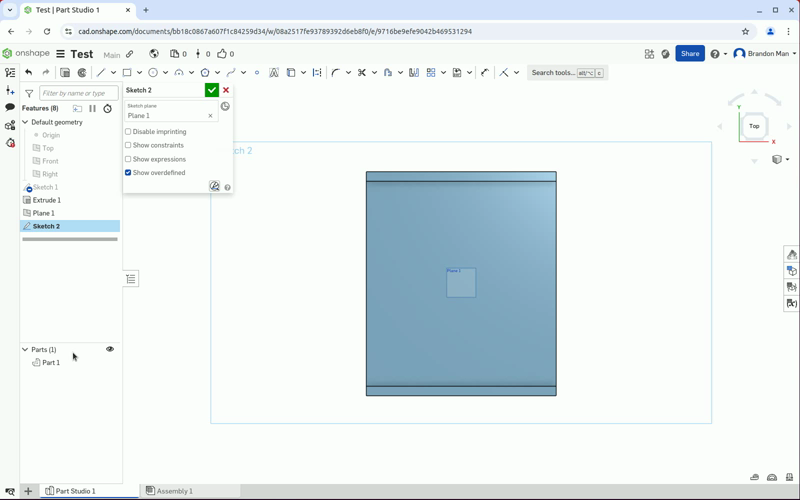
key(y)
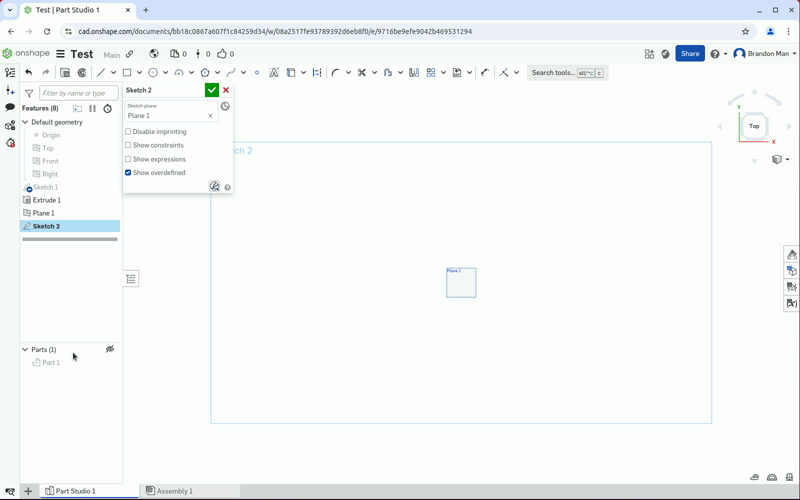
key(l)
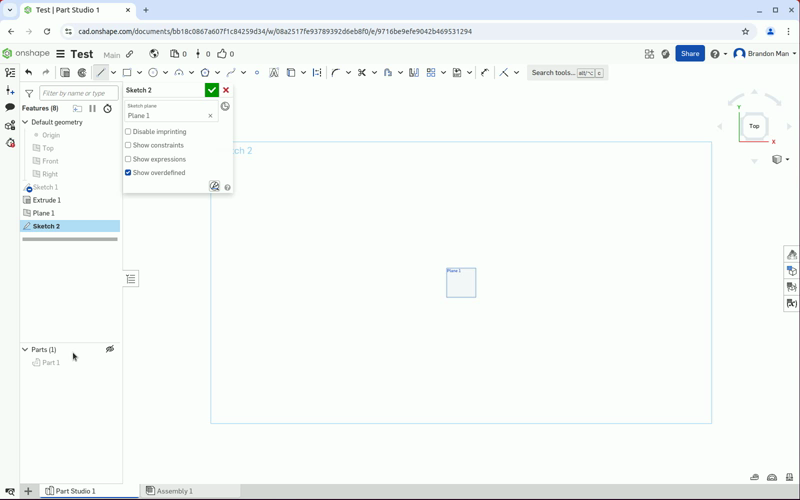
key_down(shift)
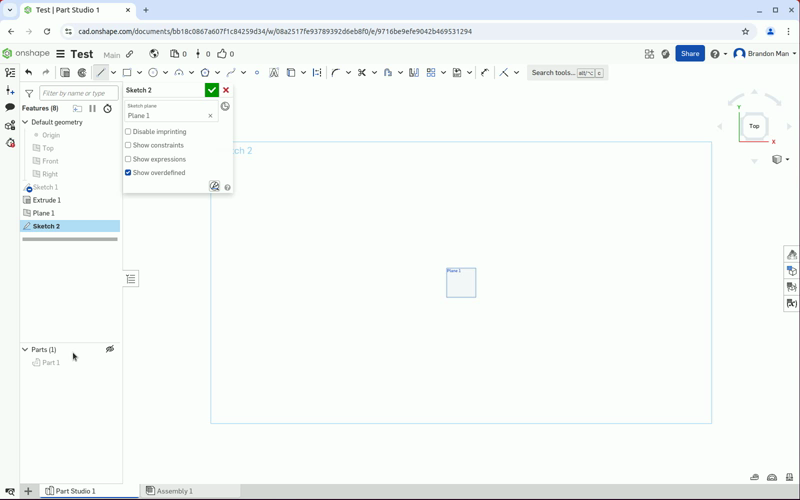
mouse_move(383, 395)
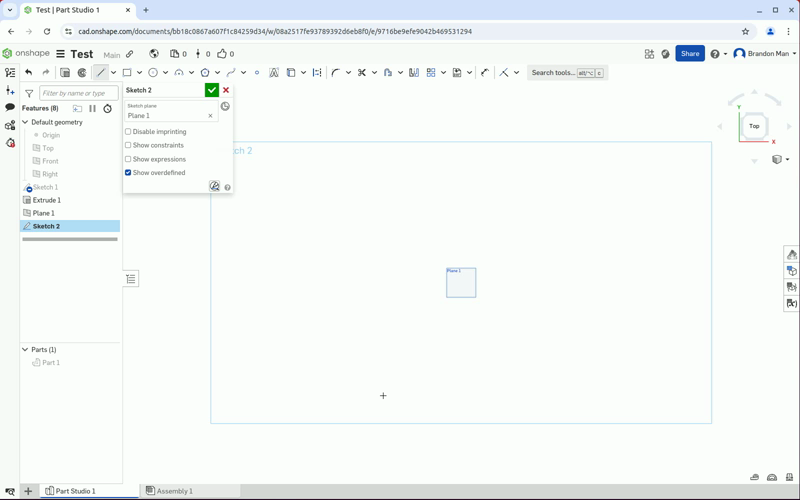
click(383, 395)
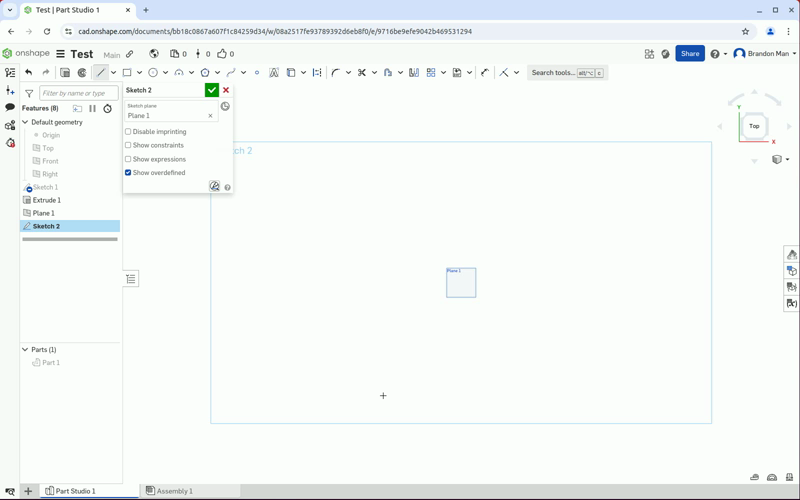
key_up(shift)
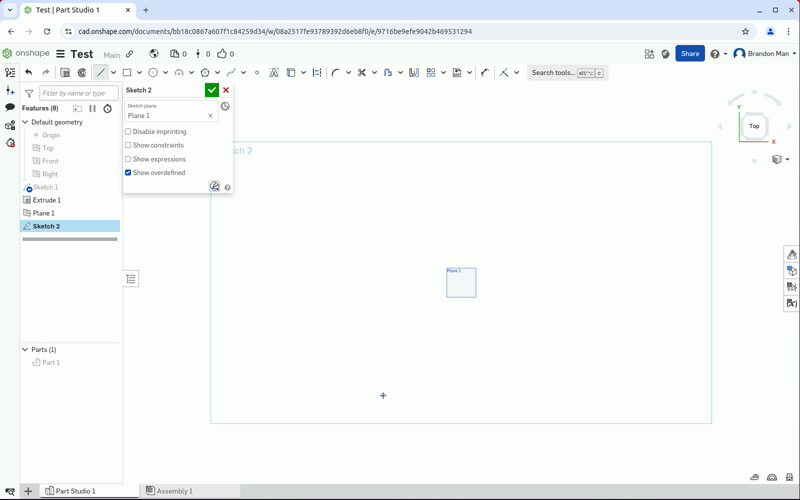
key_down(shift)
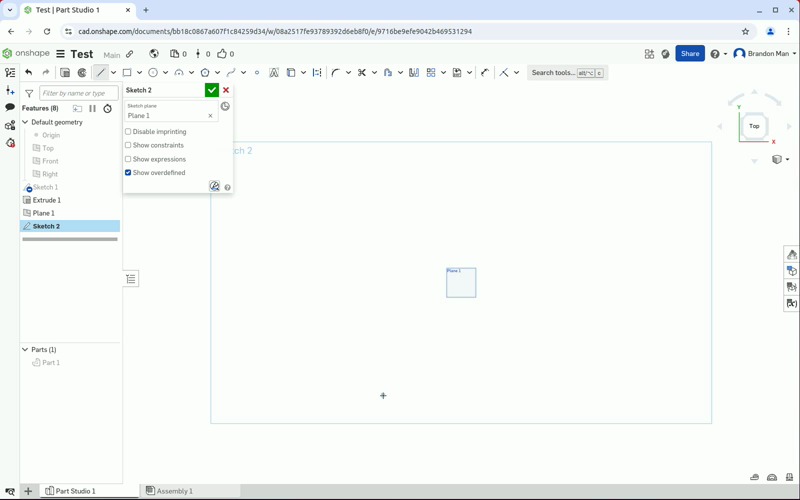
mouse_move(538, 395)
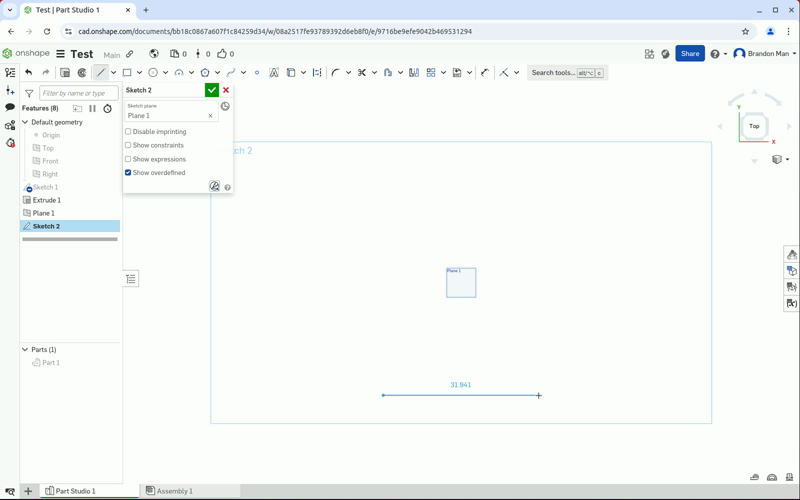
click(538, 395)
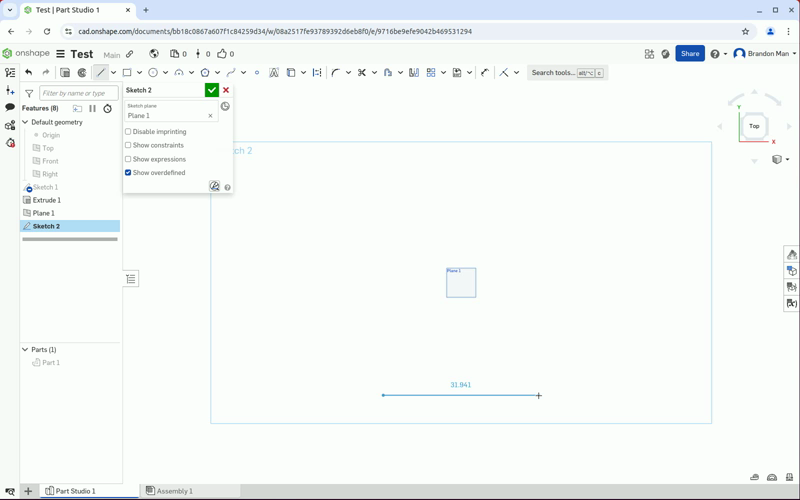
key_up(shift)
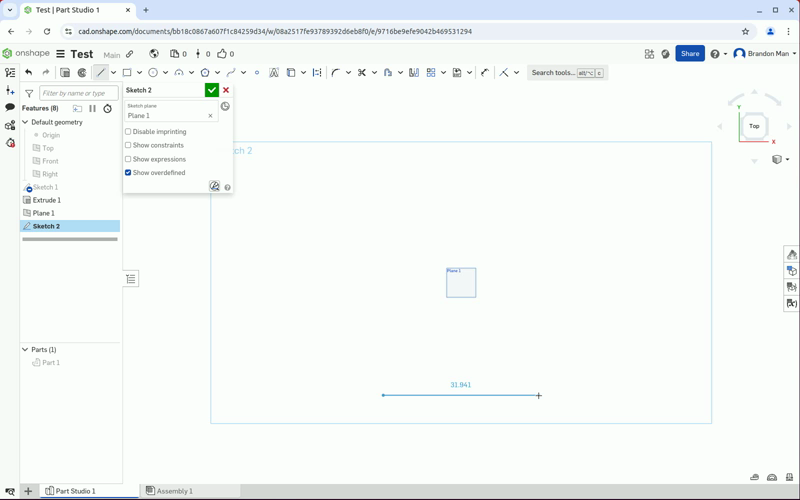
key_down(shift)
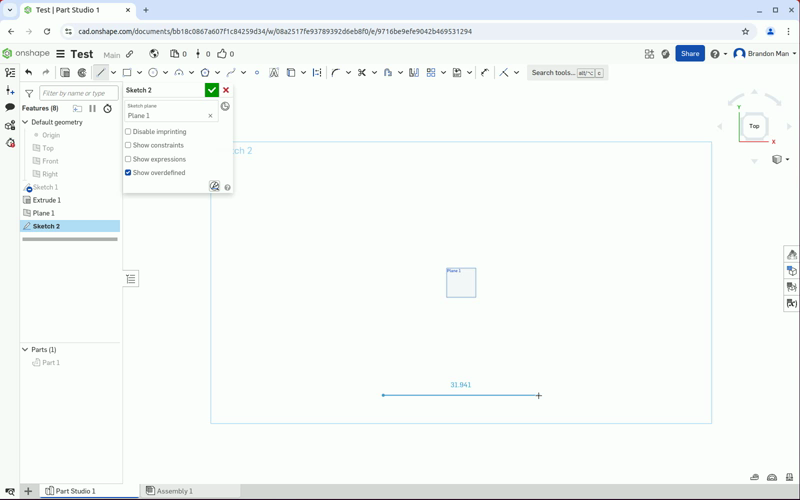
mouse_move(568, 395)
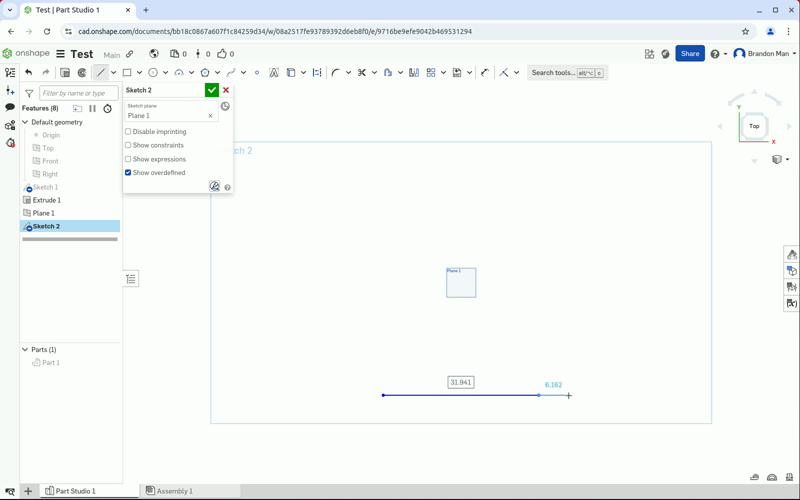
mouse_move(538, 385)
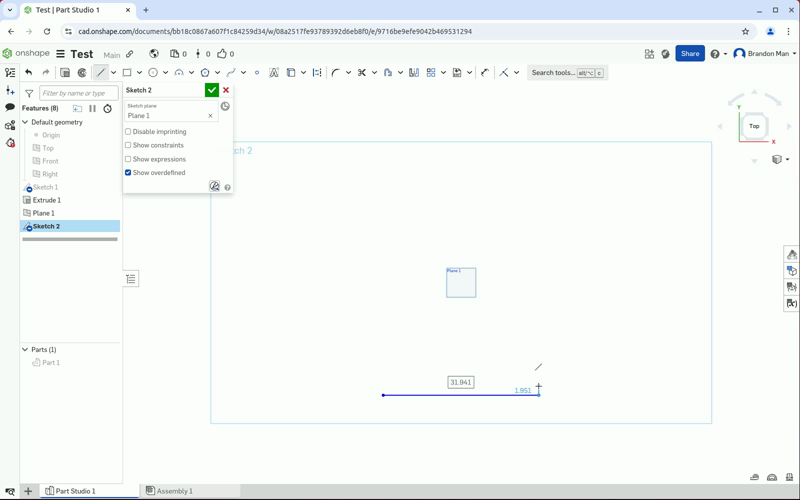
click(538, 385)
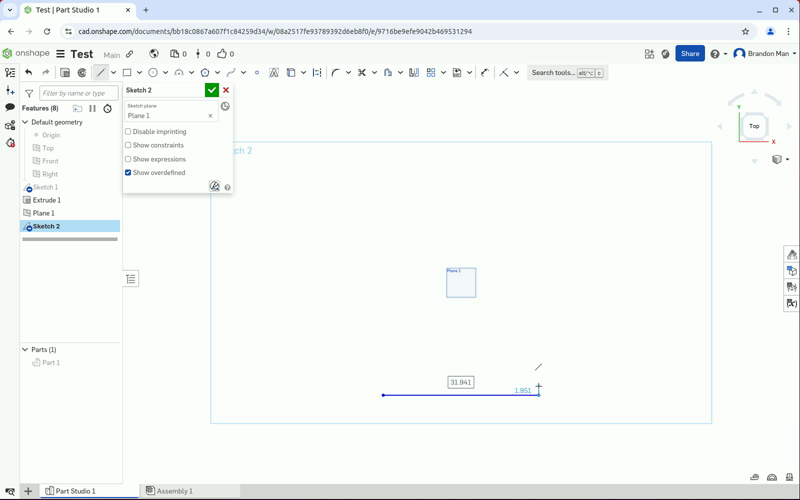
key_up(shift)
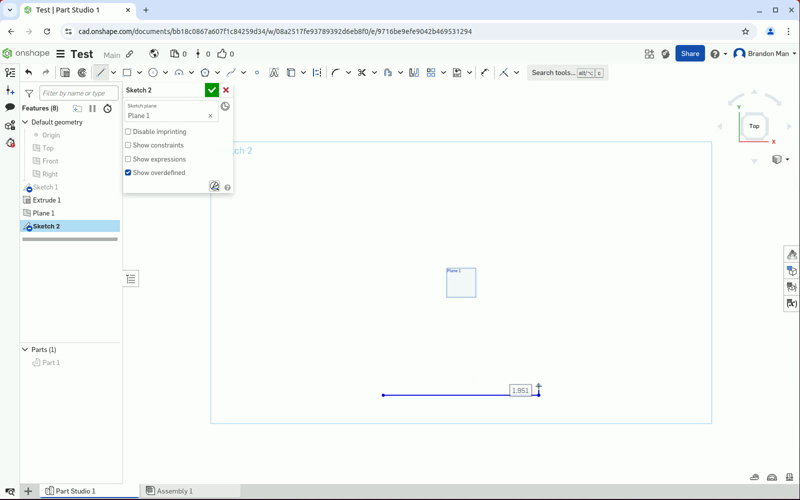
key_down(shift)
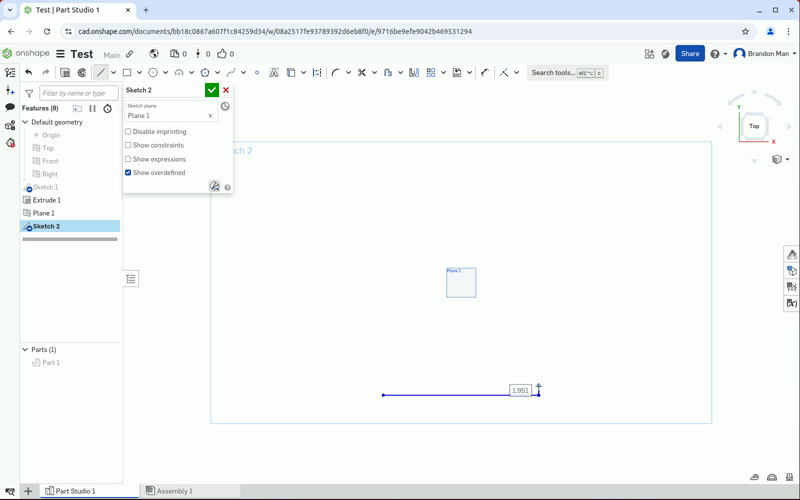
mouse_move(383, 385)
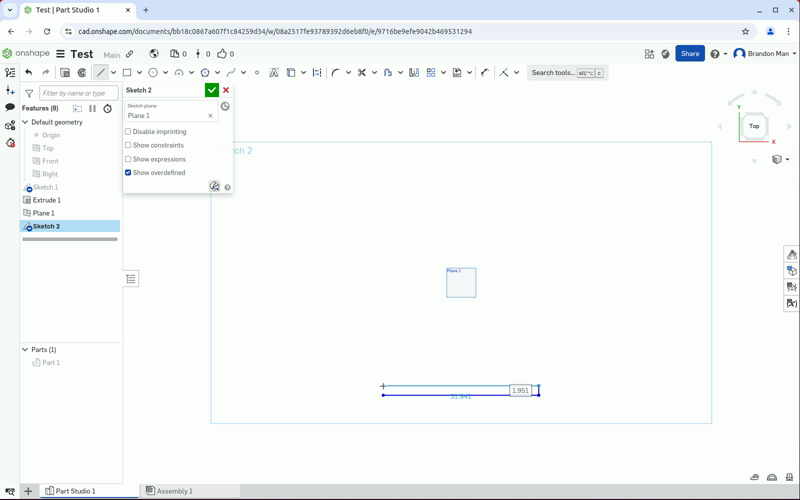
click(383, 385)
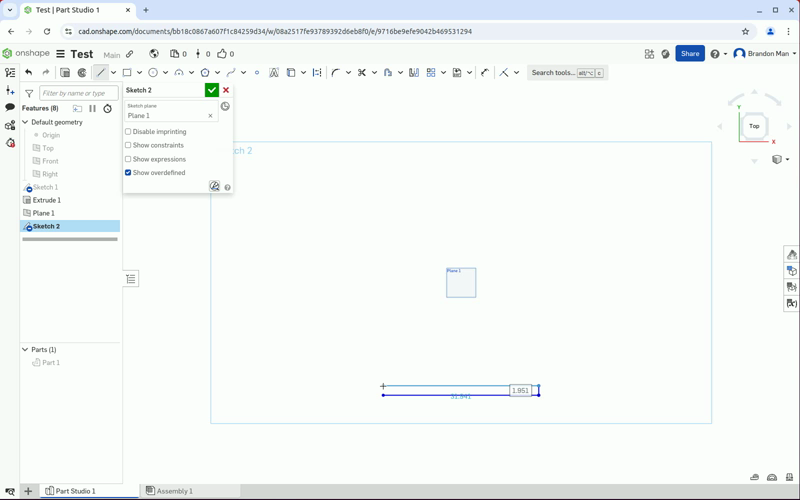
key_up(shift)
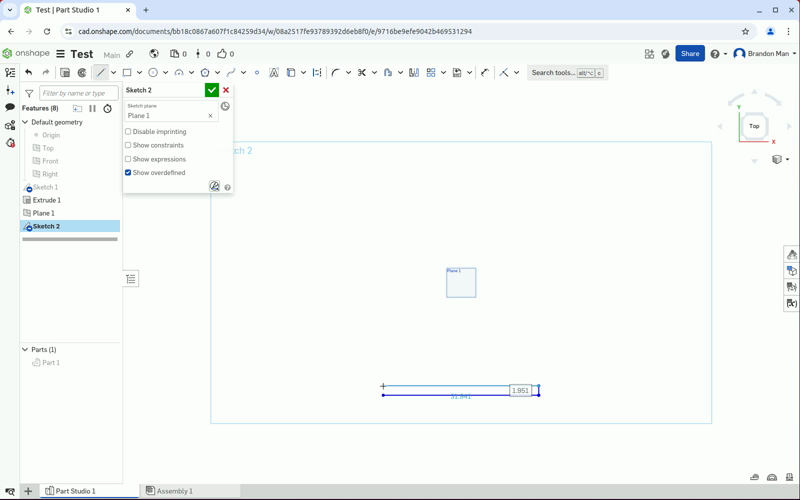
mouse_move(413, 385)
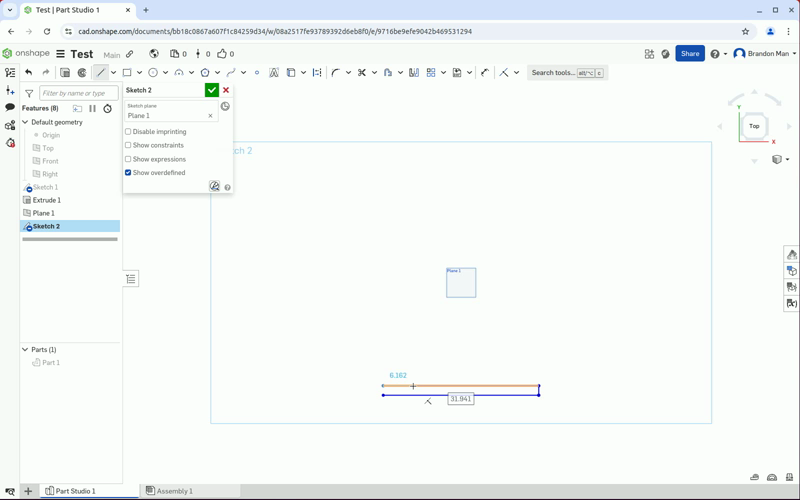
key_down(shift)
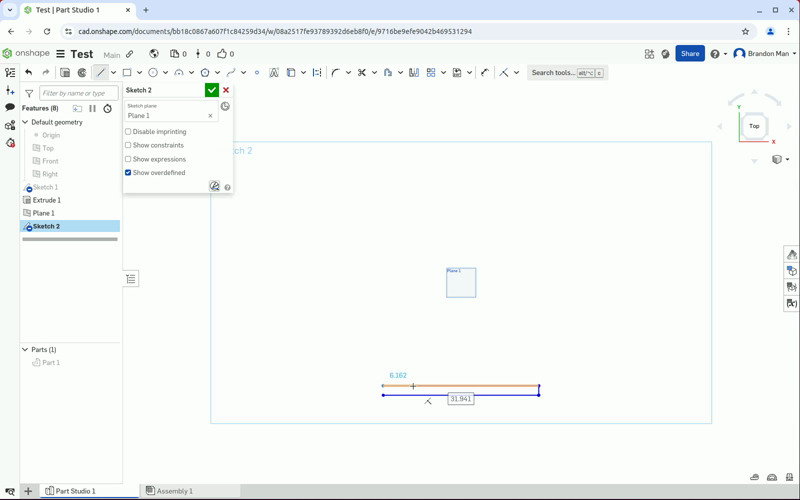
mouse_move(383, 395)
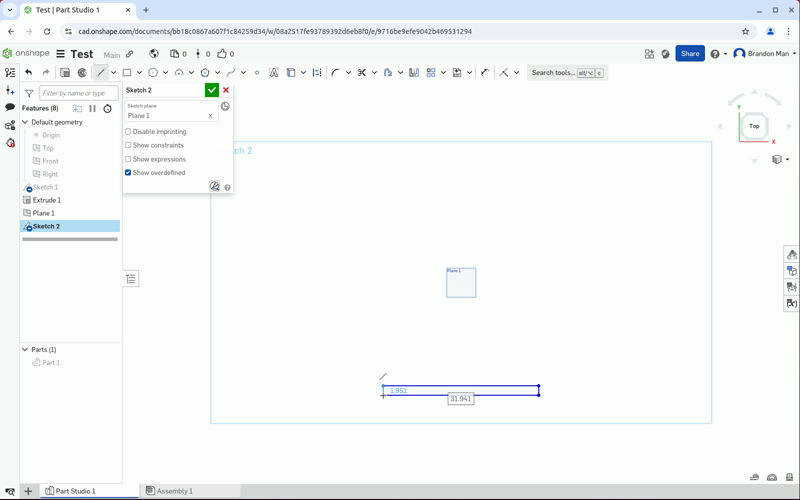
key_up(shift)
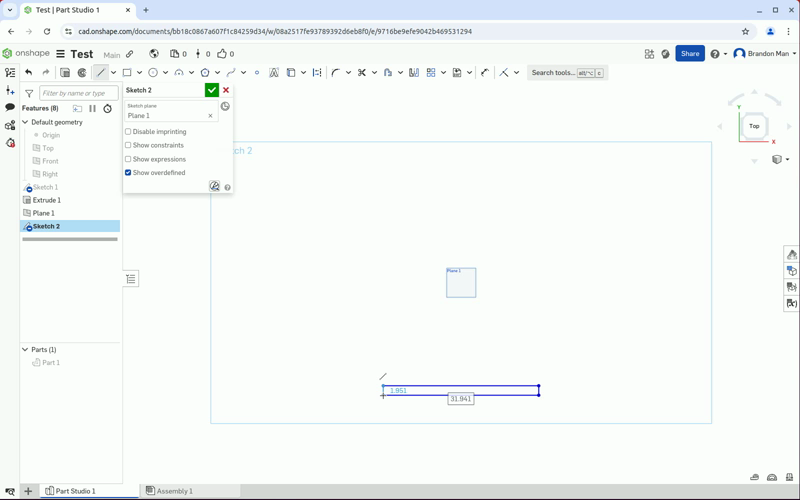
click(383, 395)
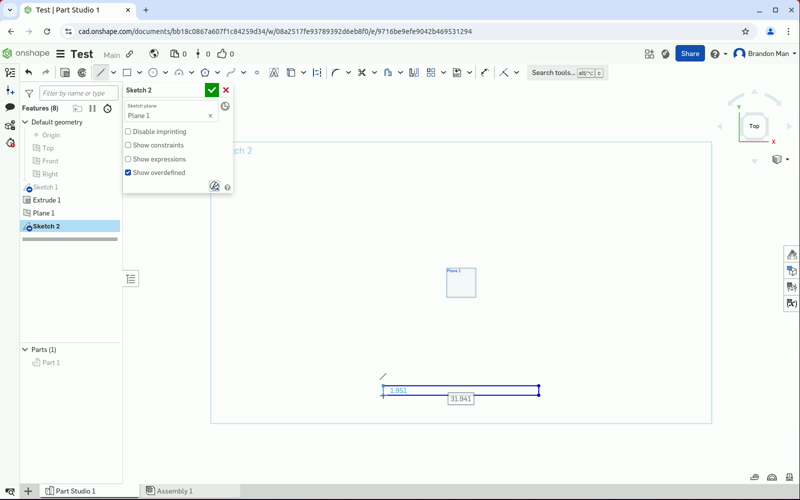
key(esc)
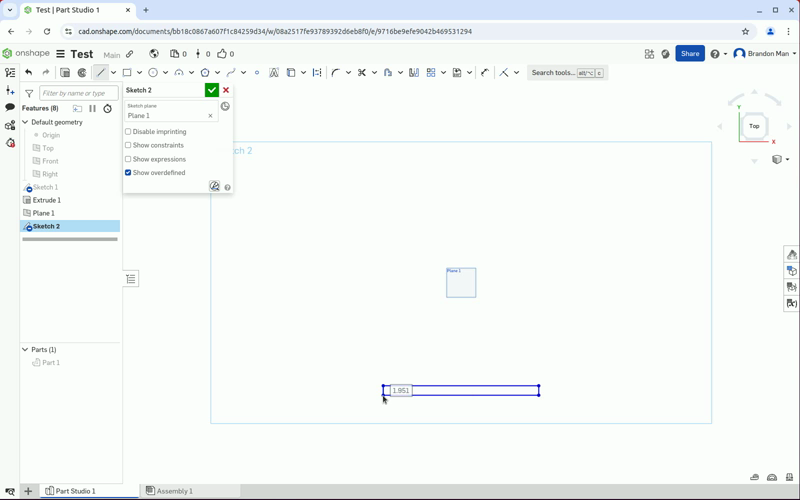
mouse_move(438, 386)
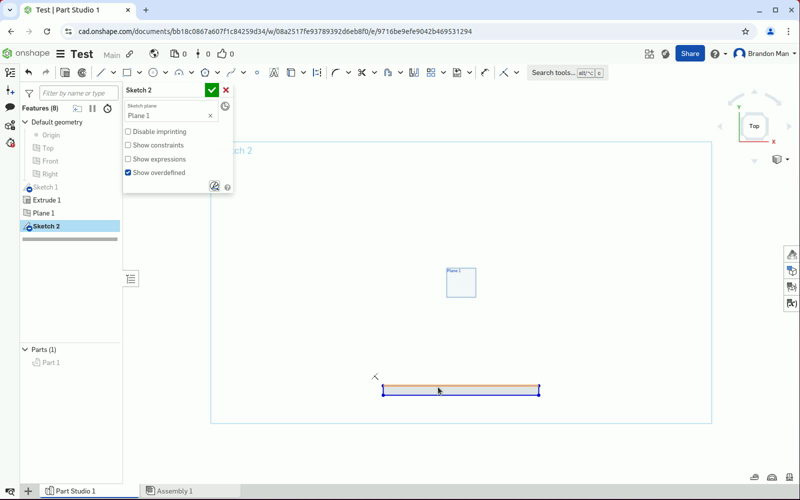
scroll(6)
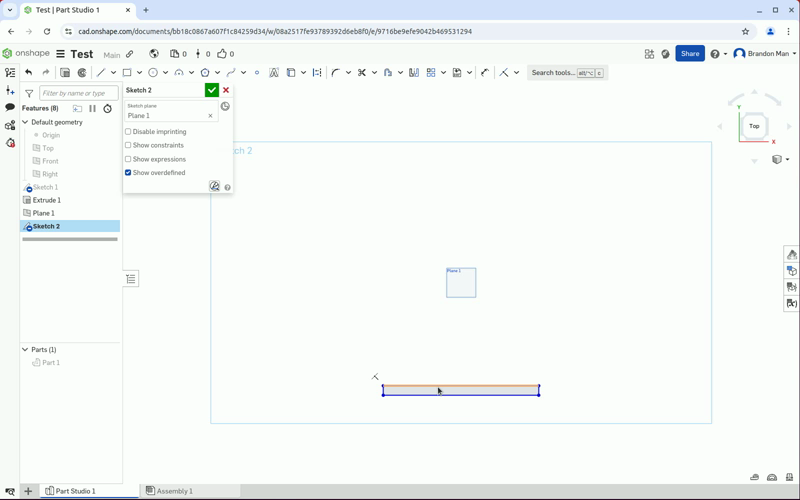
scroll(6)
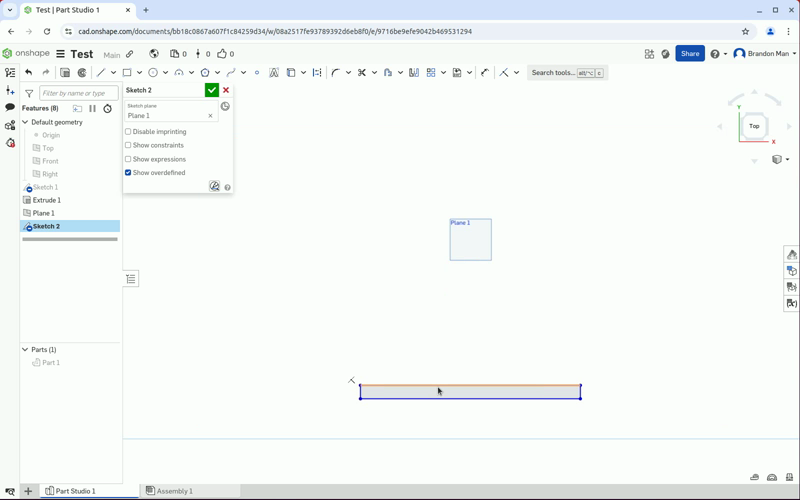
scroll(6)
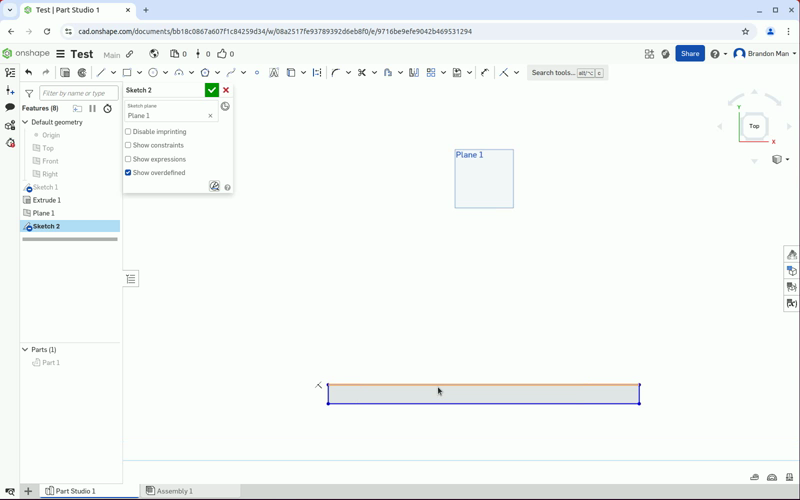
scroll(6)
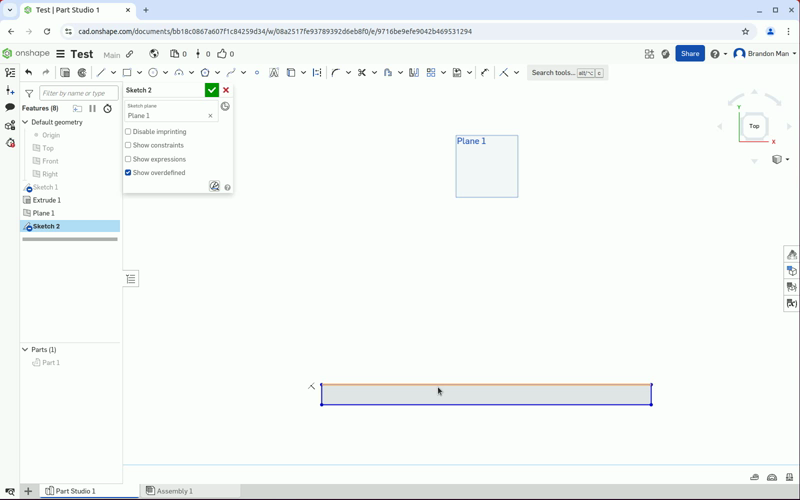
scroll(6)
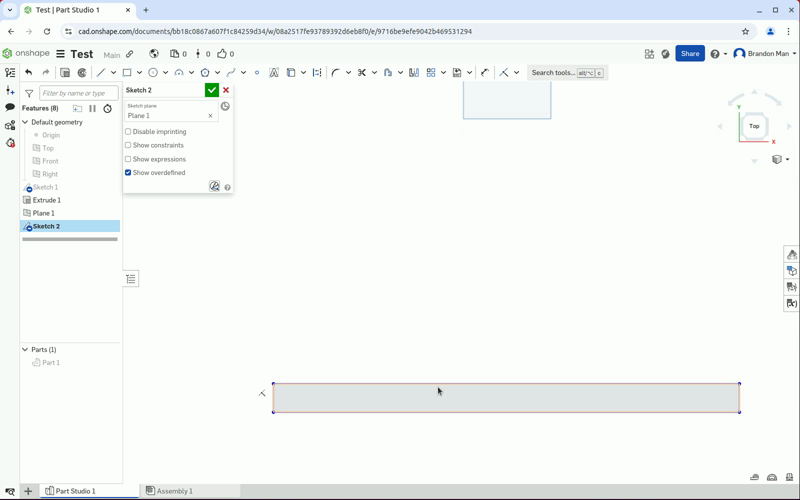
scroll(6)
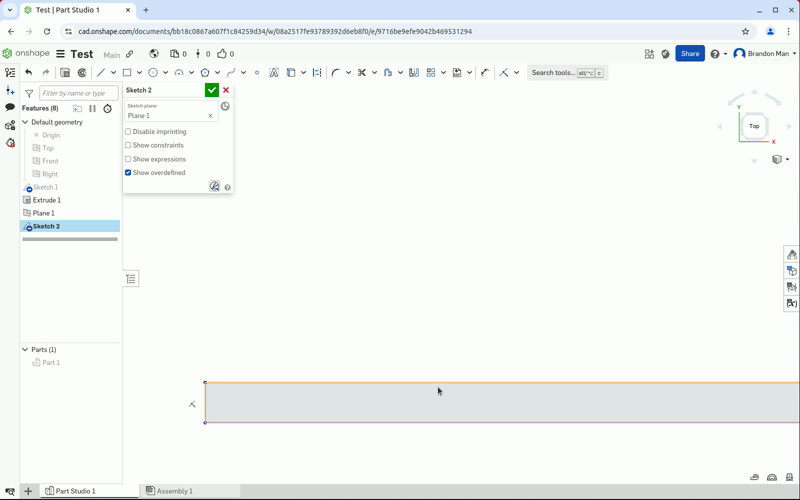
scroll(6)
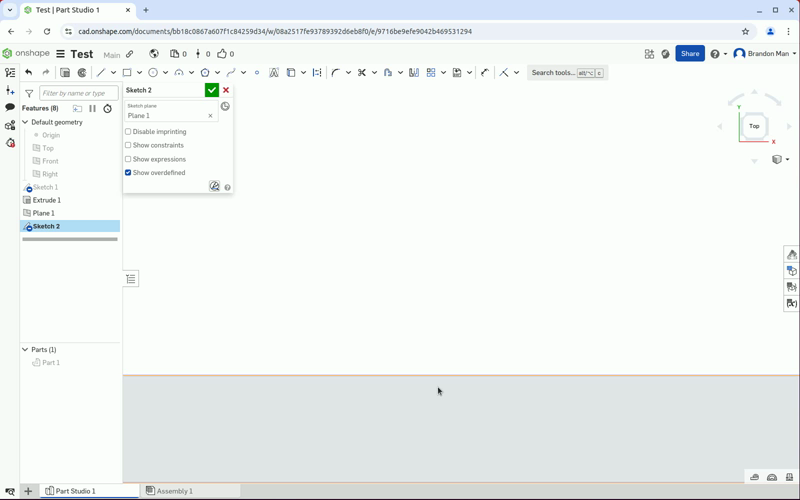
click(438, 386)
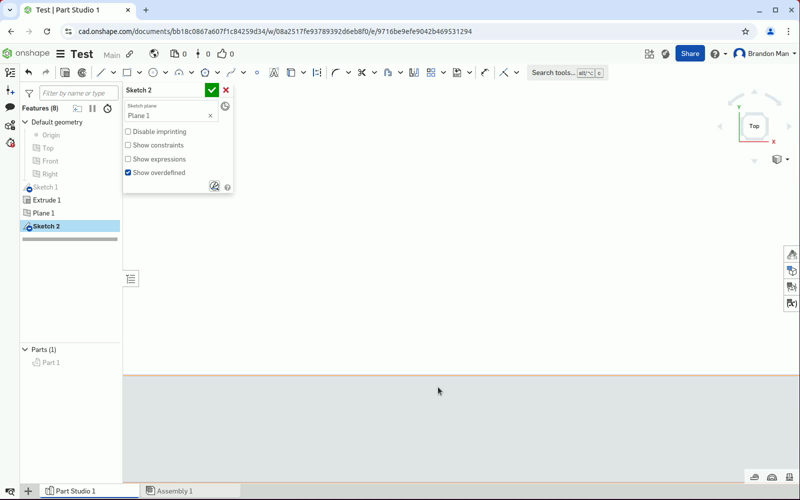
scroll(-6)
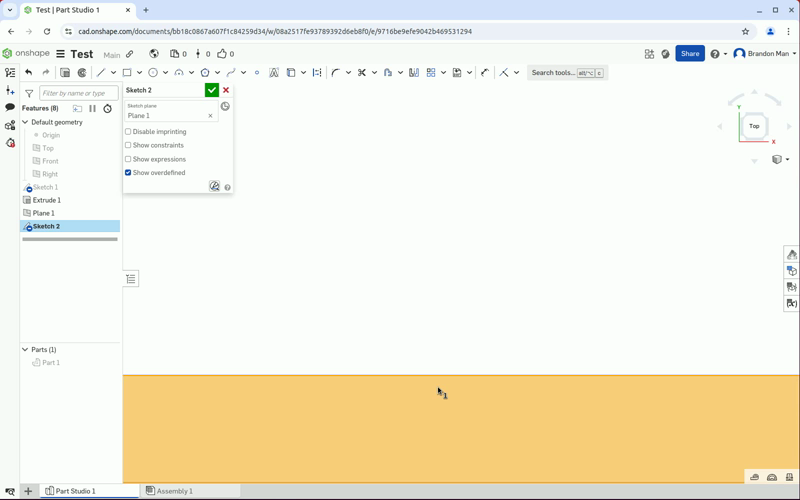
scroll(-6)
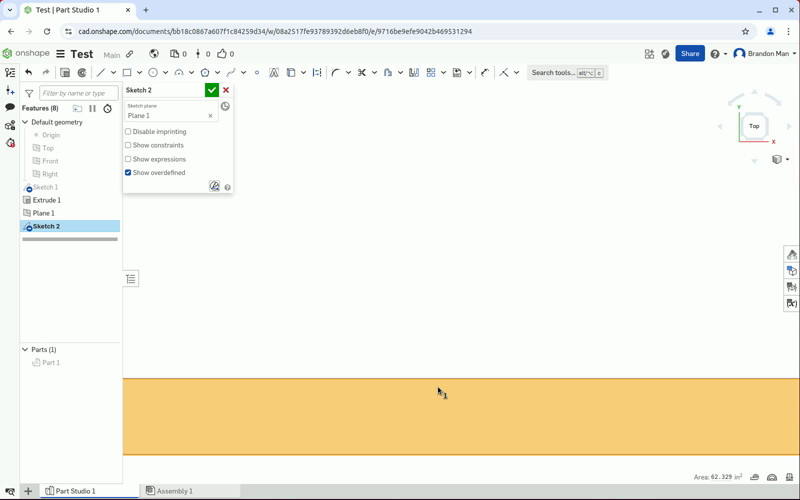
scroll(-6)
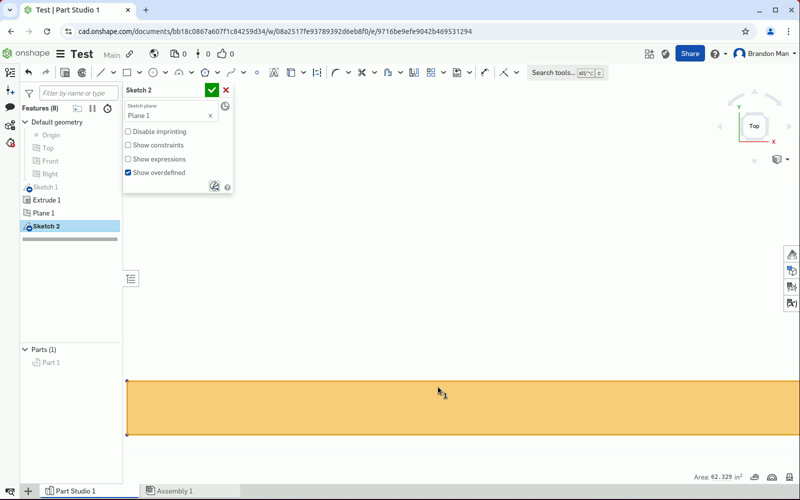
scroll(-6)
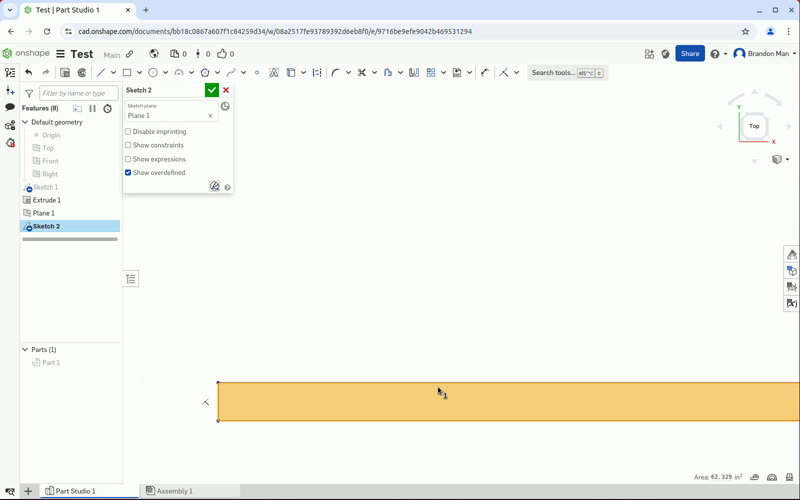
scroll(-6)
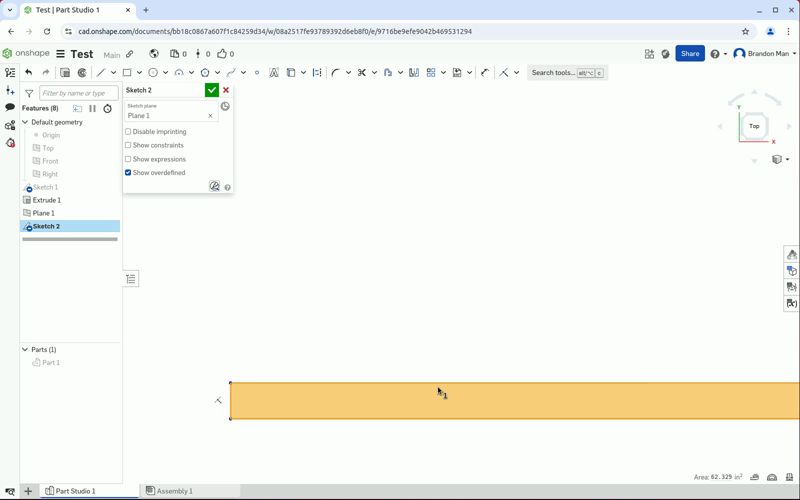
scroll(-6)
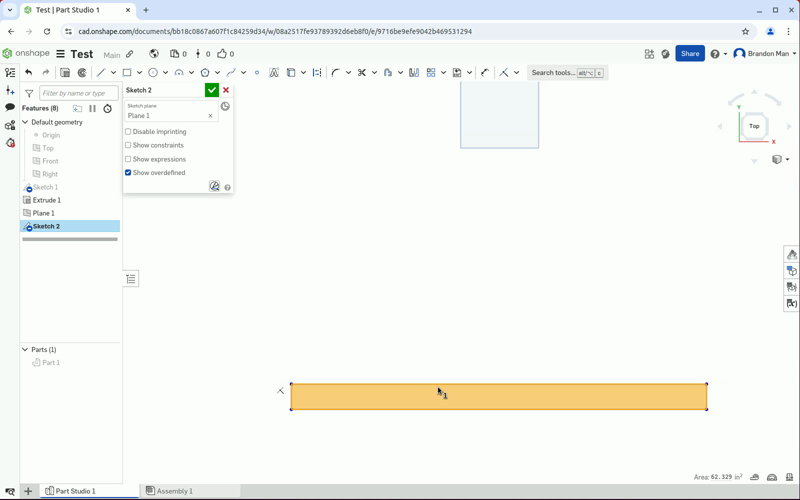
scroll(-6)
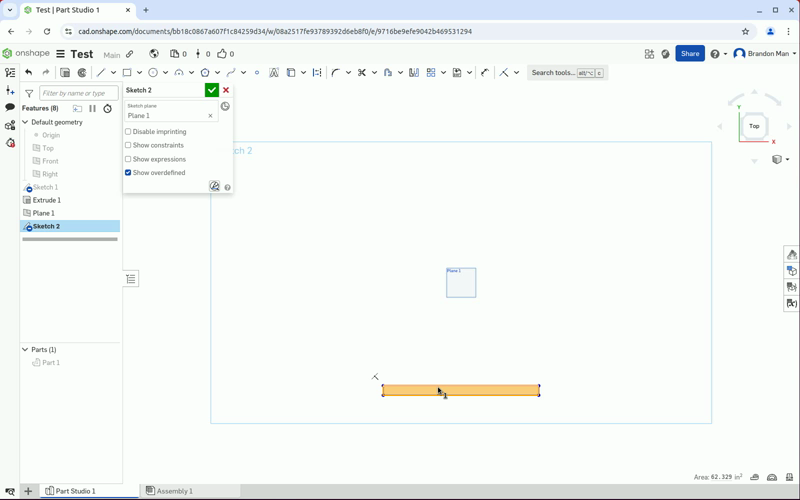
mouse_move(73, 352)
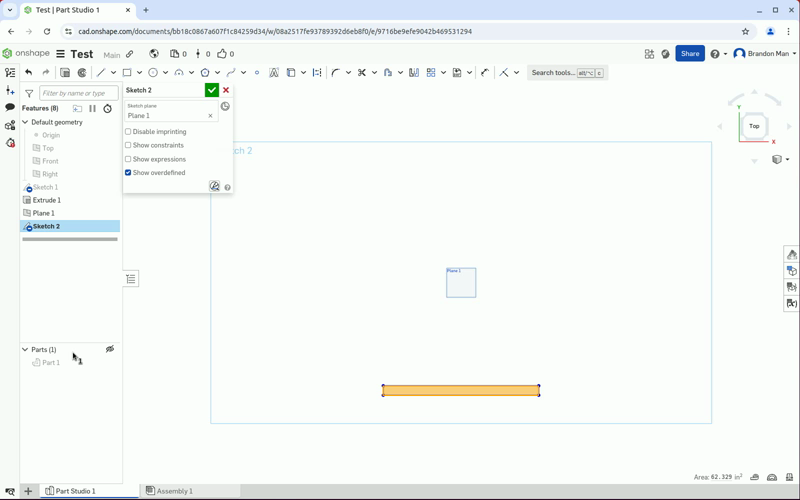
key(shift+y)
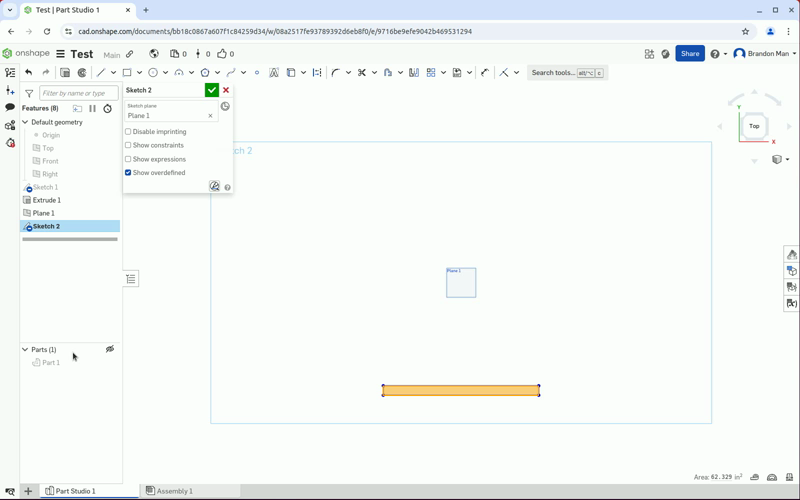
key(shift+e)
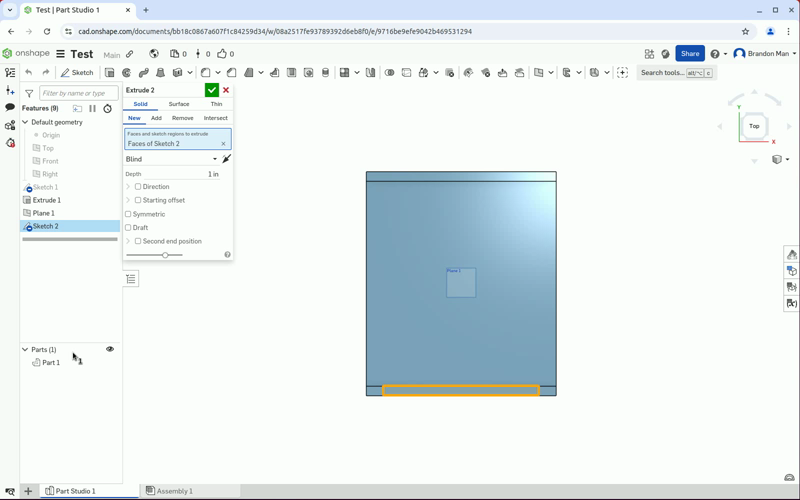
mouse_move(143, 106)
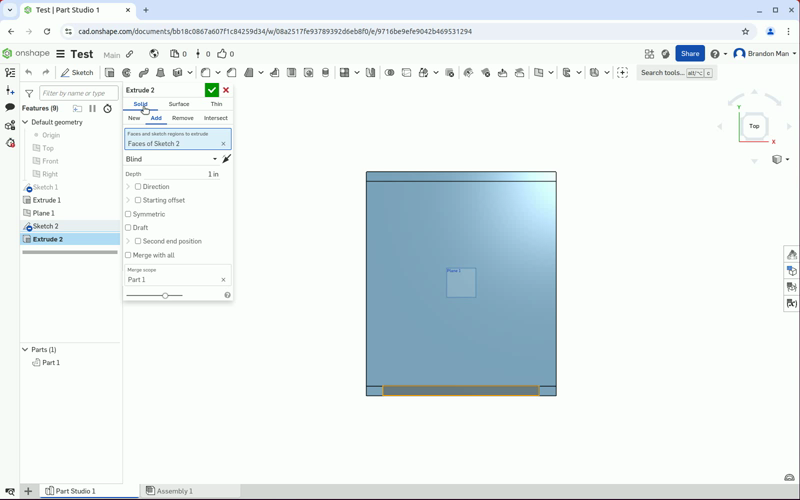
click(143, 106)
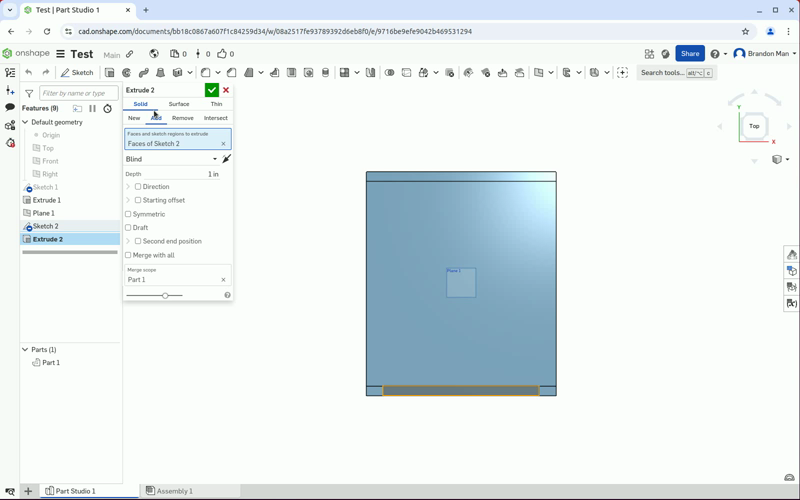
mouse_move(186, 120)
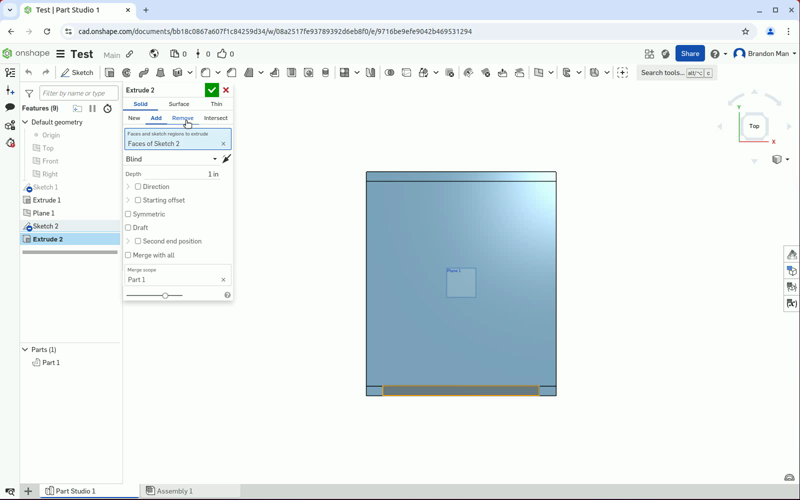
click(186, 120)
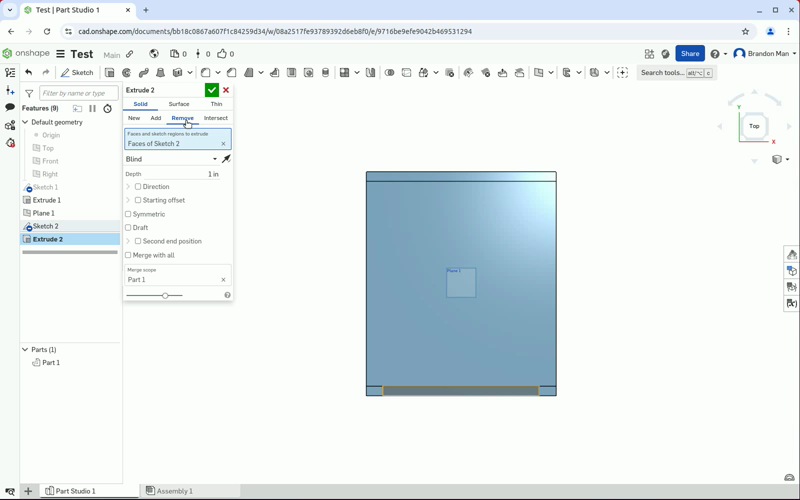
key(tab, 4)
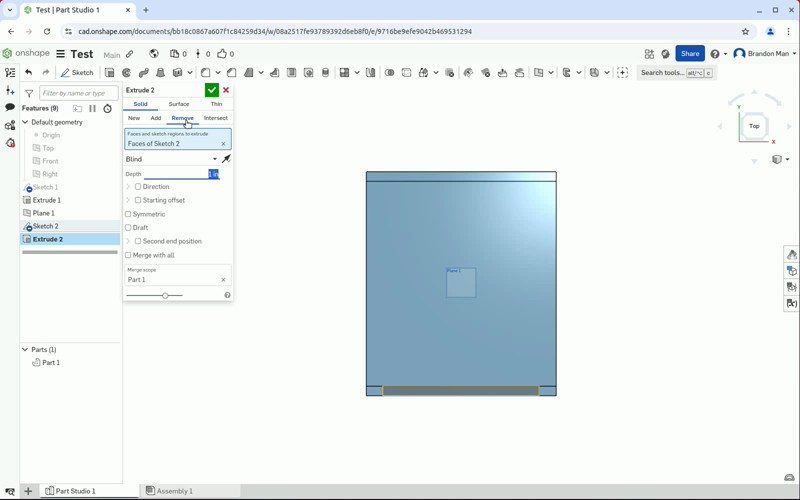
text(8.906)
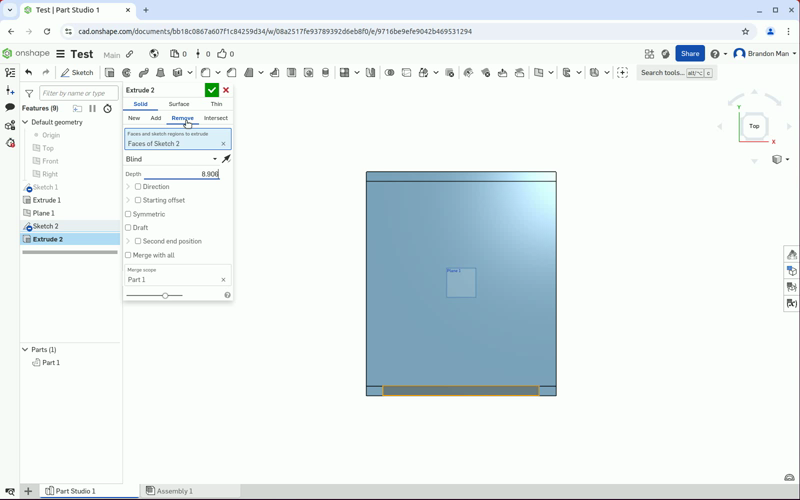
key(tab, 6)
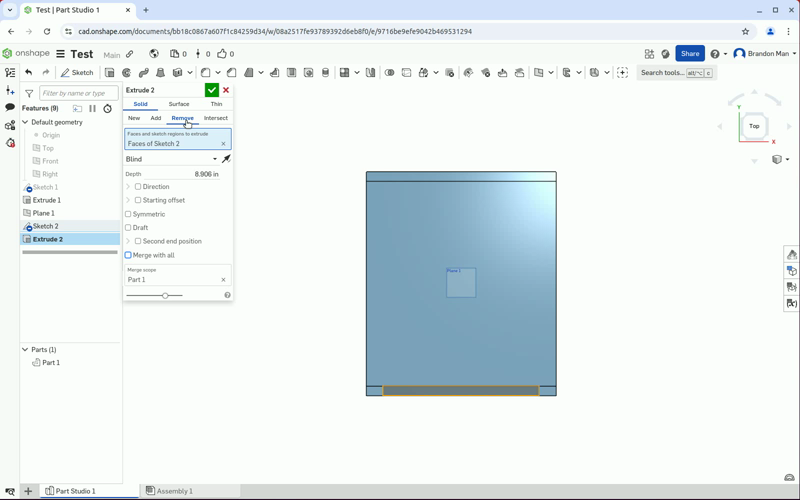
key(space)
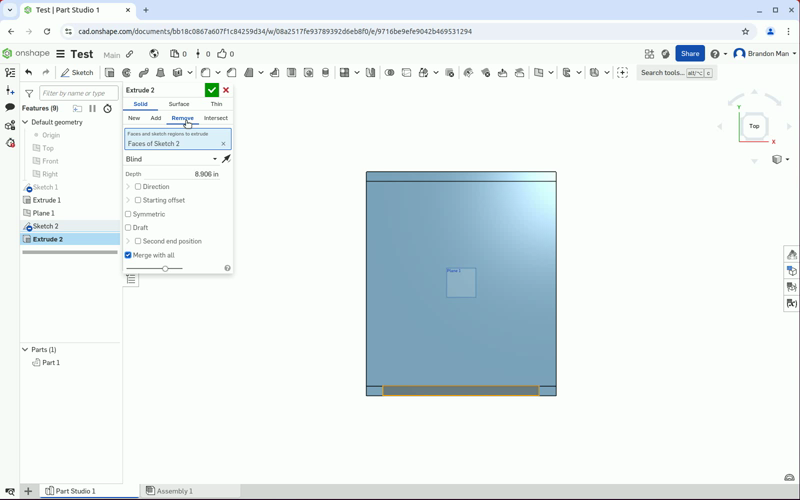
key(enter)
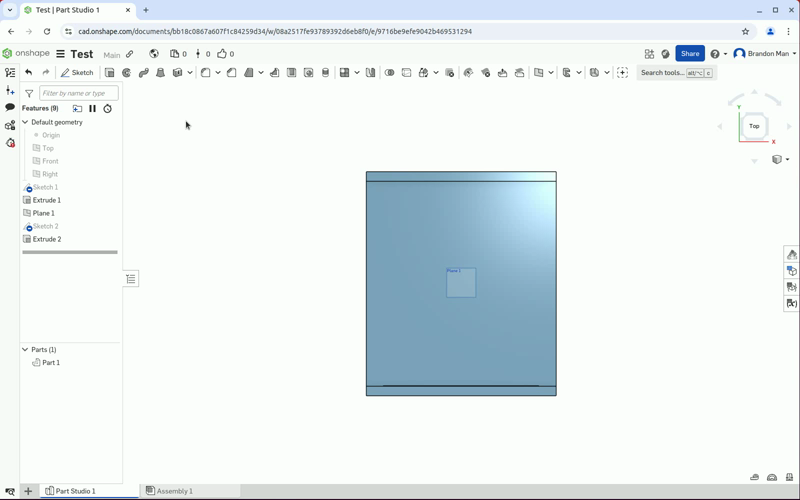
key(shift+h)
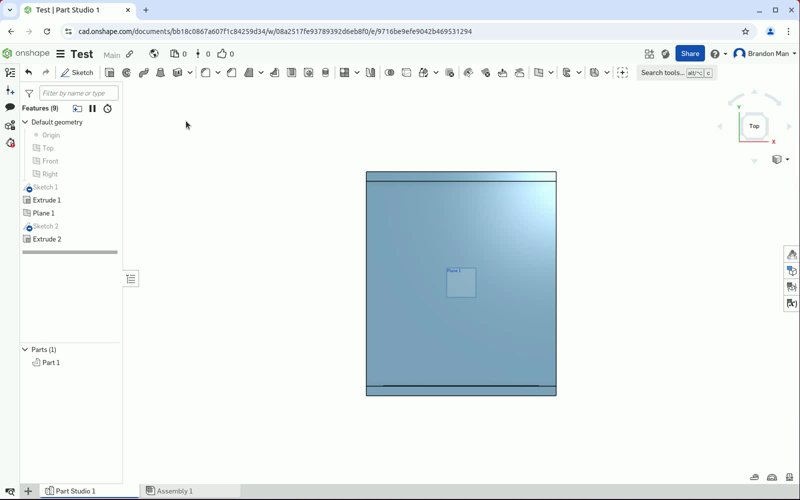
key(shift+h)
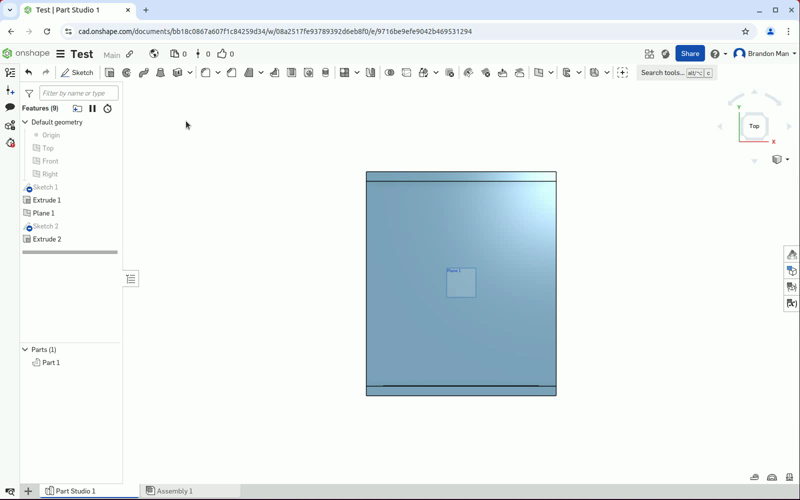
mouse_move(73, 189)
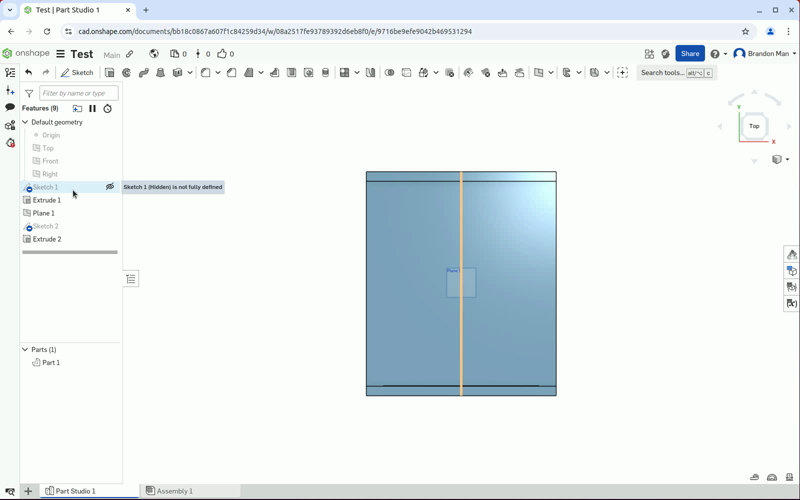
click(73, 189)
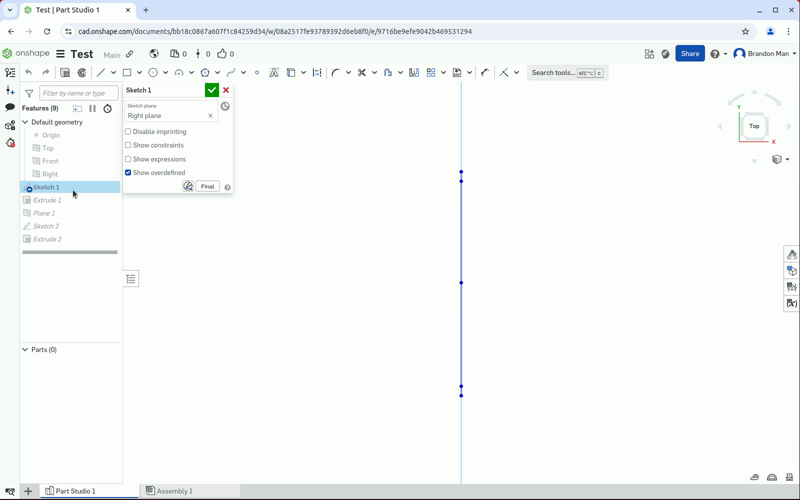
mouse_move(229, 92)
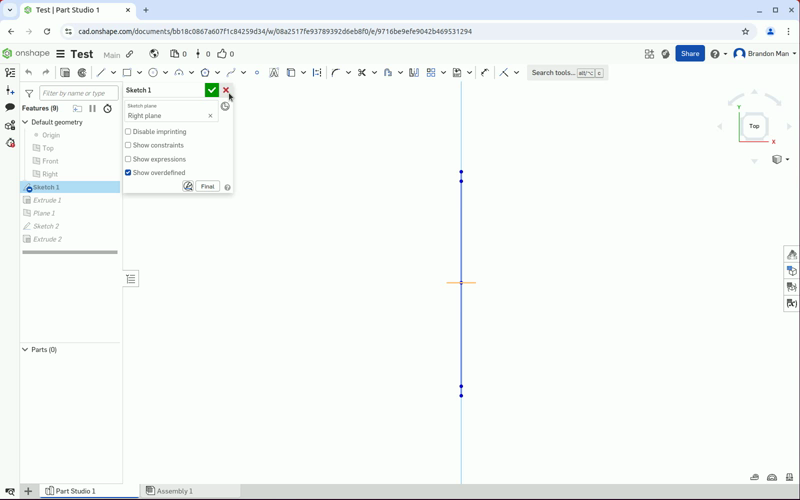
click(229, 92)
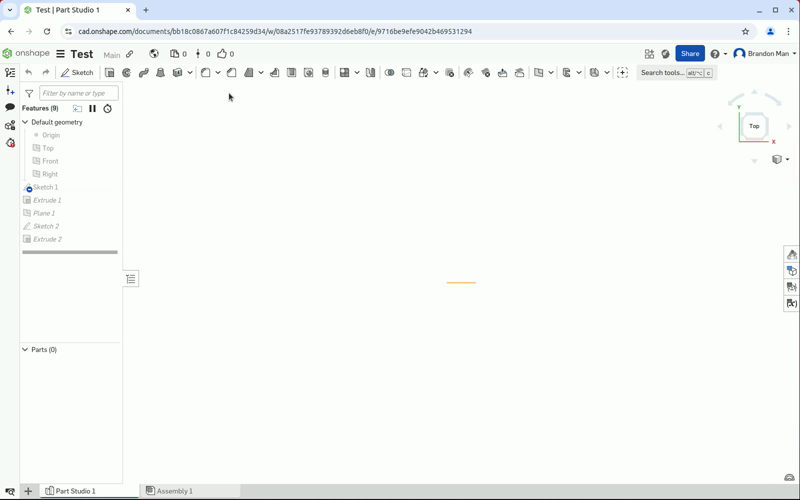
key(shift+s)
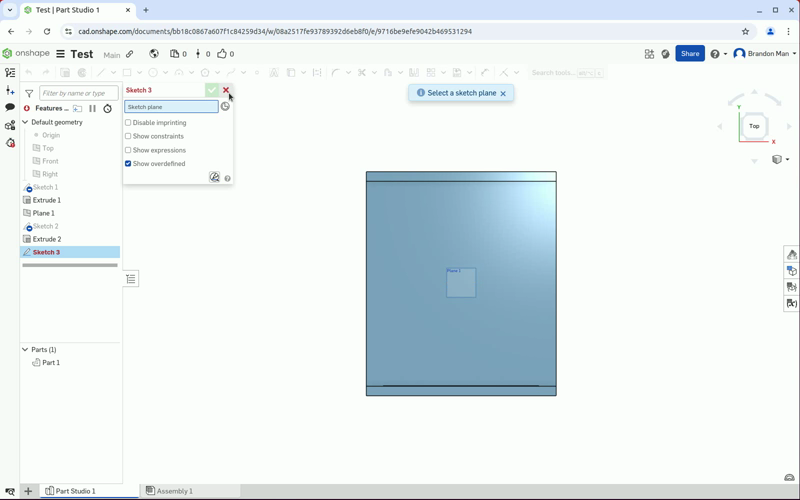
mouse_move(73, 215)
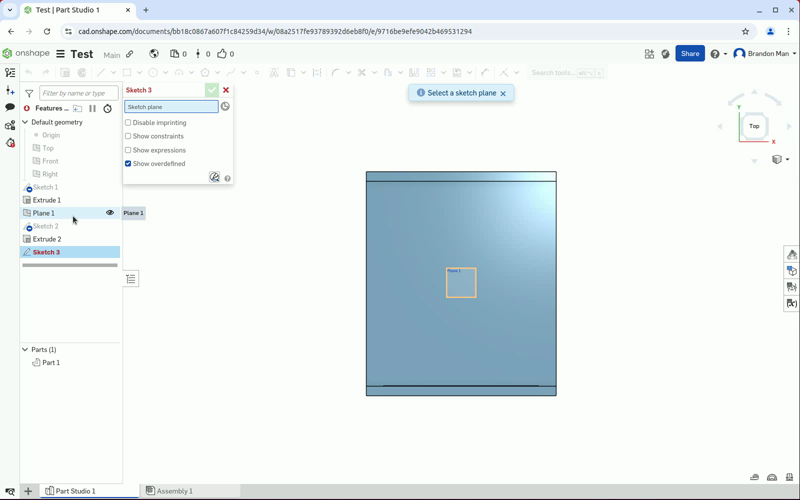
click(73, 215)
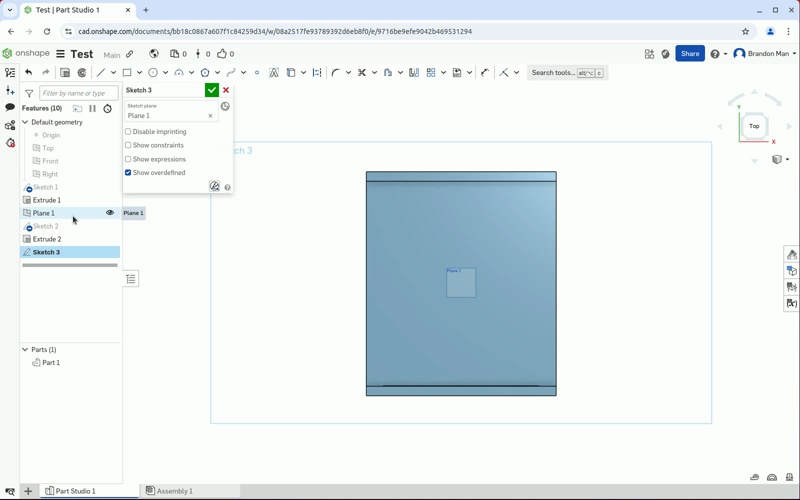
mouse_move(73, 352)
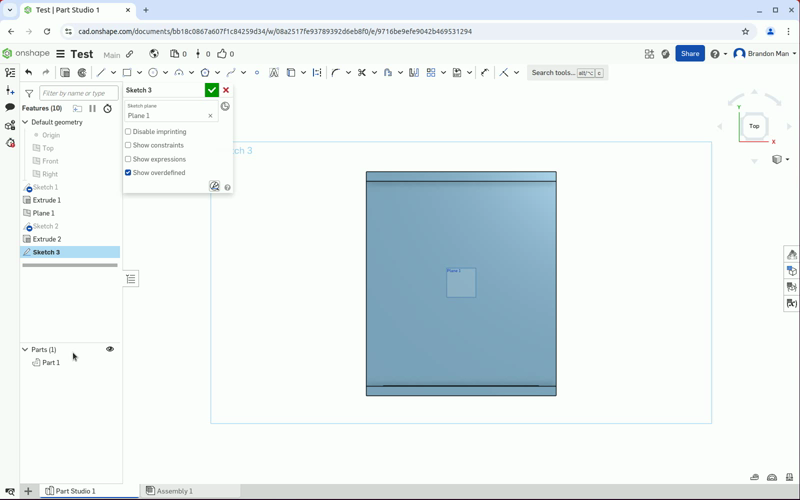
key(y)
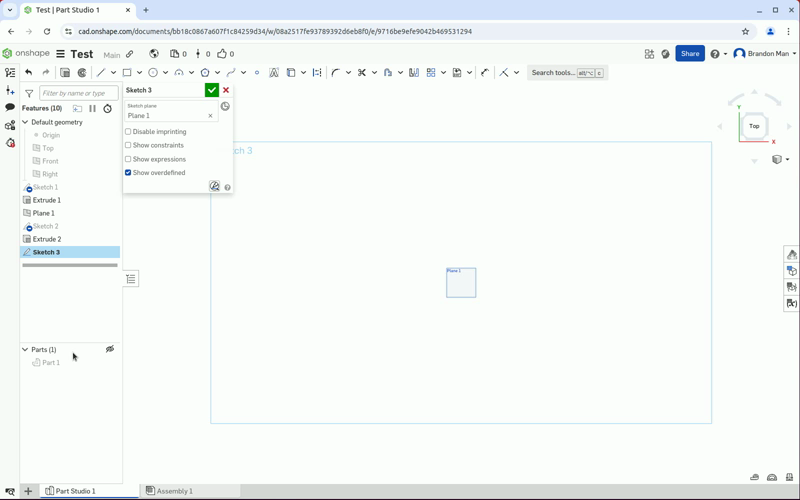
key(l)
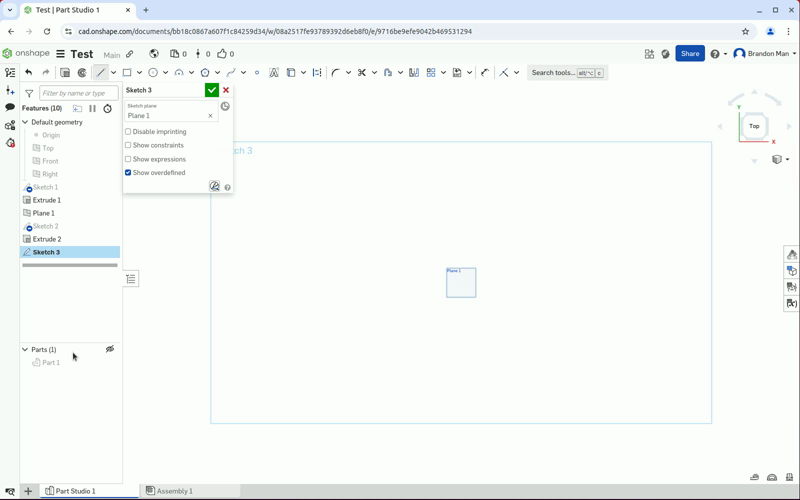
key_down(shift)
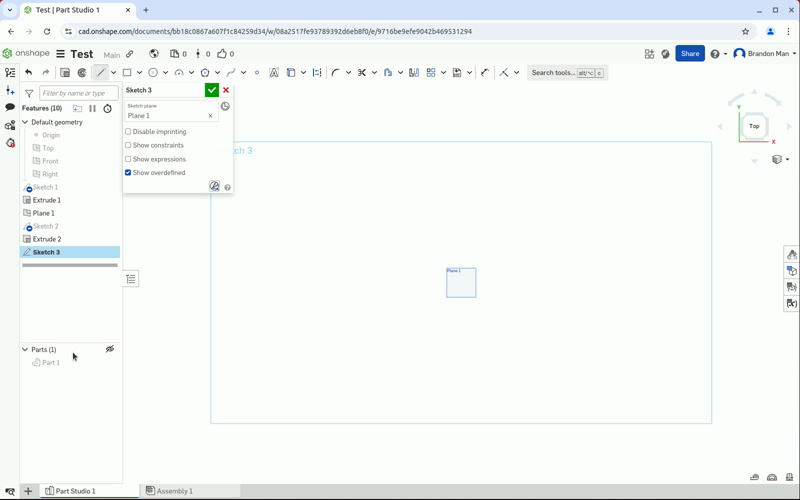
mouse_move(383, 180)
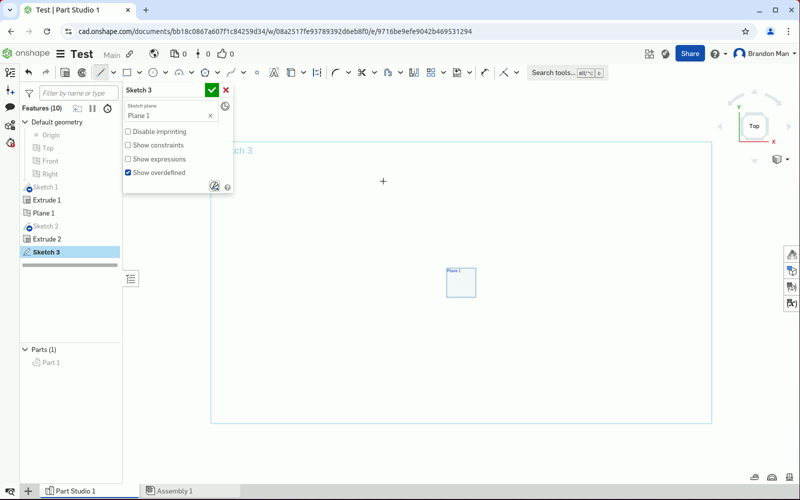
click(383, 180)
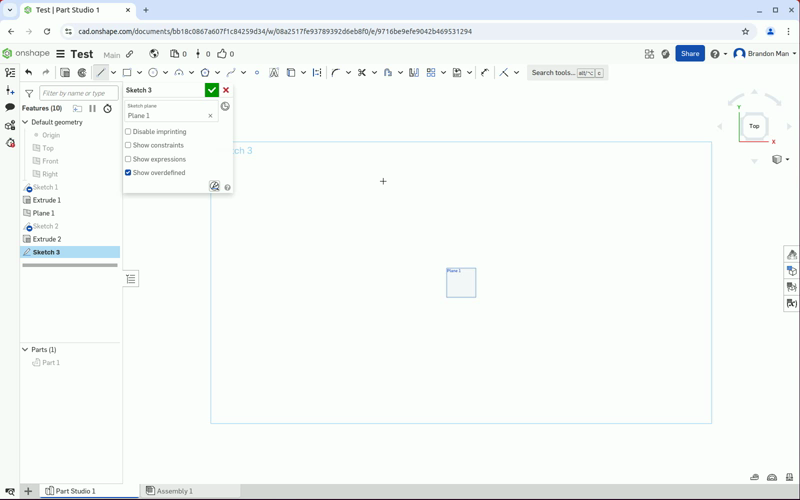
key_up(shift)
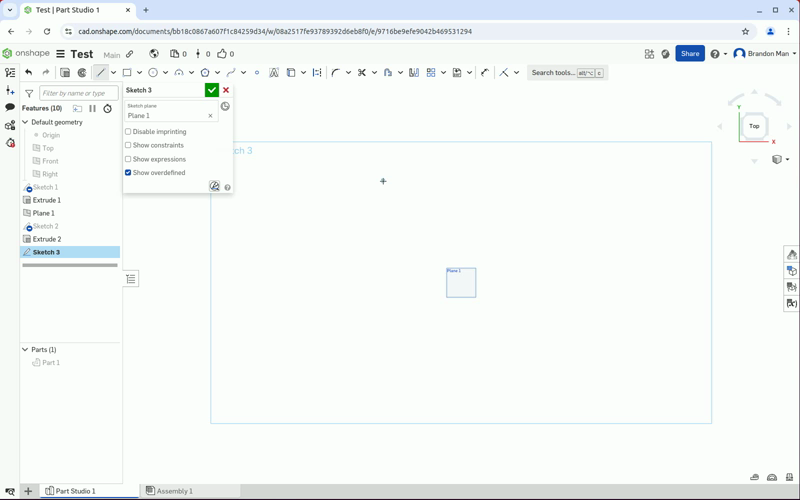
key_down(shift)
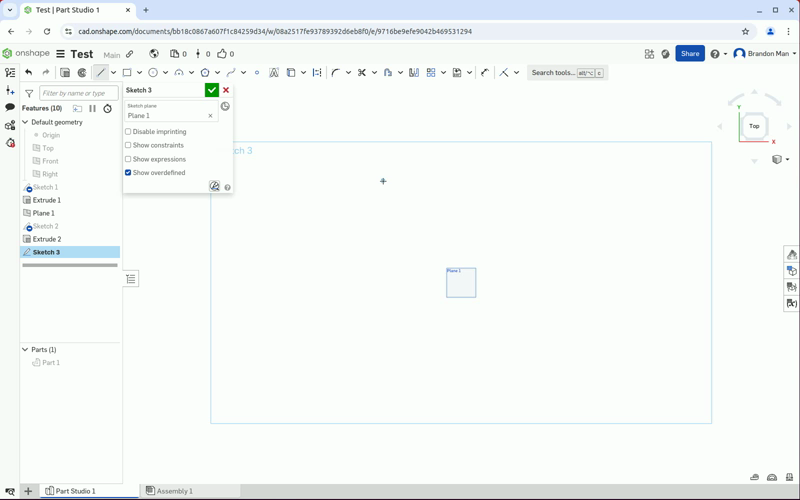
mouse_move(538, 180)
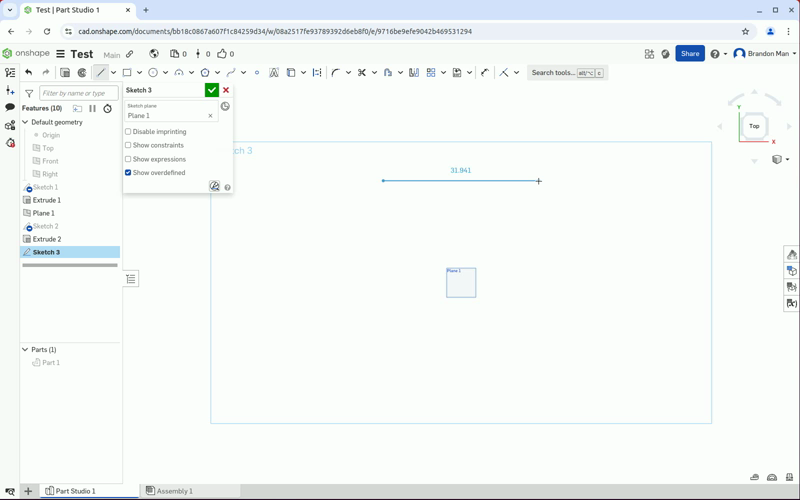
click(538, 180)
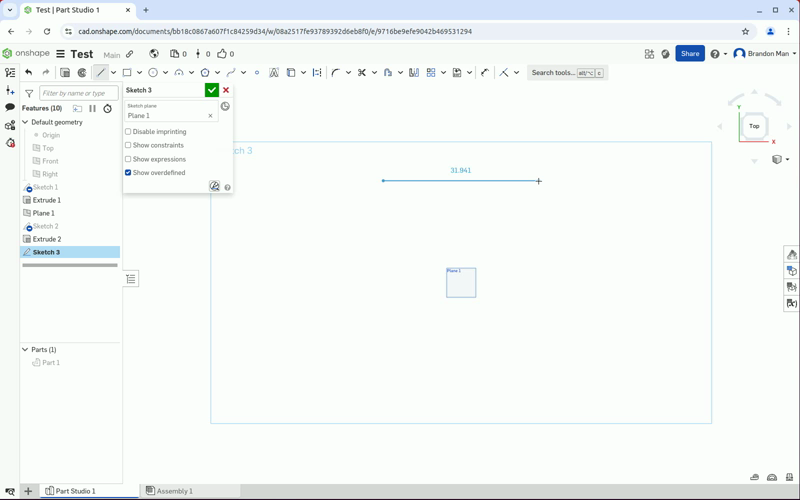
key_up(shift)
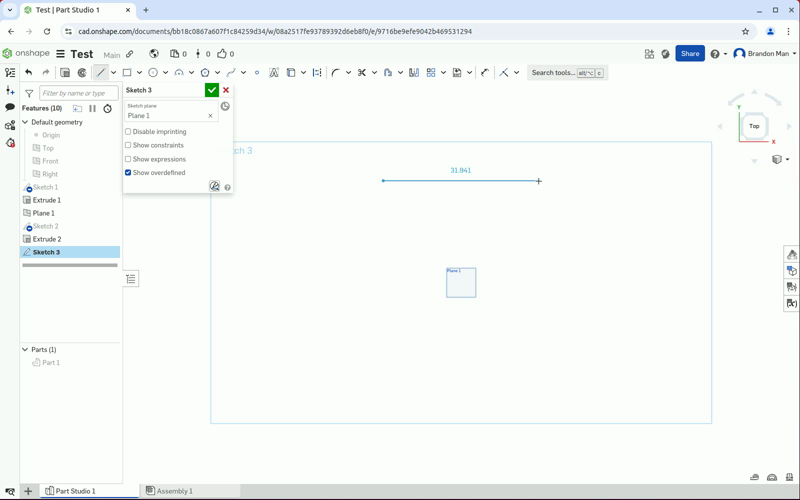
key_down(shift)
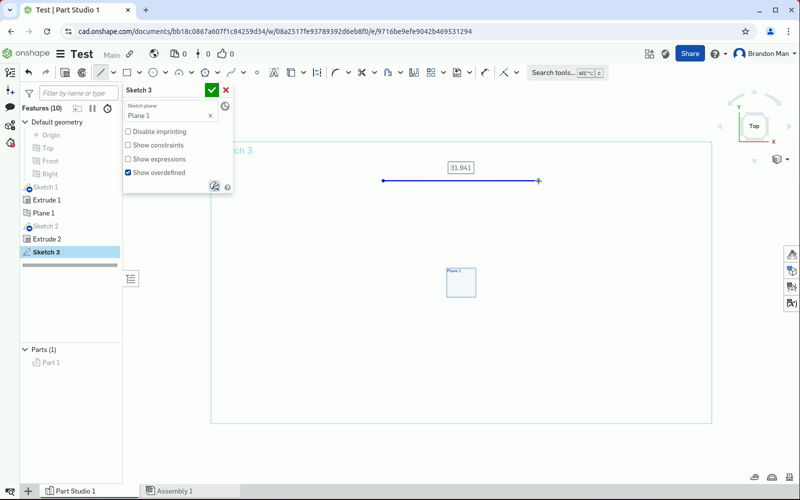
mouse_move(568, 180)
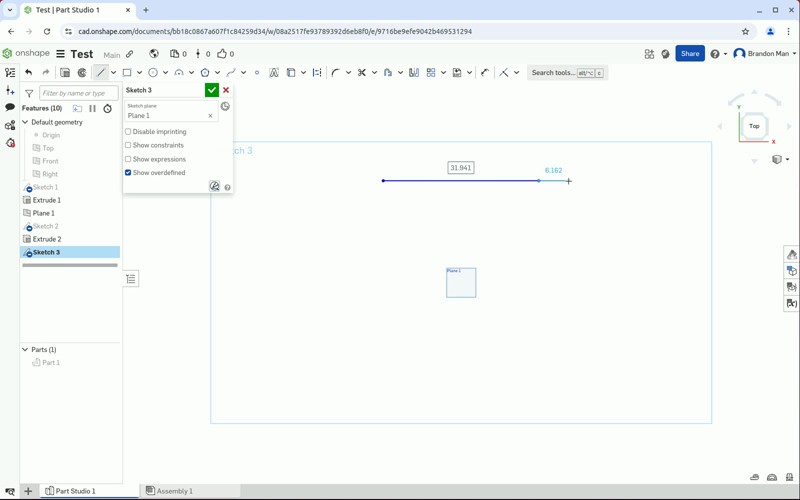
mouse_move(538, 170)
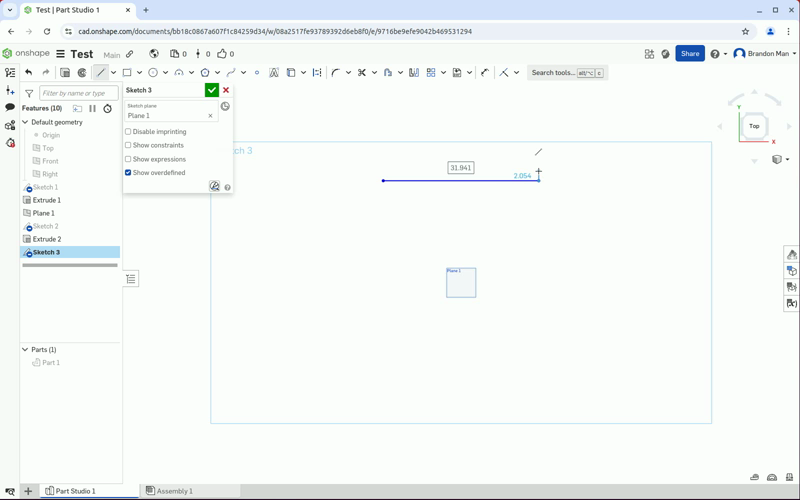
click(538, 170)
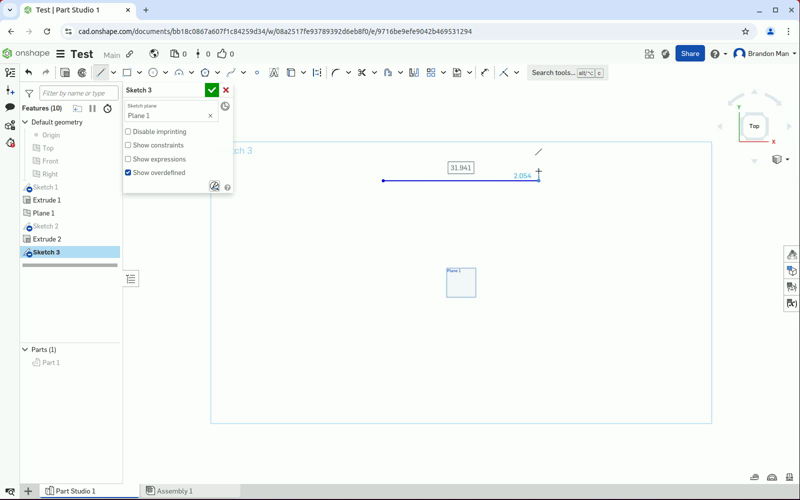
key_up(shift)
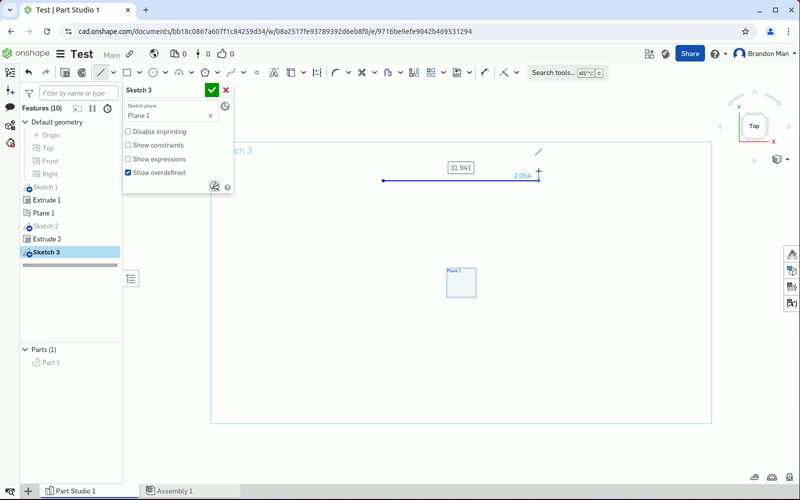
key_down(shift)
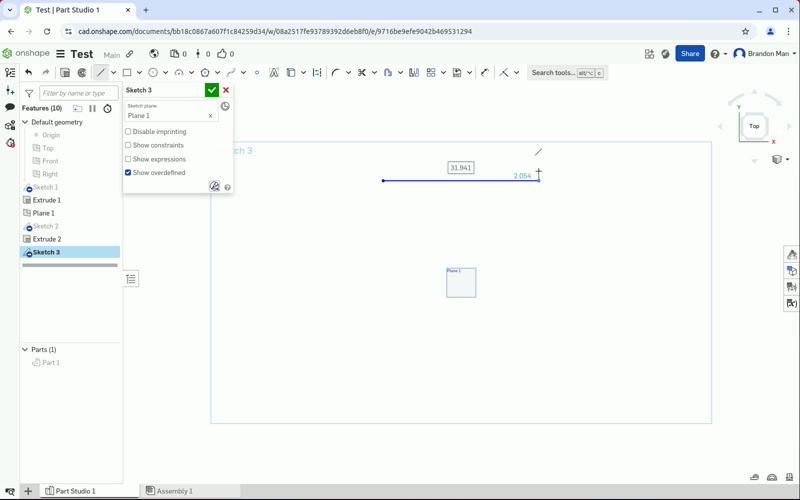
mouse_move(383, 170)
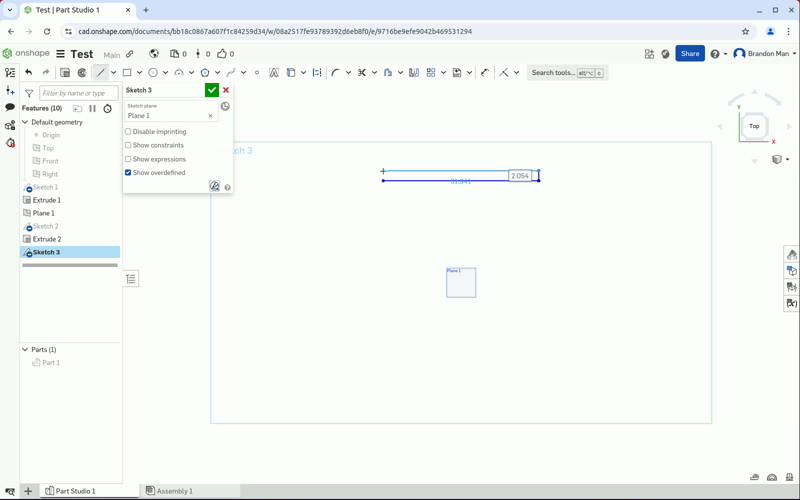
click(383, 170)
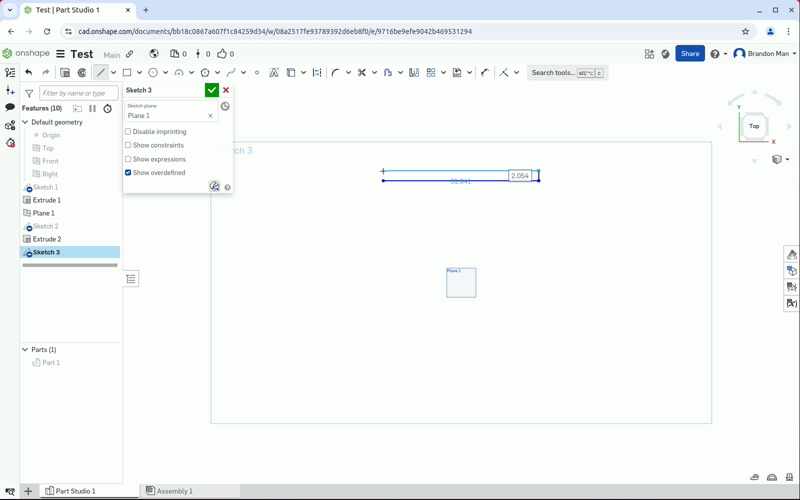
key_up(shift)
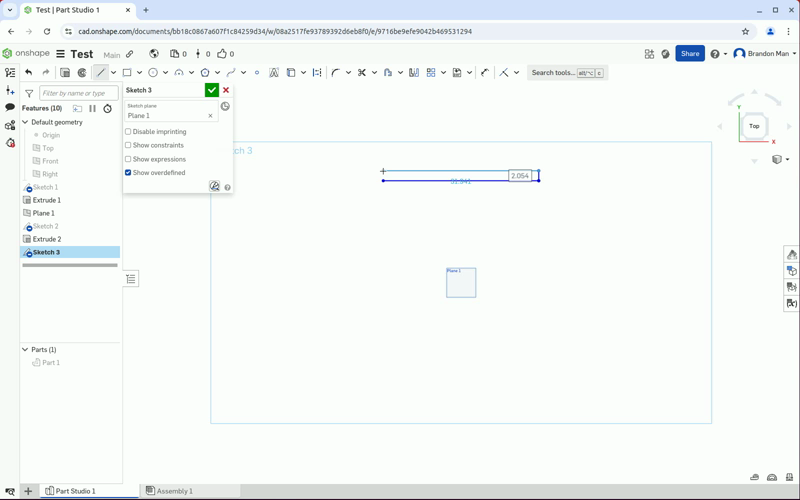
mouse_move(413, 170)
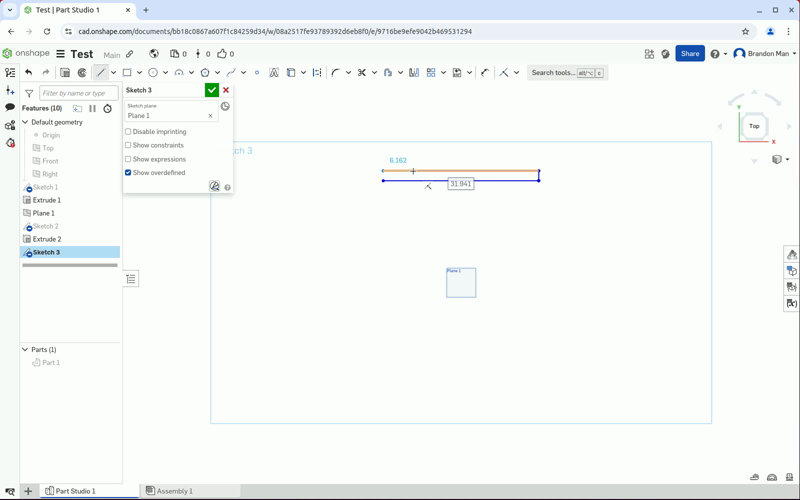
key_down(shift)
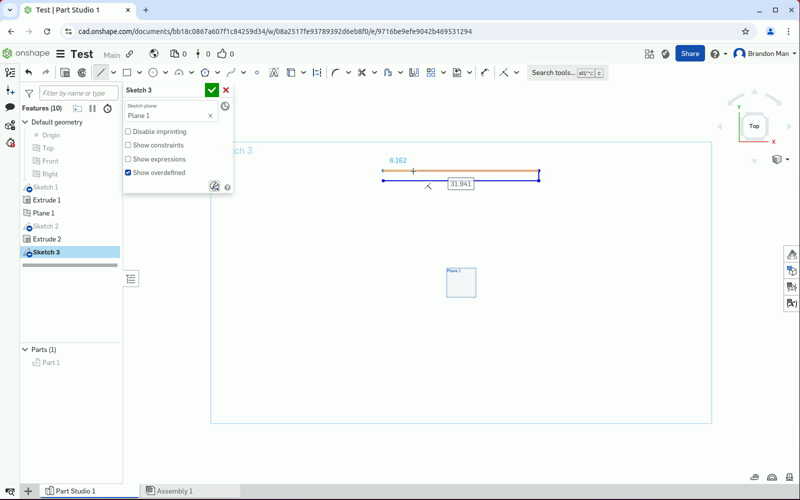
mouse_move(383, 180)
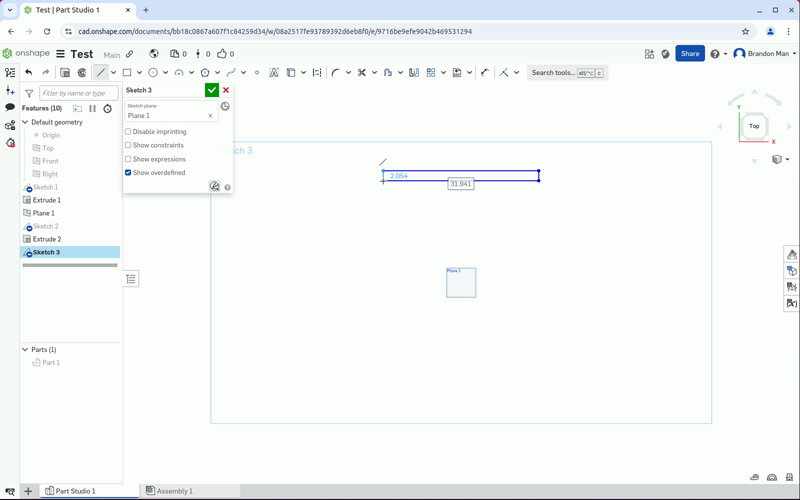
key_up(shift)
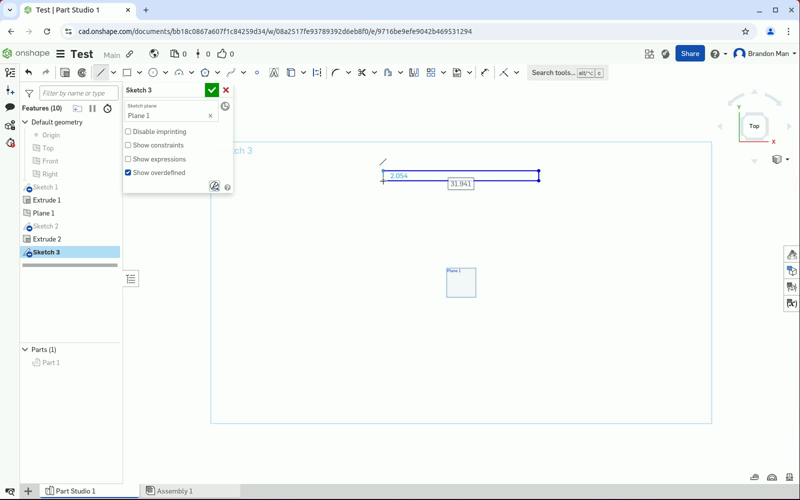
click(383, 180)
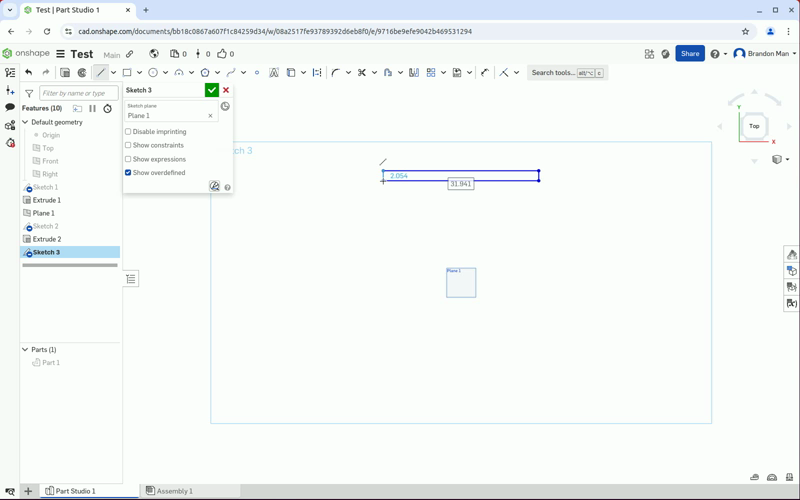
key(esc)
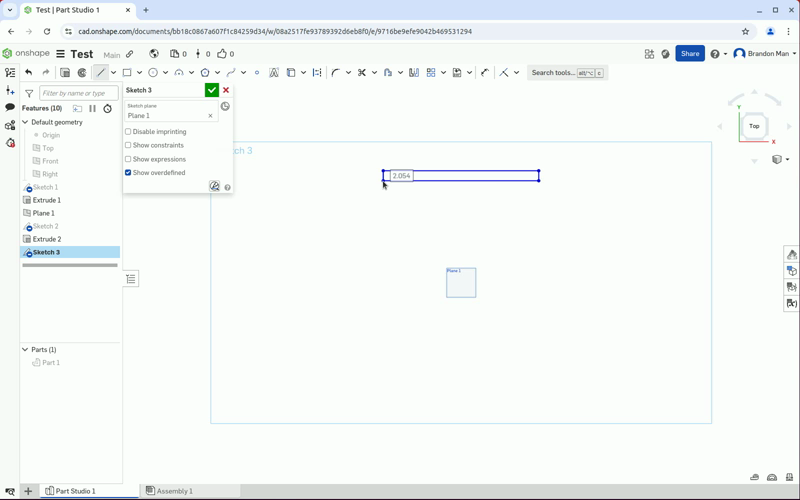
mouse_move(505, 172)
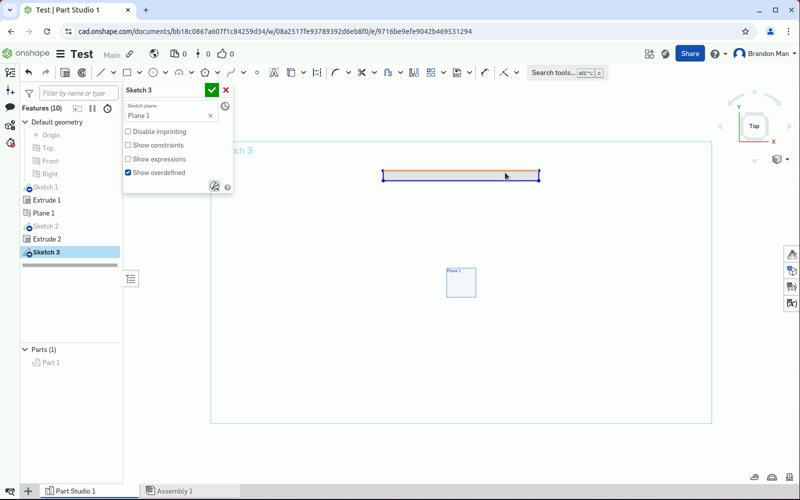
scroll(6)
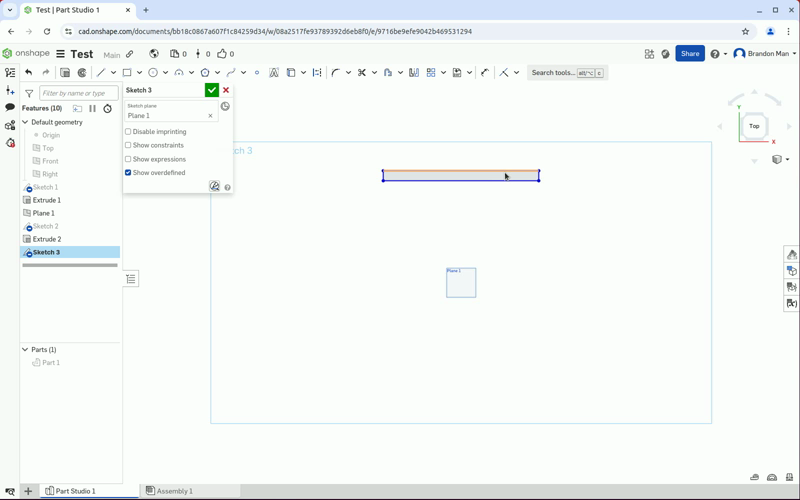
scroll(6)
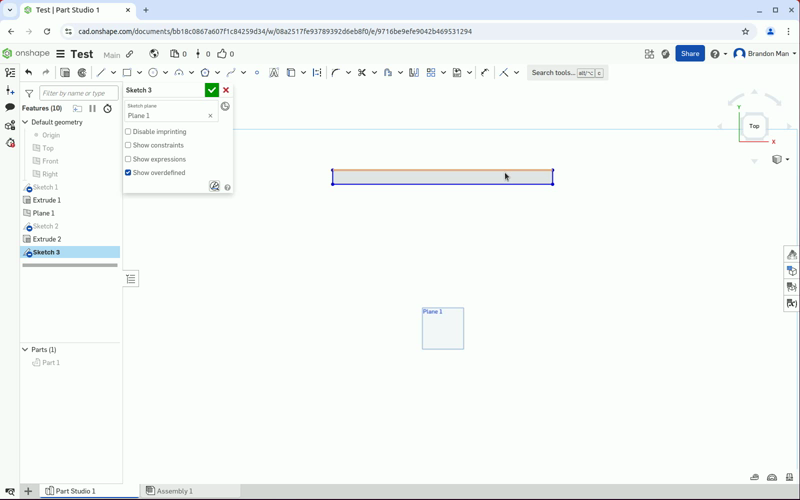
scroll(6)
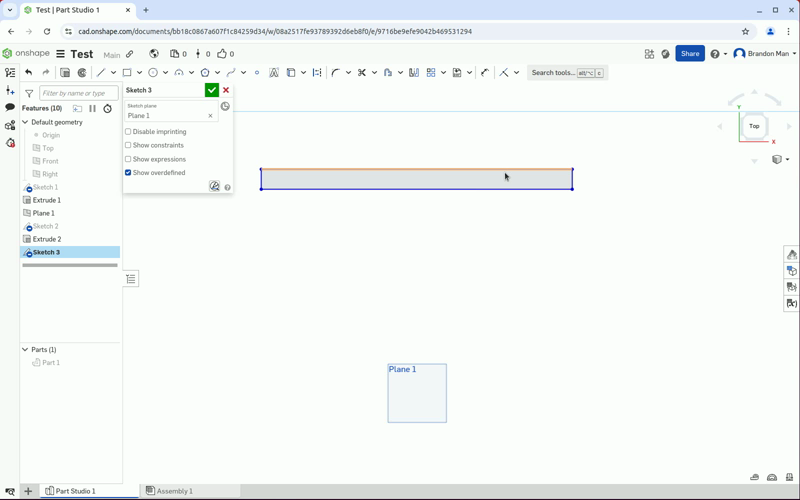
scroll(6)
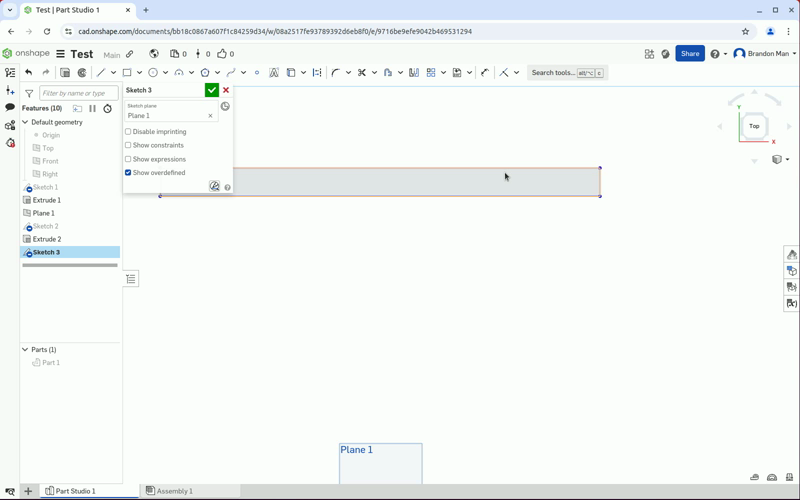
scroll(6)
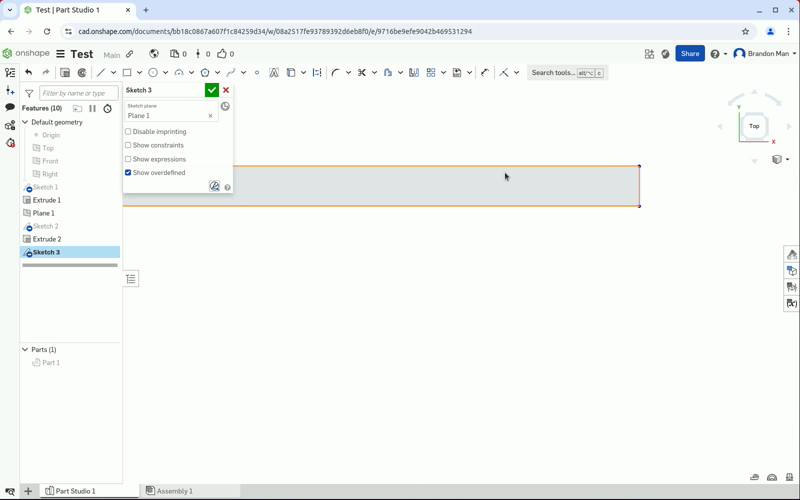
scroll(6)
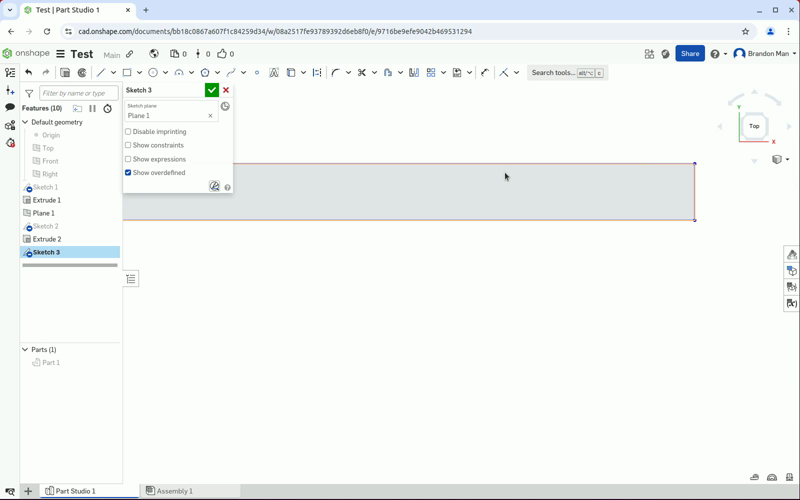
scroll(6)
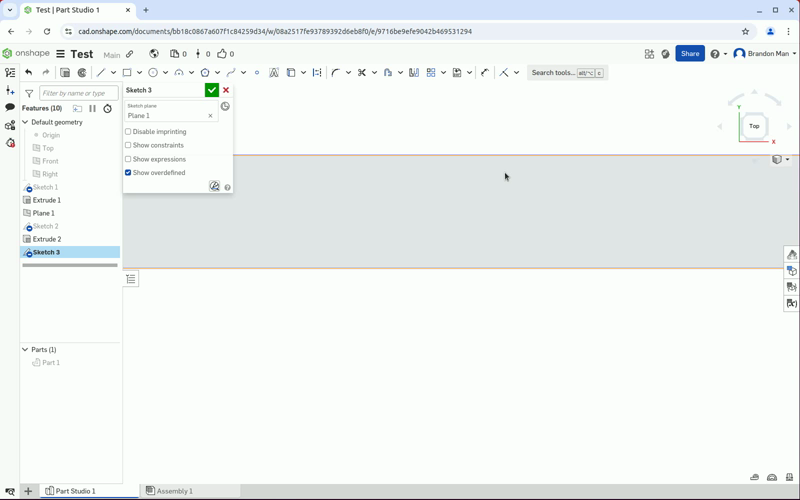
click(505, 172)
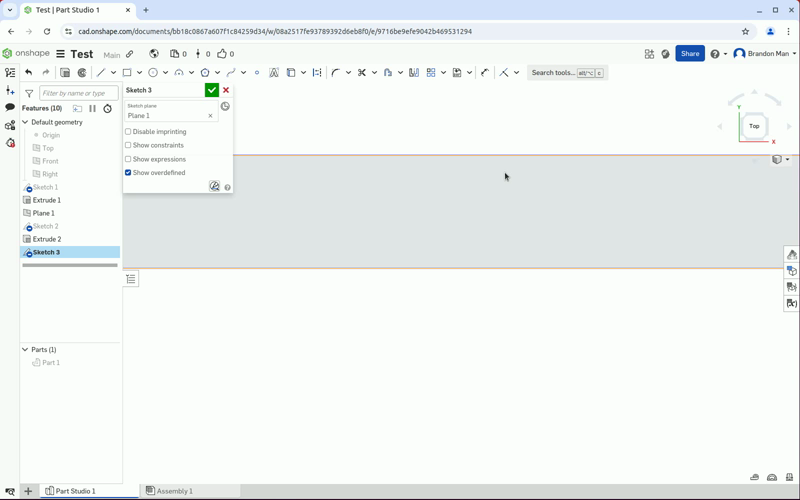
scroll(-6)
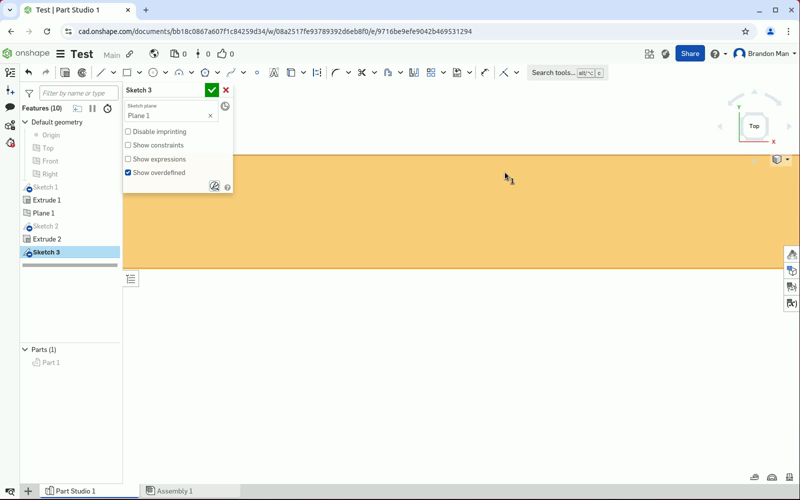
scroll(-6)
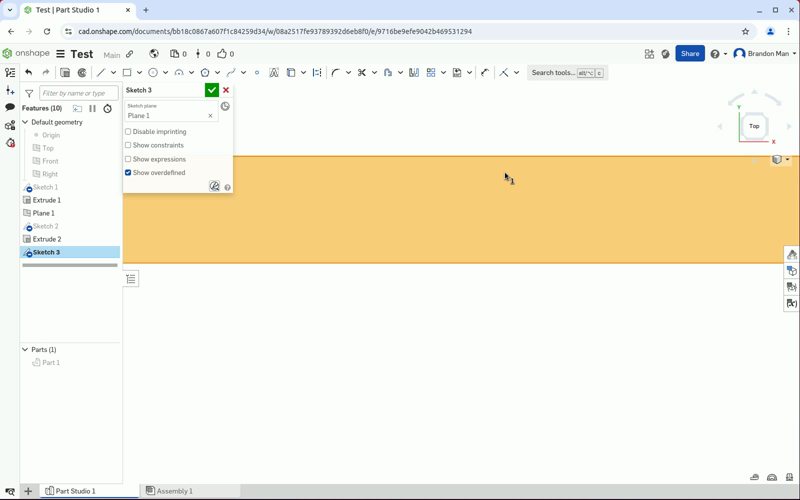
scroll(-6)
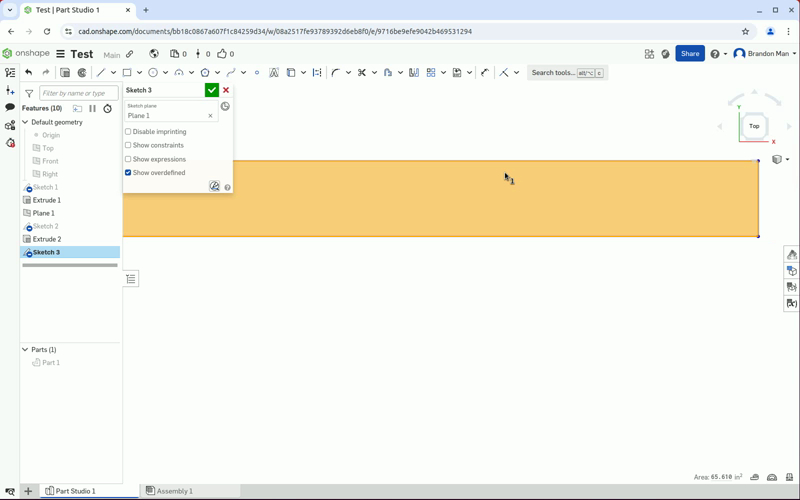
scroll(-6)
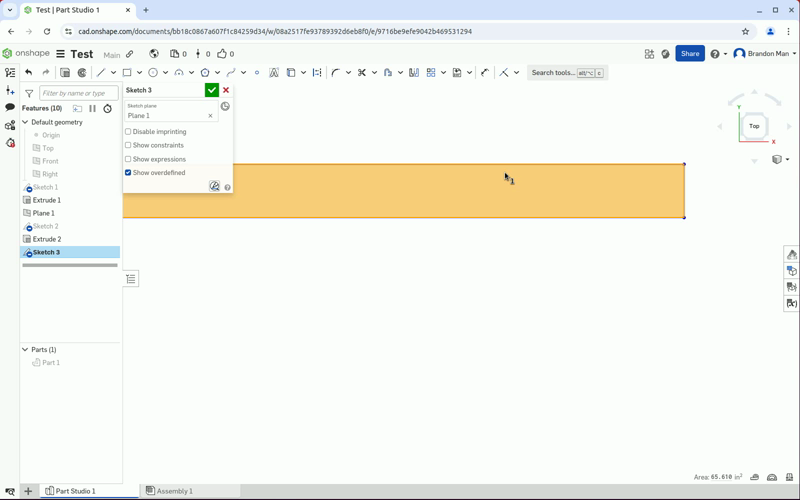
scroll(-6)
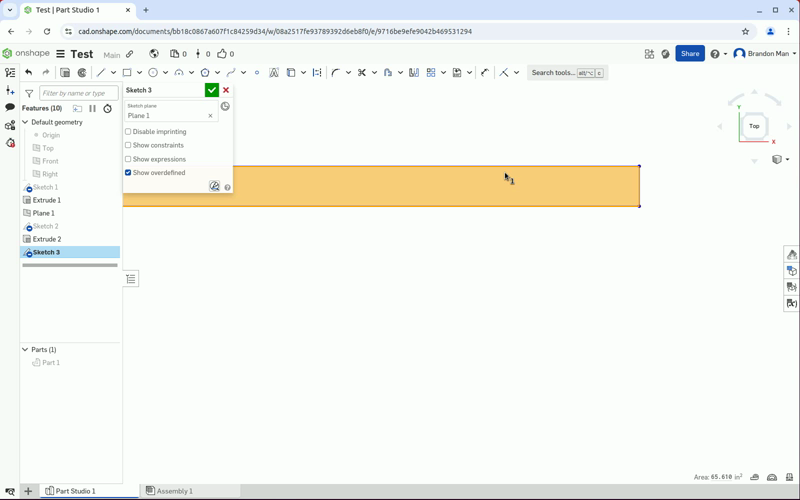
scroll(-6)
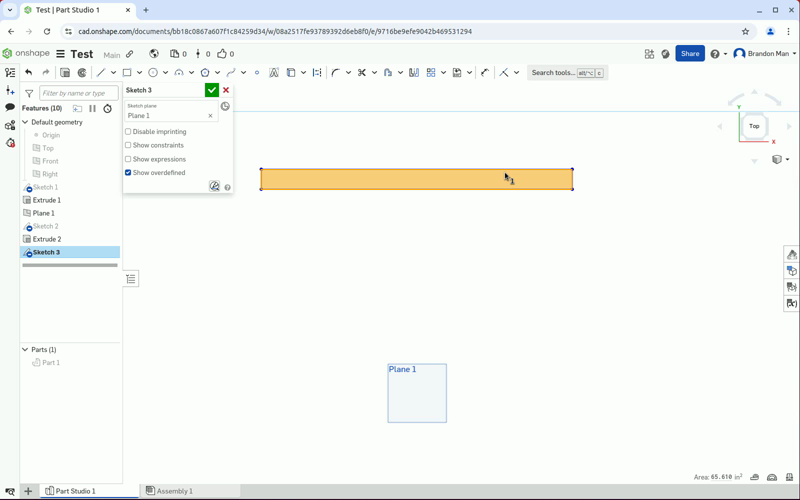
scroll(-6)
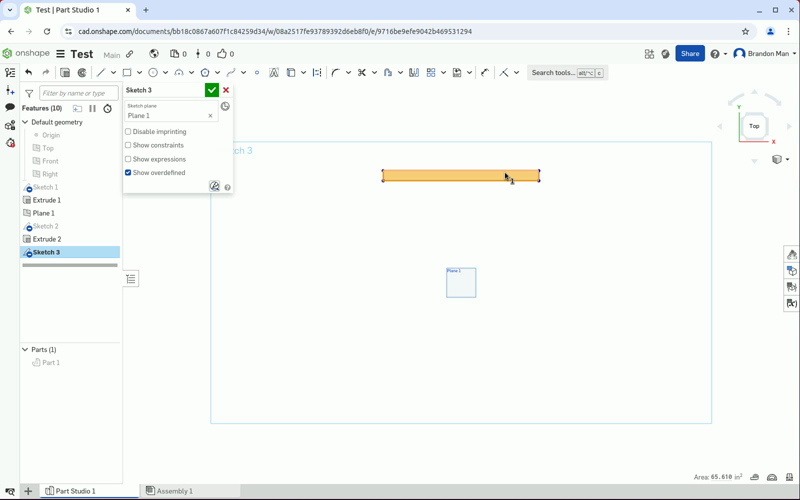
mouse_move(73, 352)
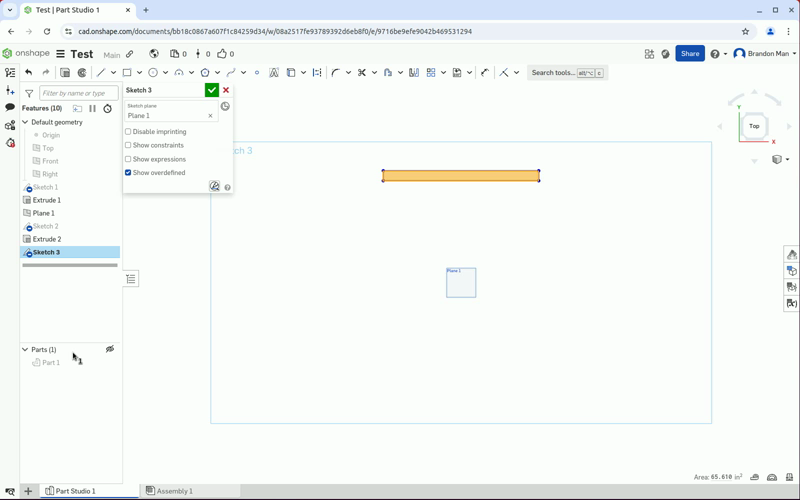
key(shift+y)
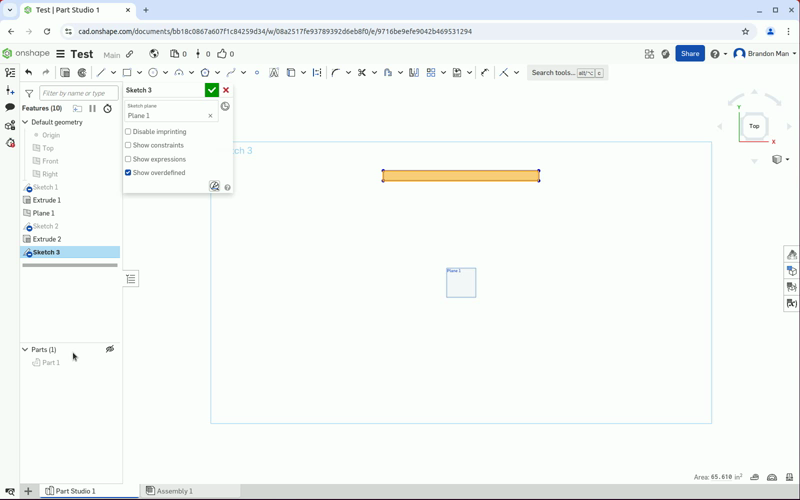
key(shift+e)
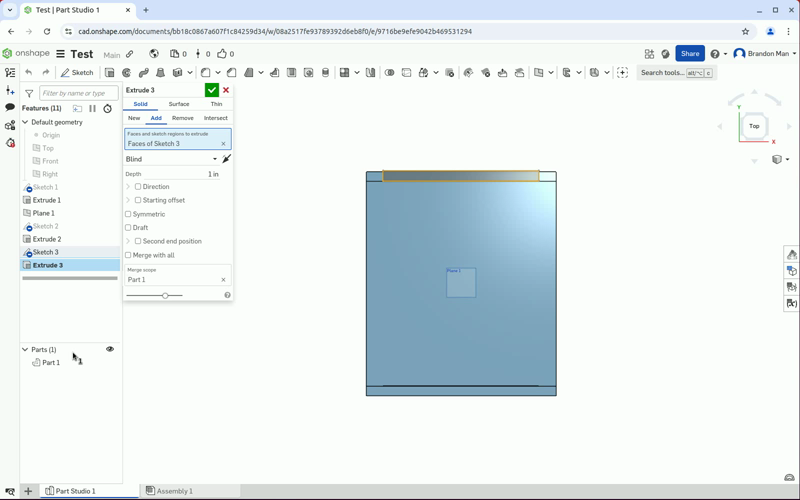
mouse_move(143, 106)
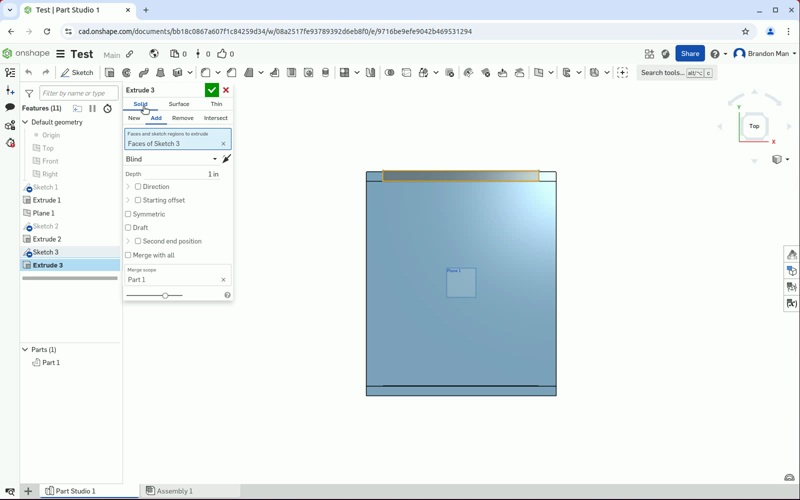
click(143, 106)
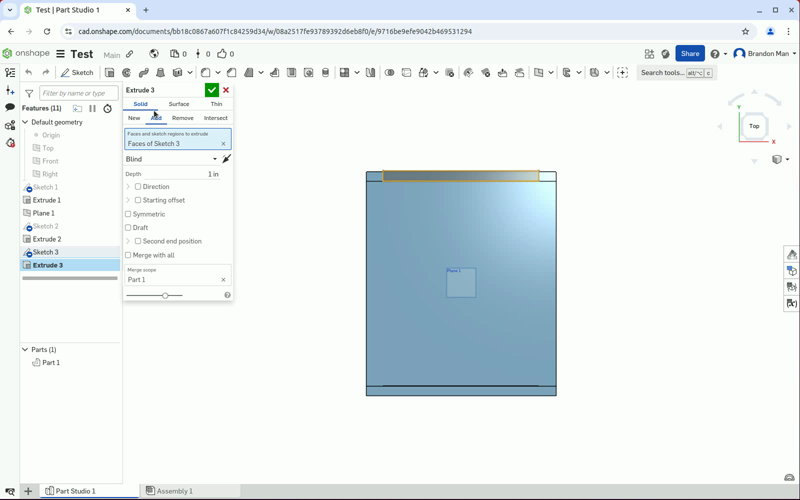
mouse_move(186, 120)
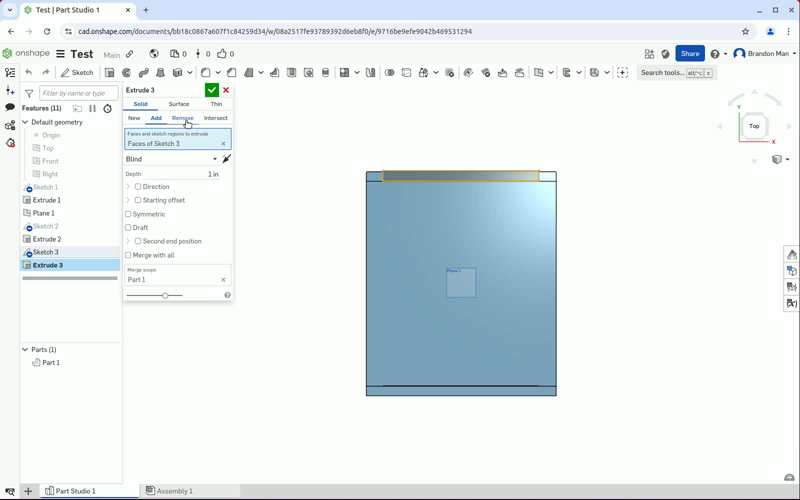
click(186, 120)
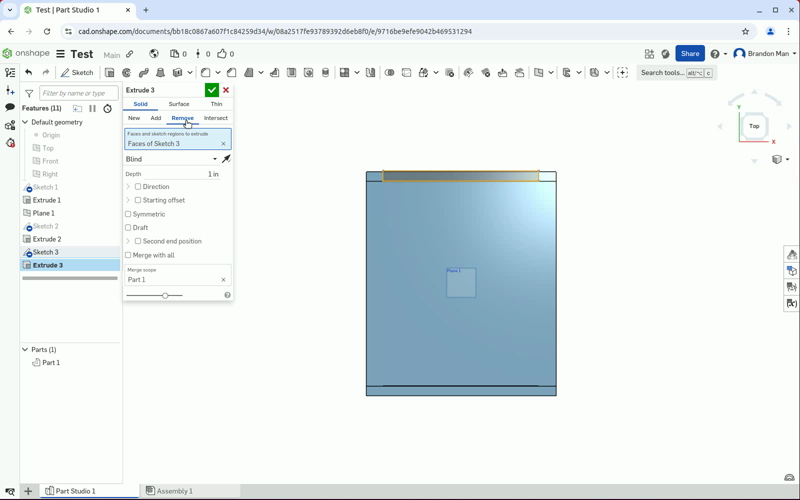
key(tab, 4)
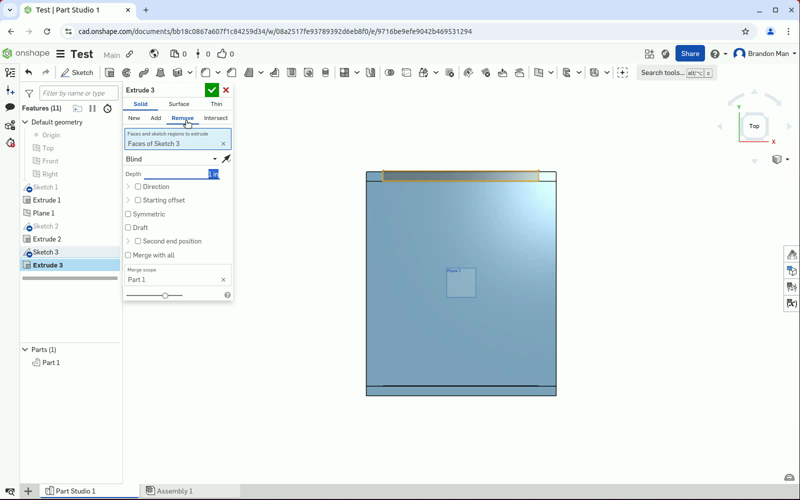
text(8.906)
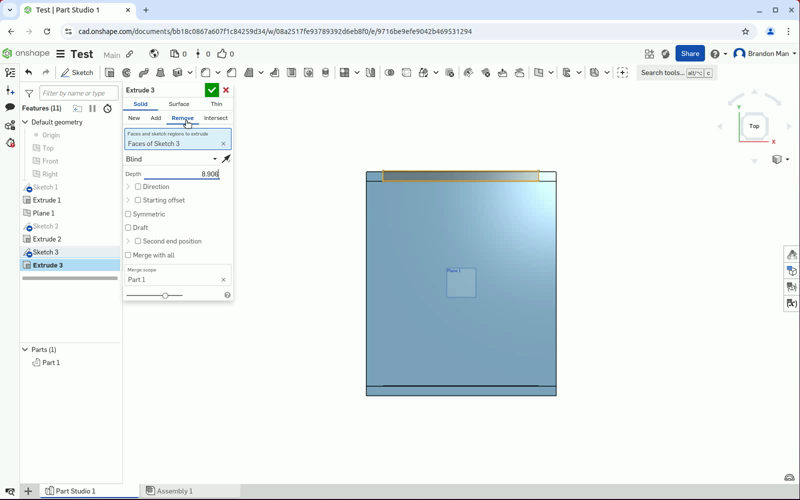
key(tab, 6)
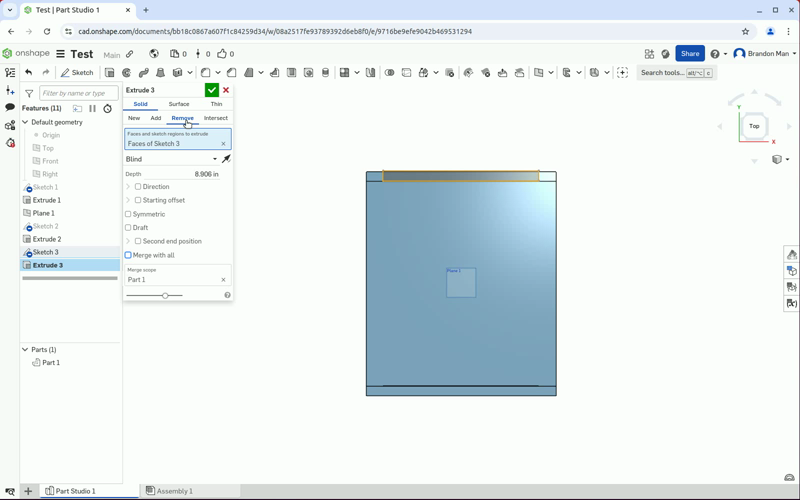
key(space)
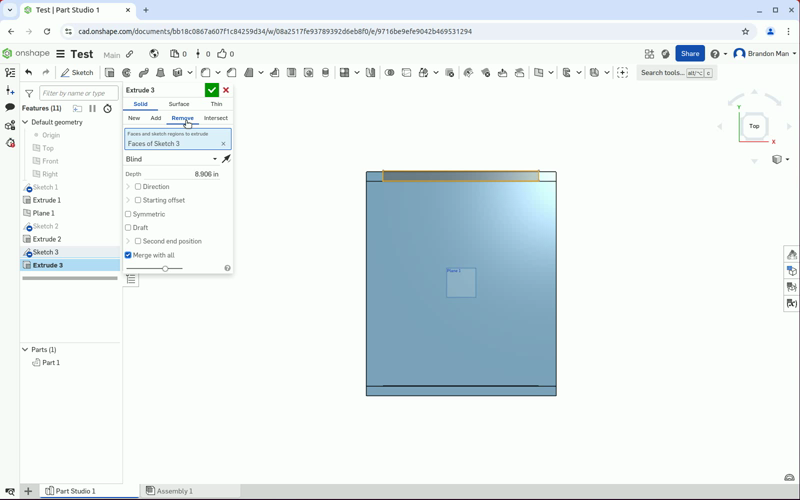
key(enter)
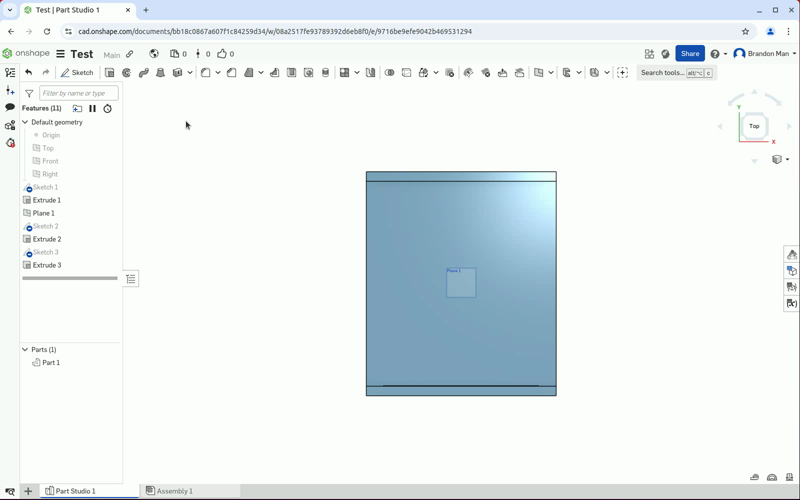
key(shift+h)
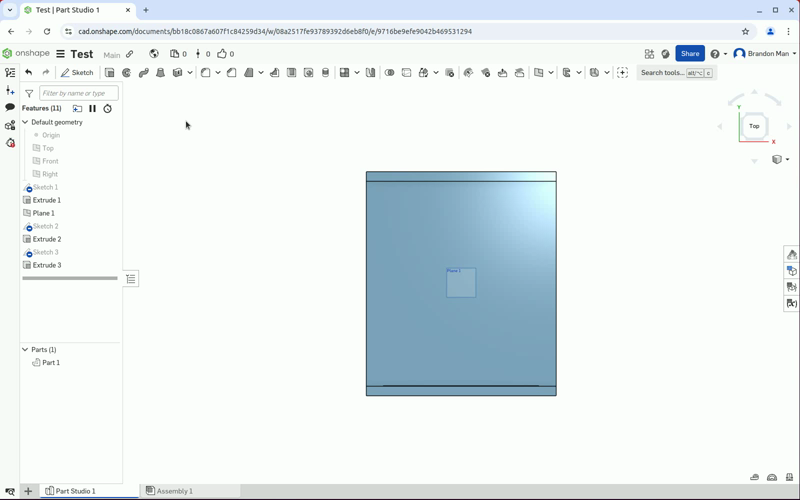
key(shift+h)
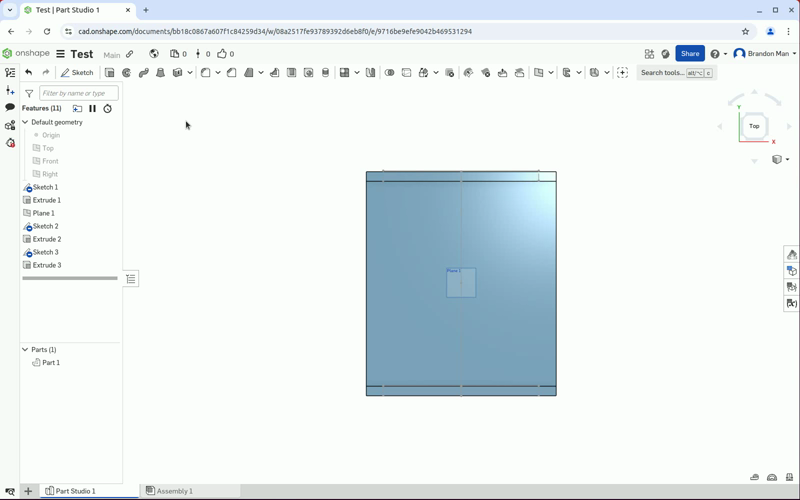
key(shift+7)
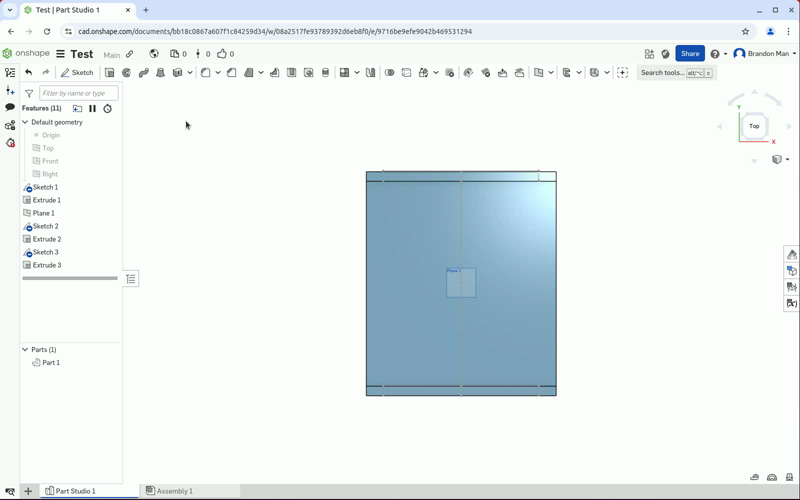
key(up, 3)
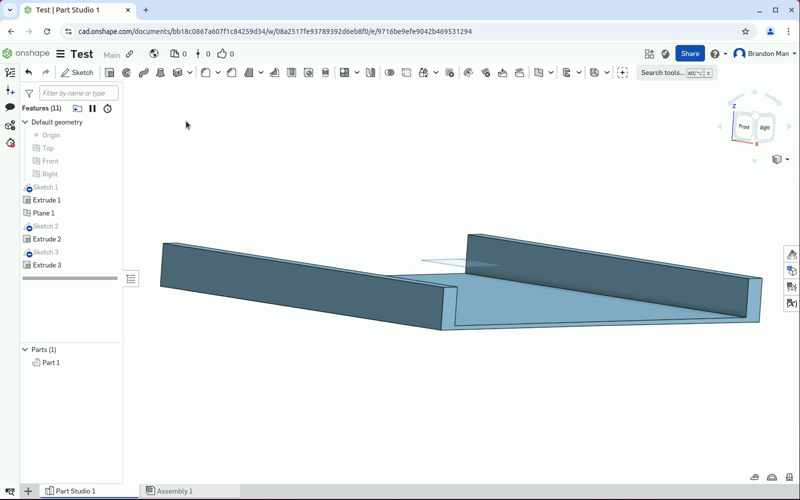
key(left, 3)
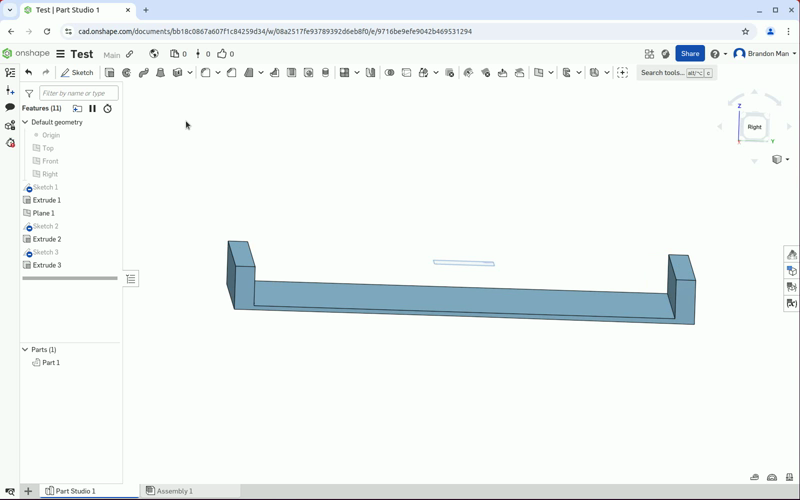
key(right, 3)
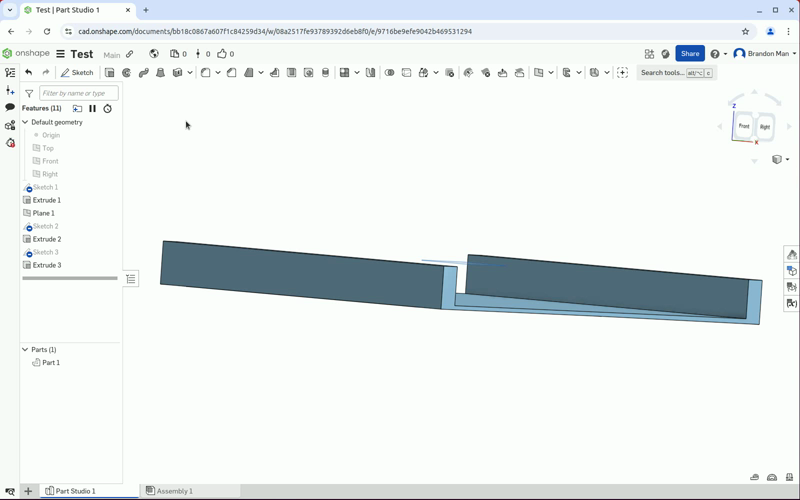
key(down, 3)
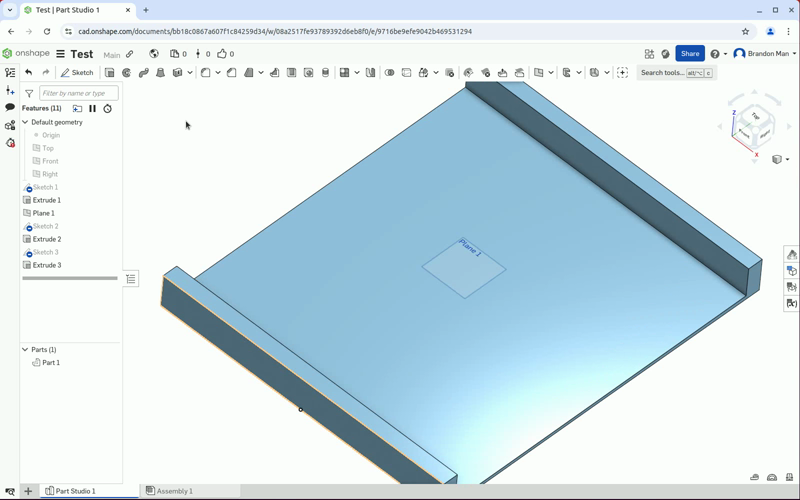
mouse_move(73, 189)
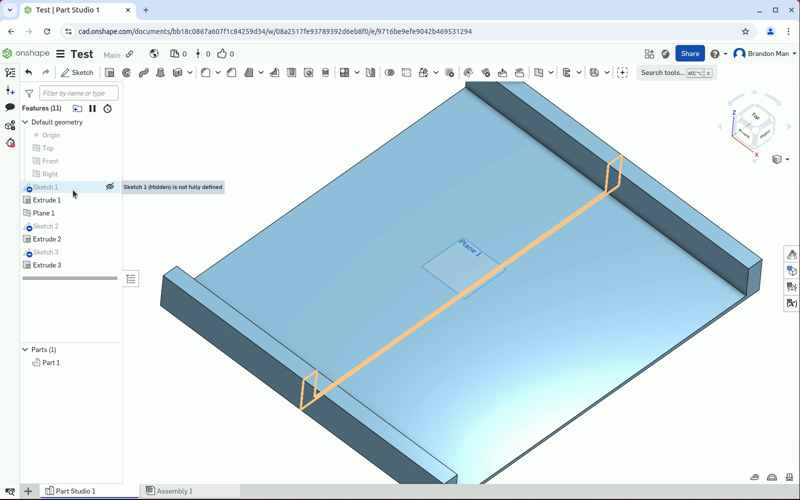
click(73, 189)